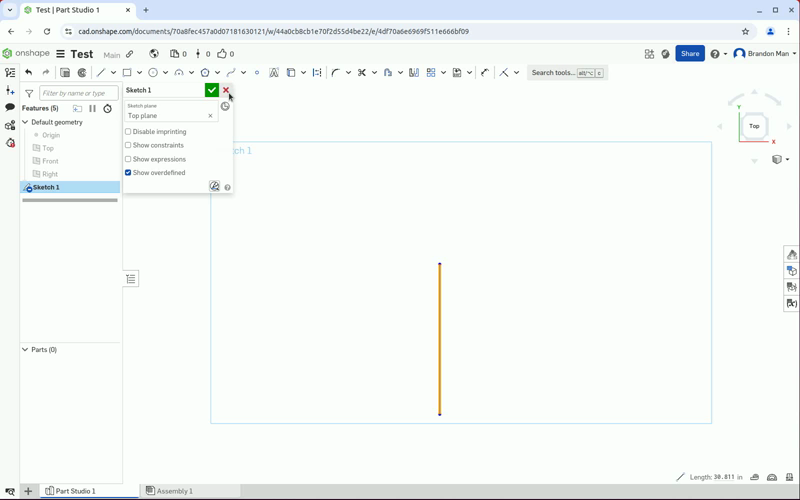
key(shift+h)
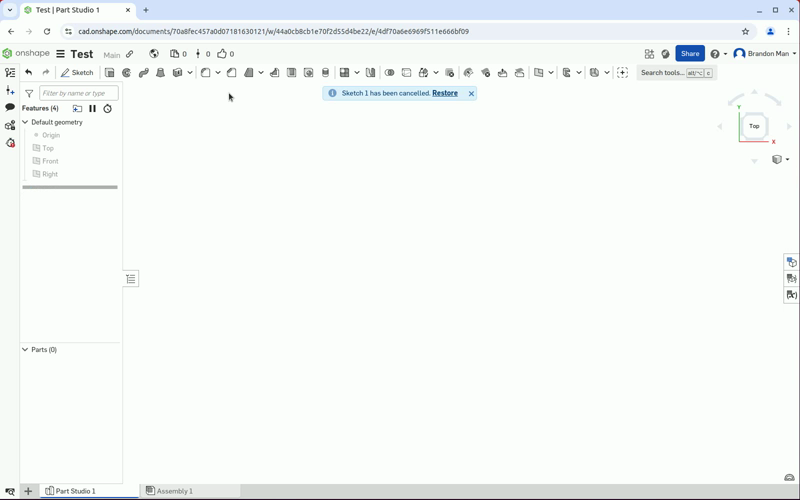
mouse_move(73, 352)
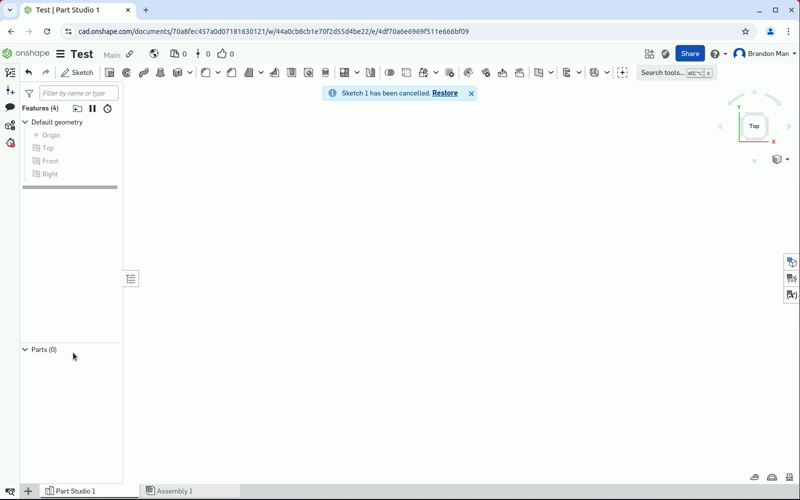
key(y)
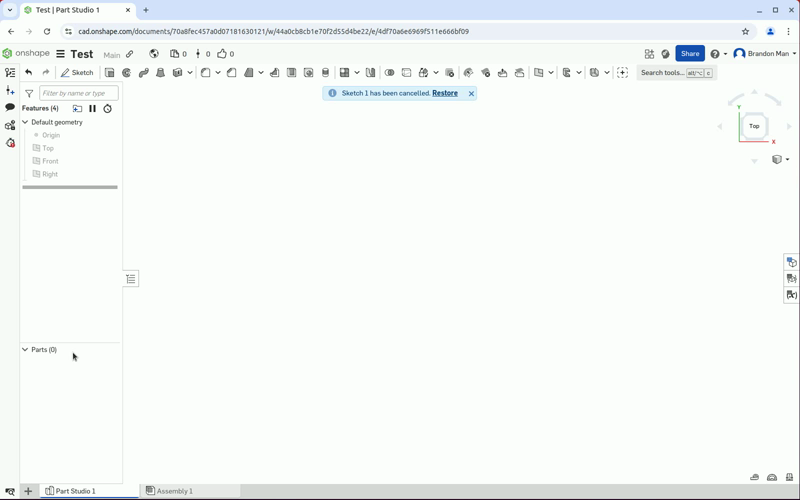
key(shift+p)
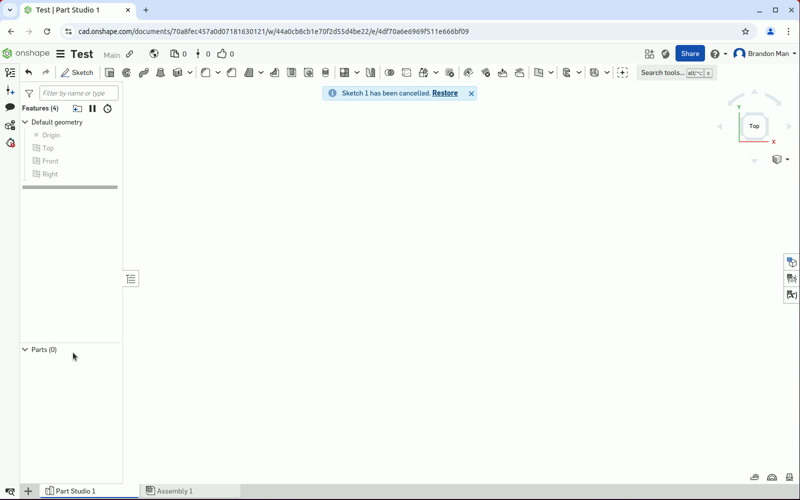
key(space)
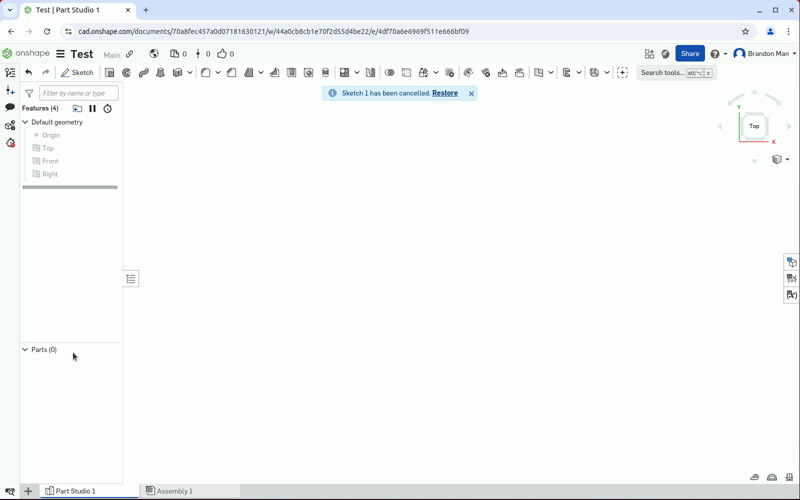
key_down(shift)
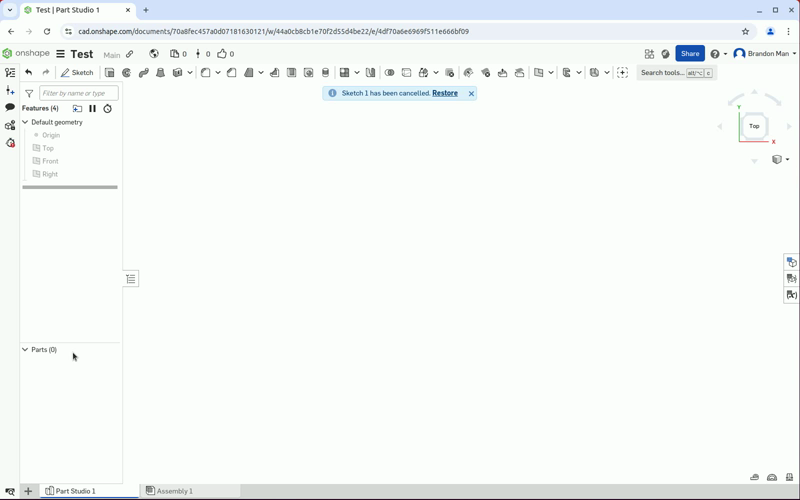
key(up)
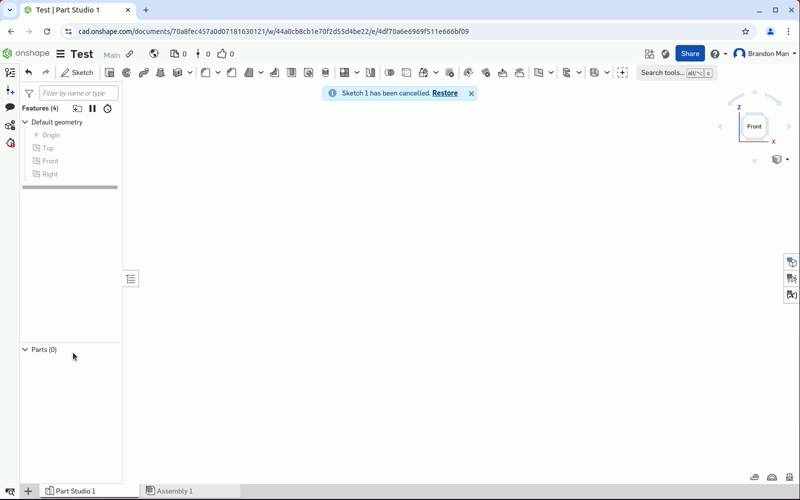
key_up(shift)
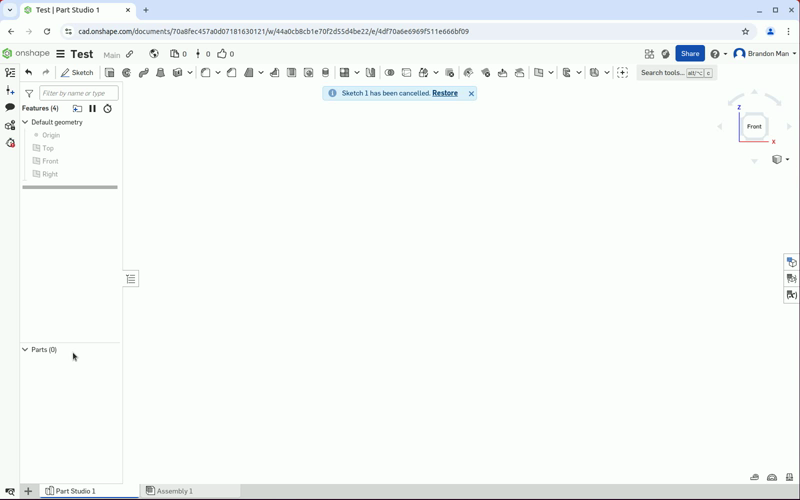
mouse_move(73, 352)
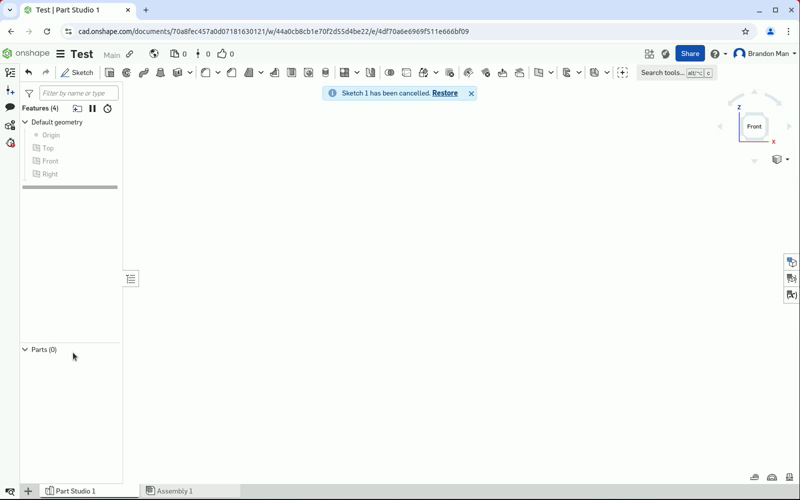
key(shift+y)
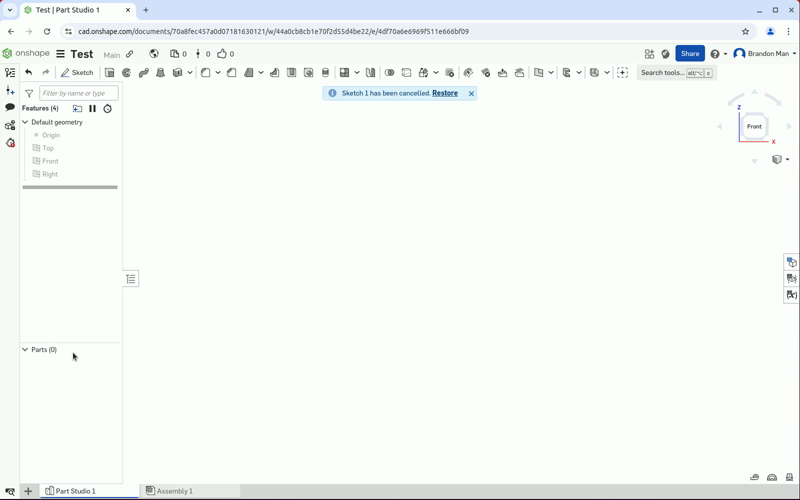
key(shift+s)
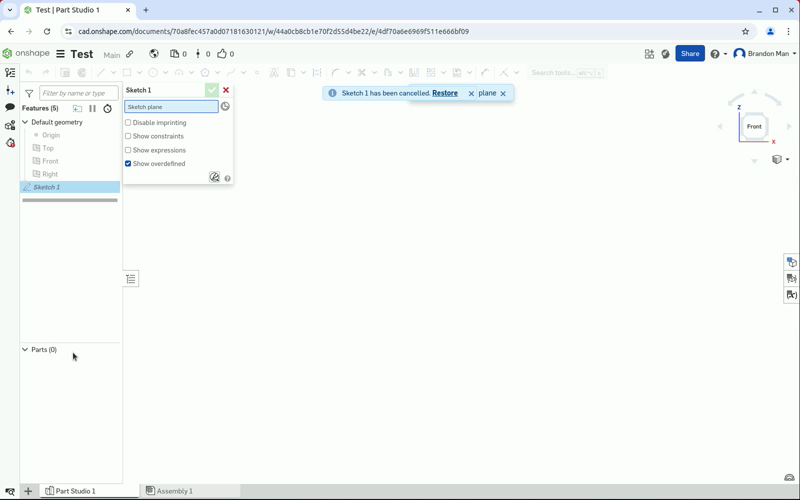
mouse_move(73, 163)
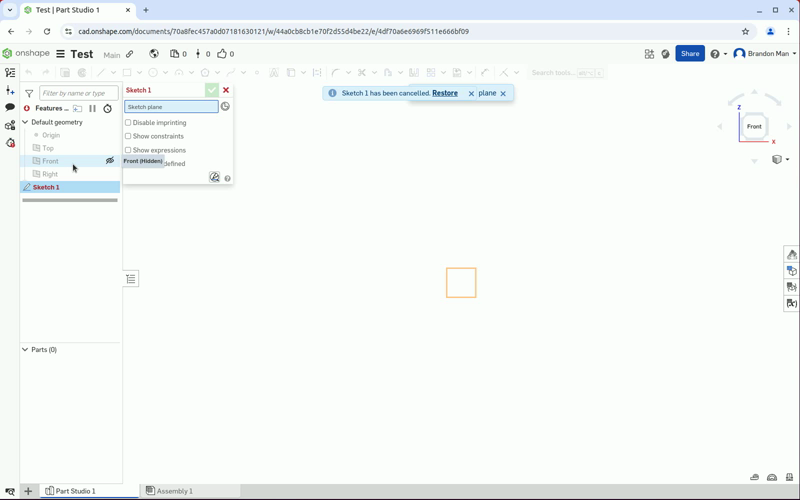
click(73, 163)
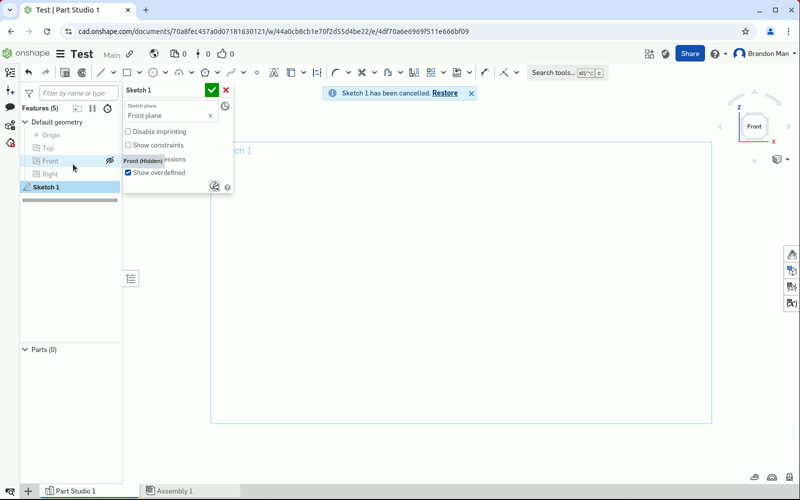
mouse_move(73, 352)
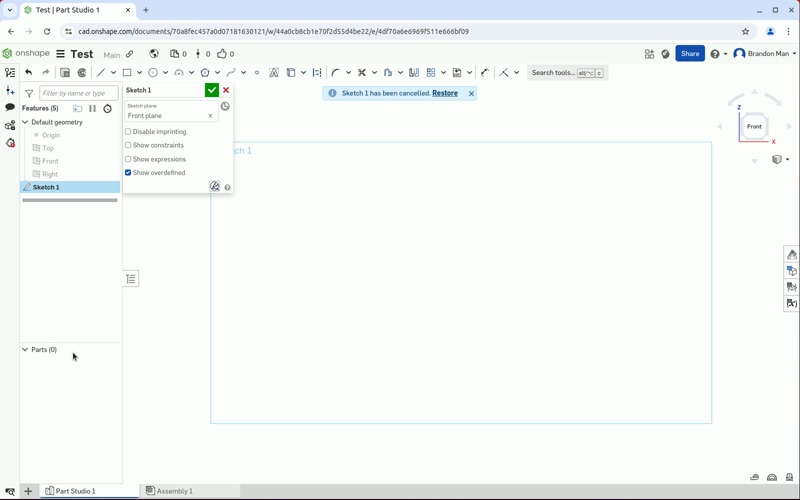
key(y)
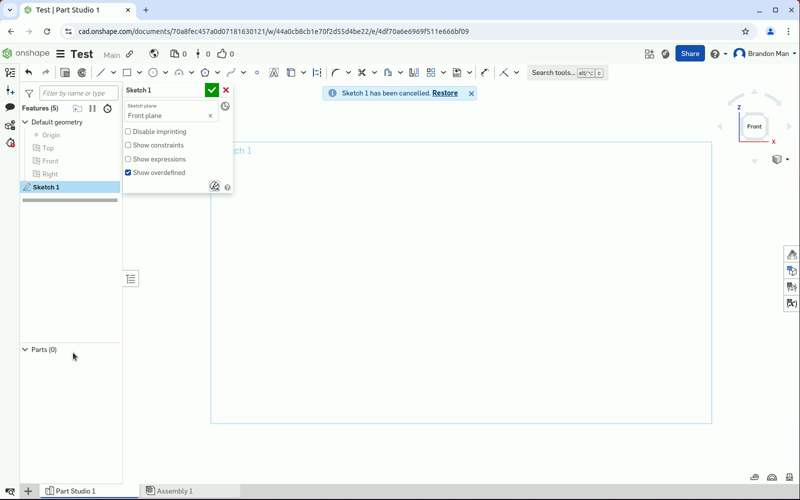
key(l)
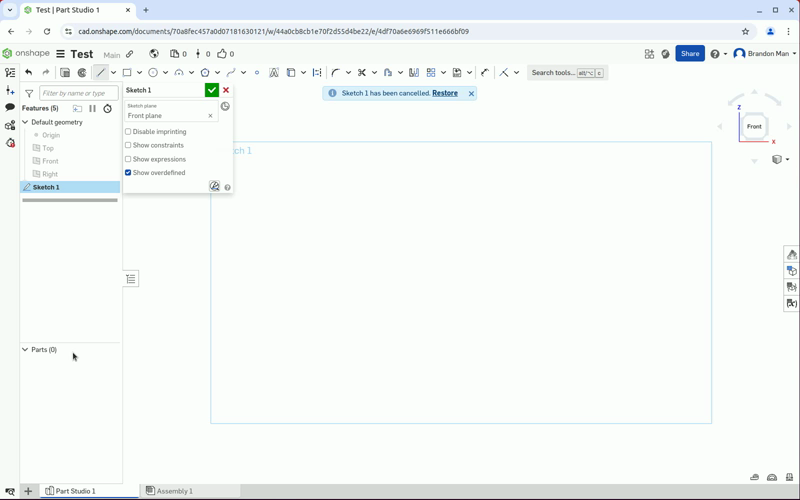
key_down(shift)
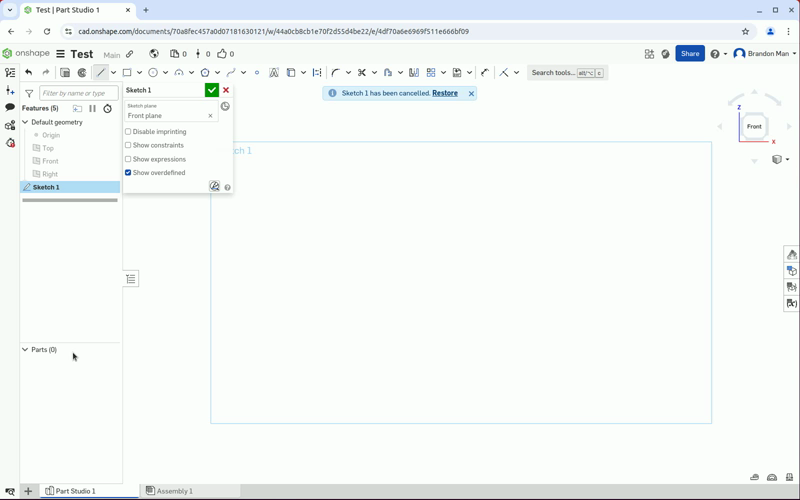
mouse_move(380, 282)
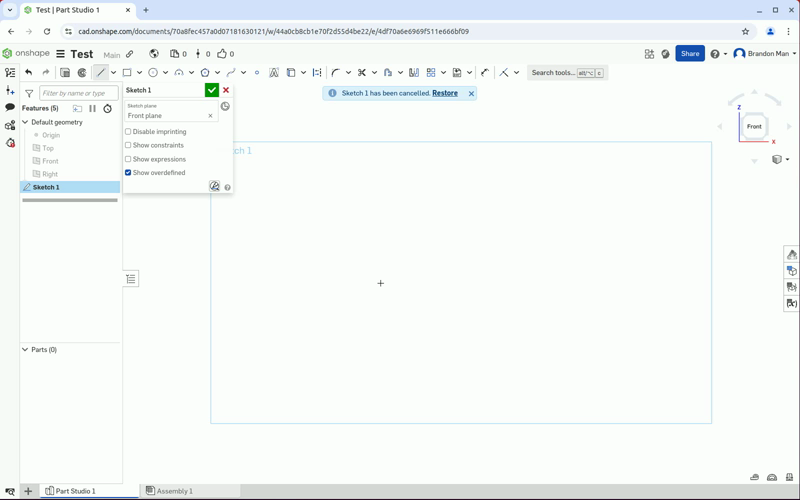
click(380, 282)
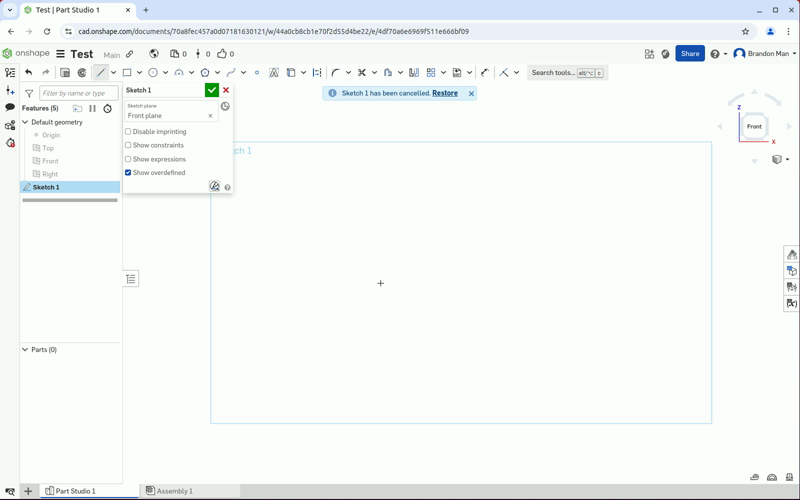
key_up(shift)
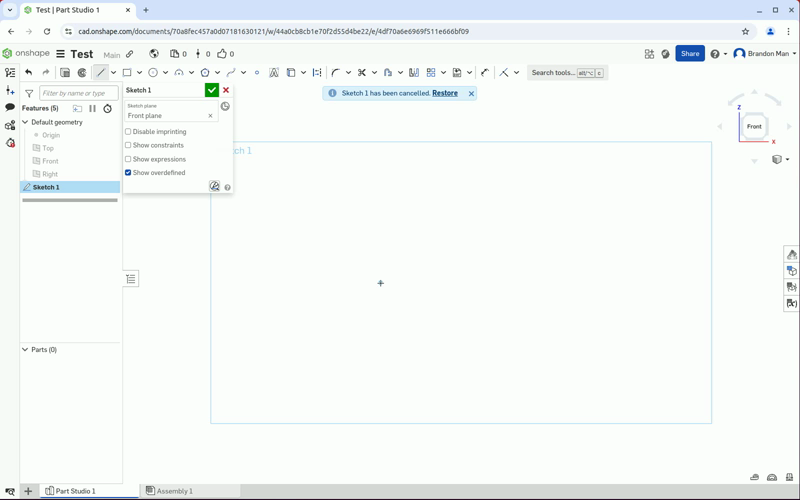
key_down(shift)
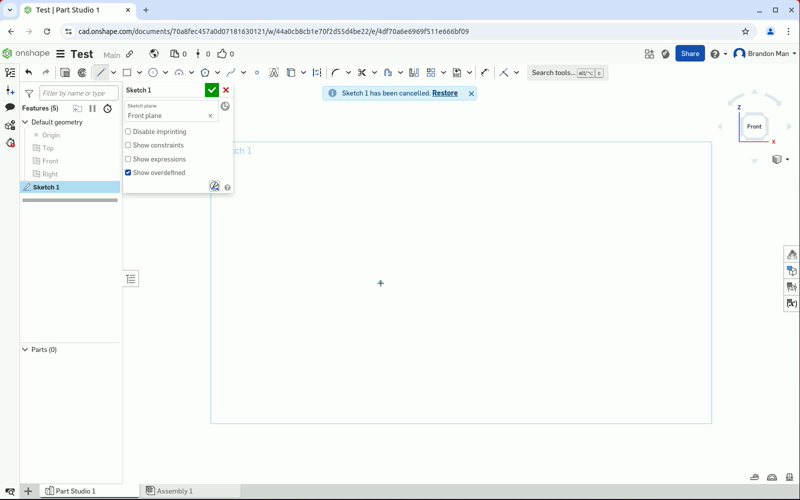
mouse_move(477, 282)
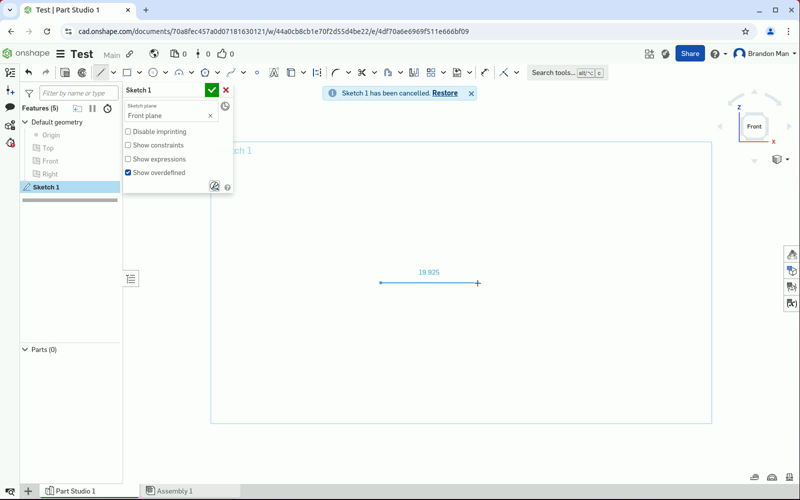
click(477, 282)
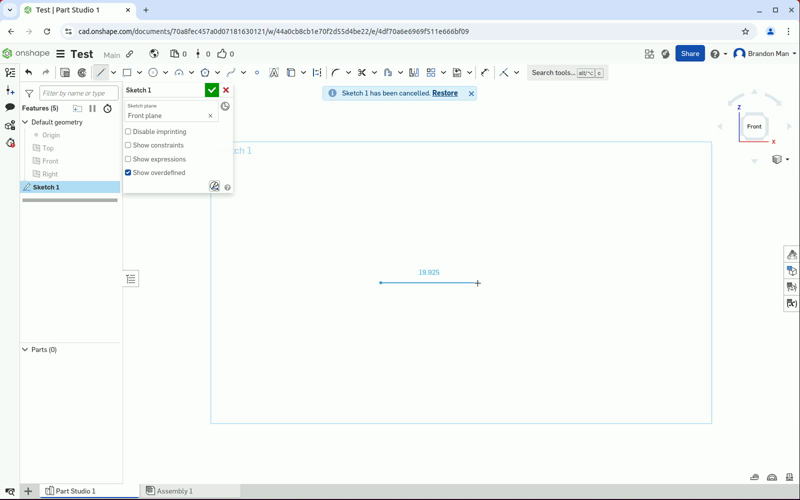
key_up(shift)
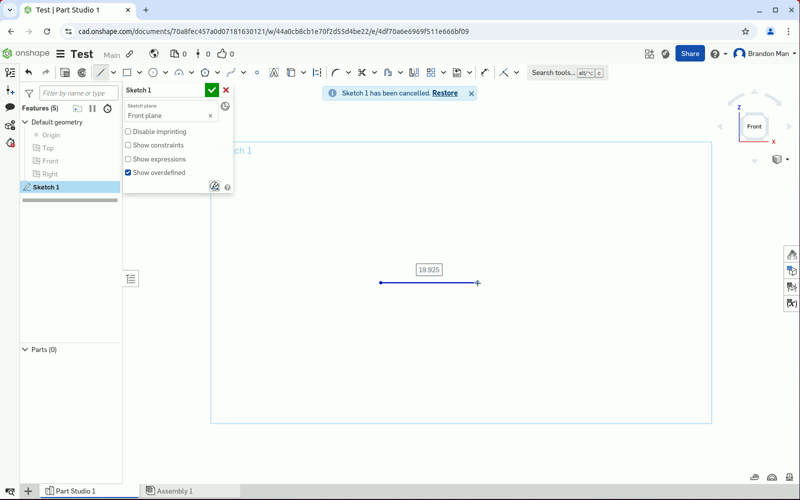
key_down(shift)
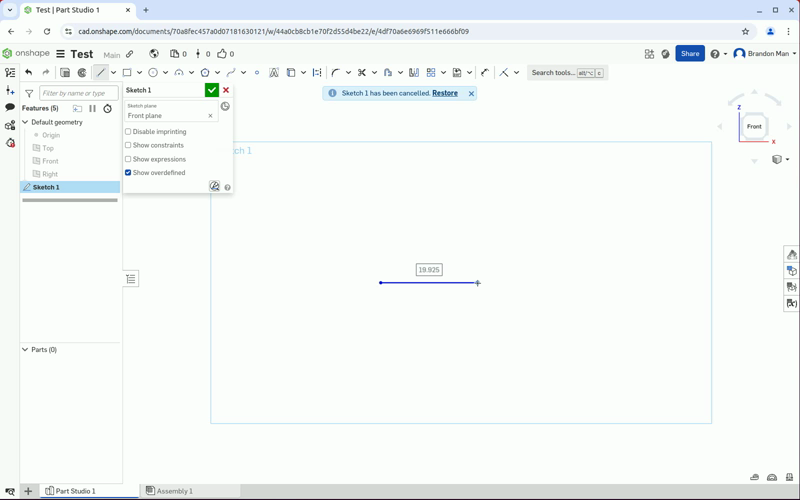
mouse_move(477, 121)
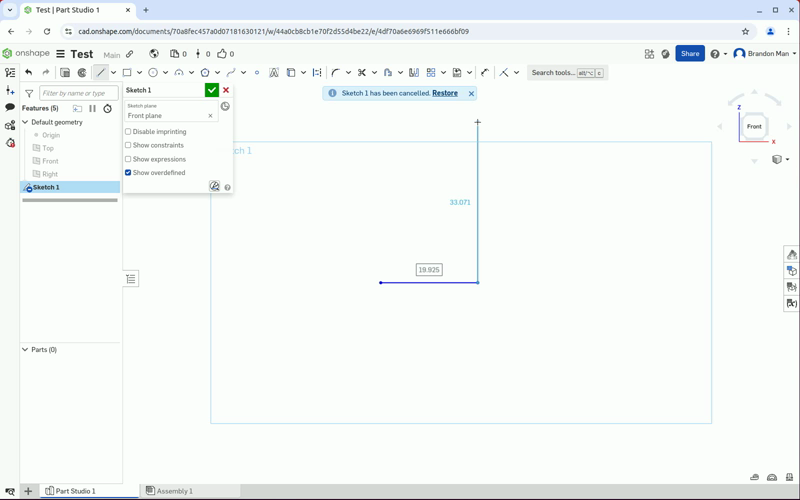
click(477, 121)
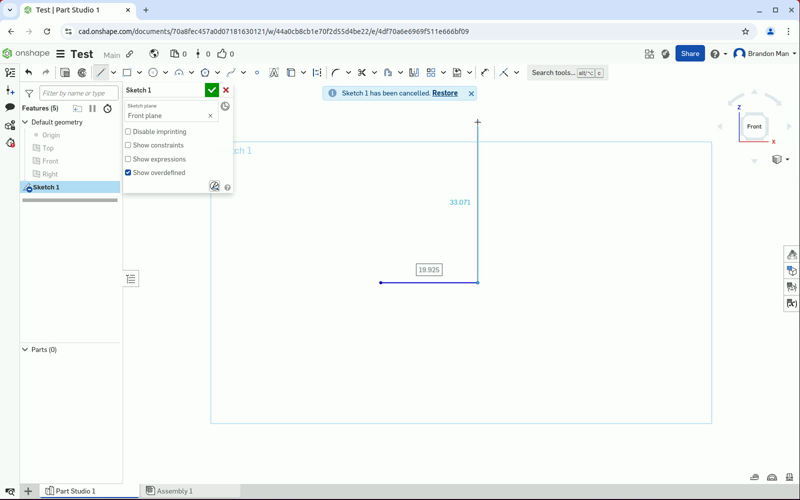
key_up(shift)
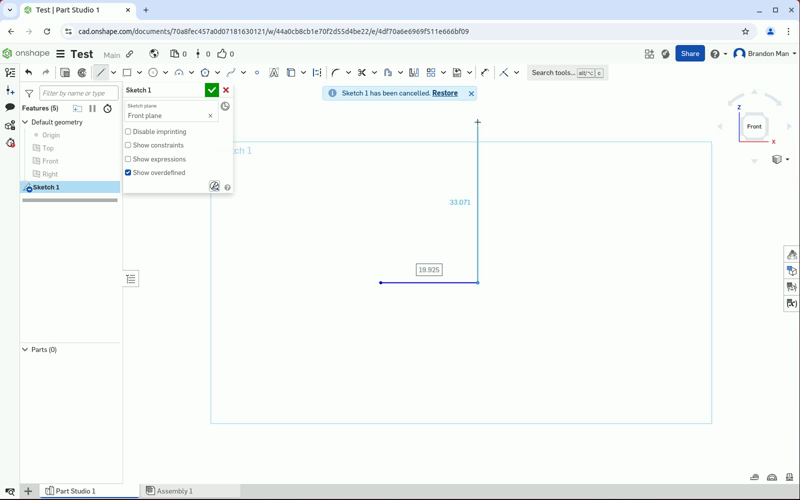
key_down(shift)
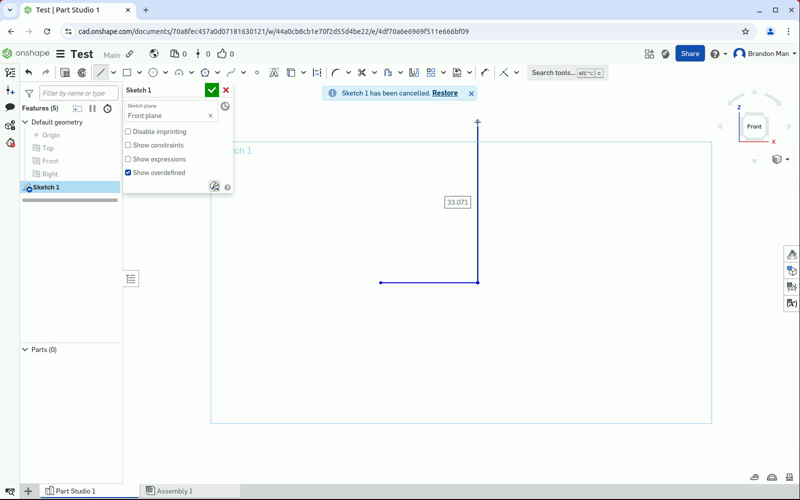
mouse_move(380, 121)
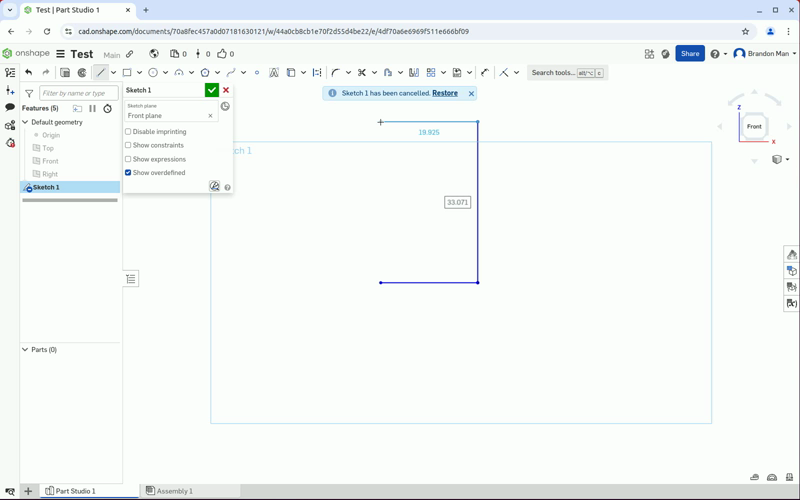
click(380, 121)
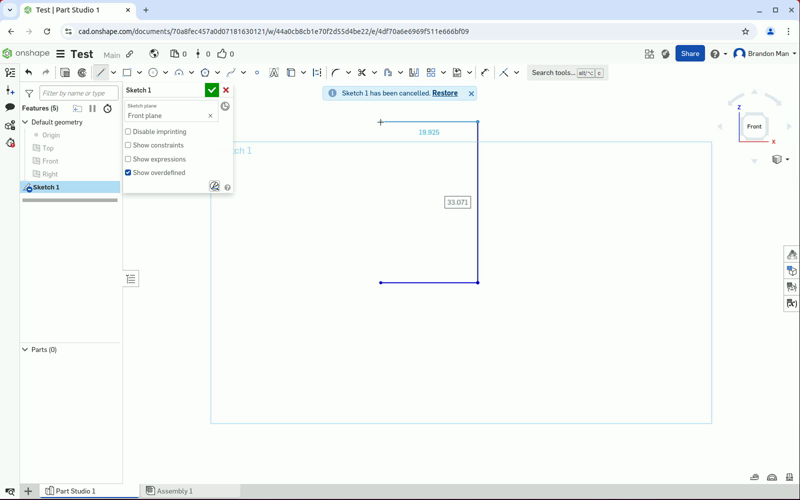
key_up(shift)
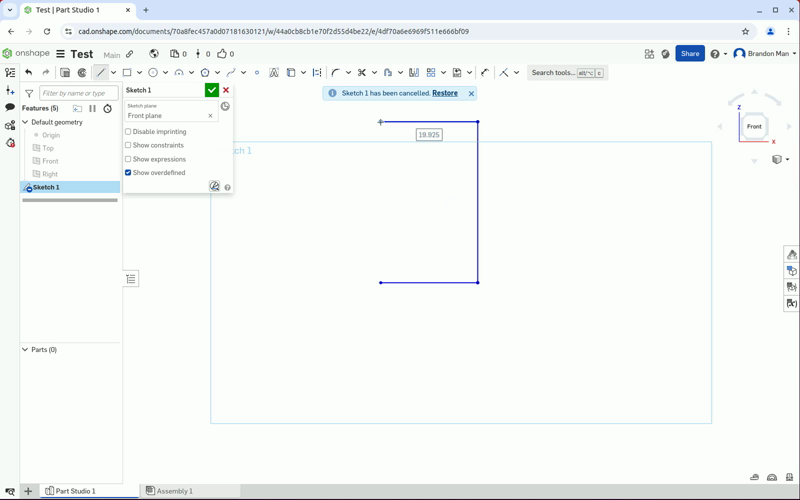
key_down(shift)
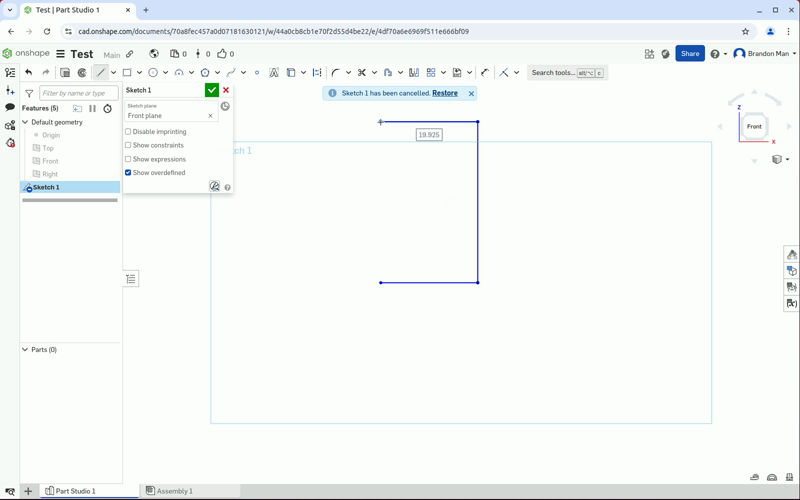
mouse_move(380, 282)
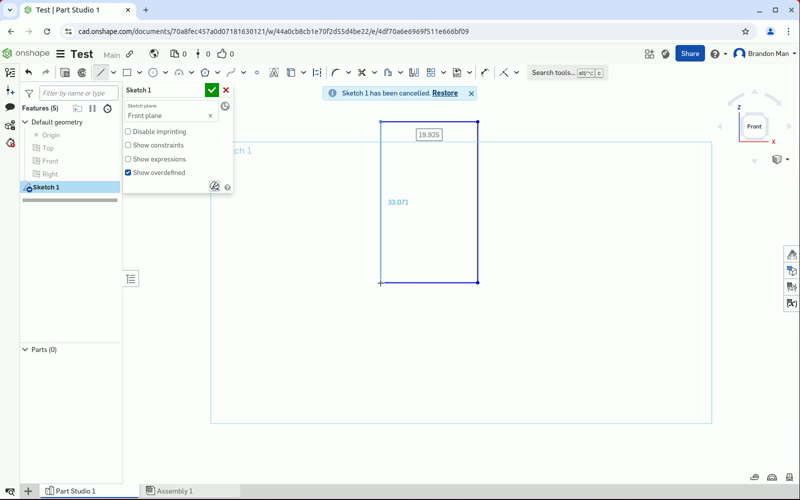
key_up(shift)
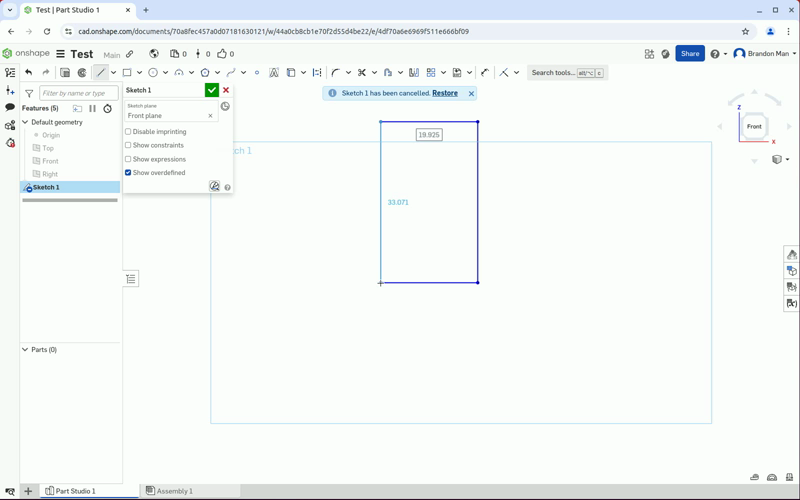
click(380, 282)
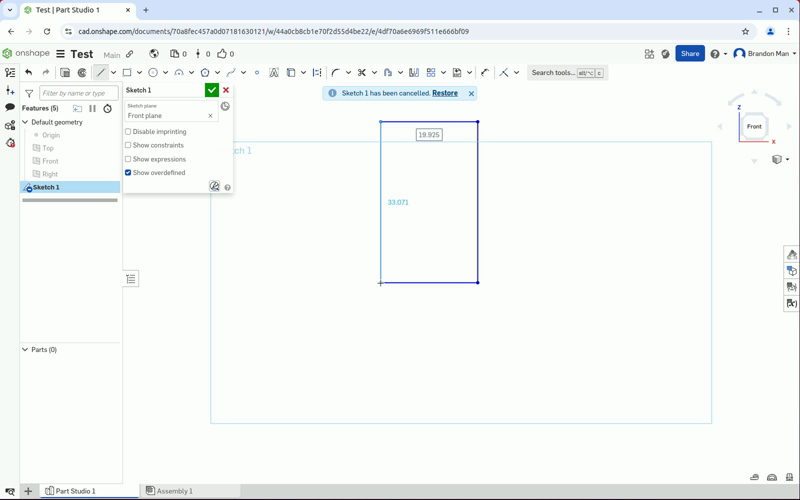
key(esc)
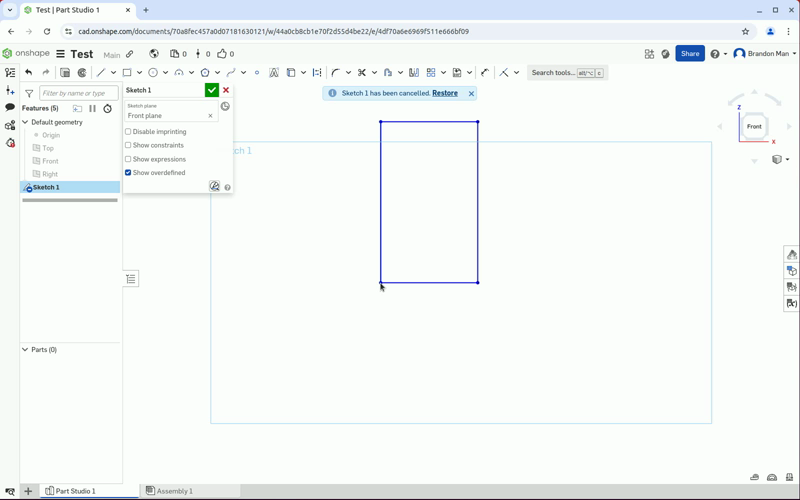
mouse_move(408, 237)
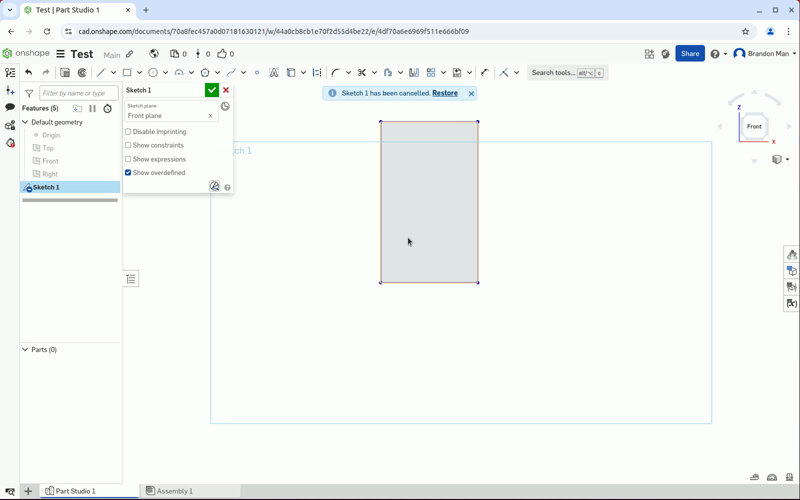
click(408, 237)
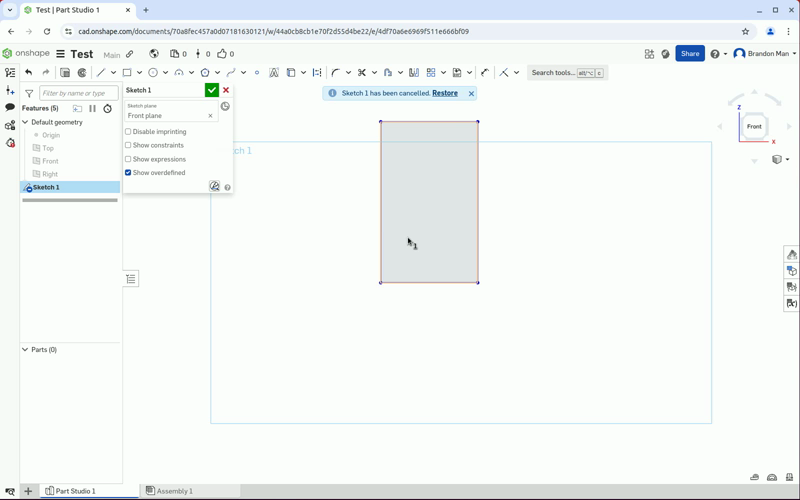
mouse_move(73, 352)
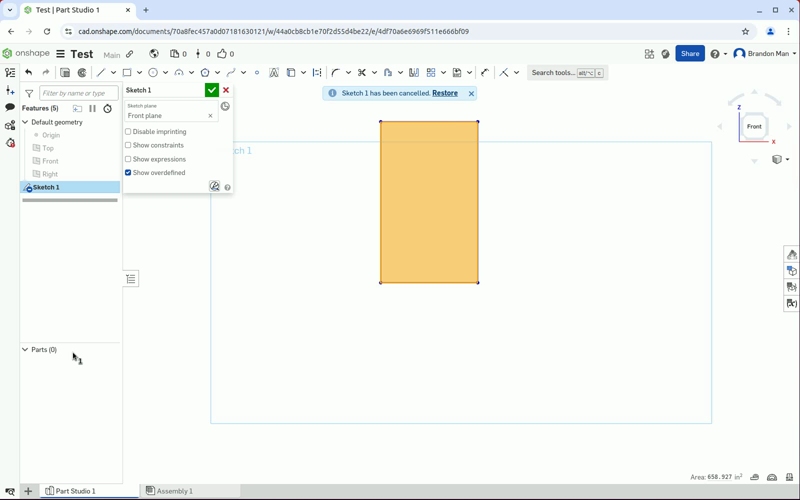
key(shift+y)
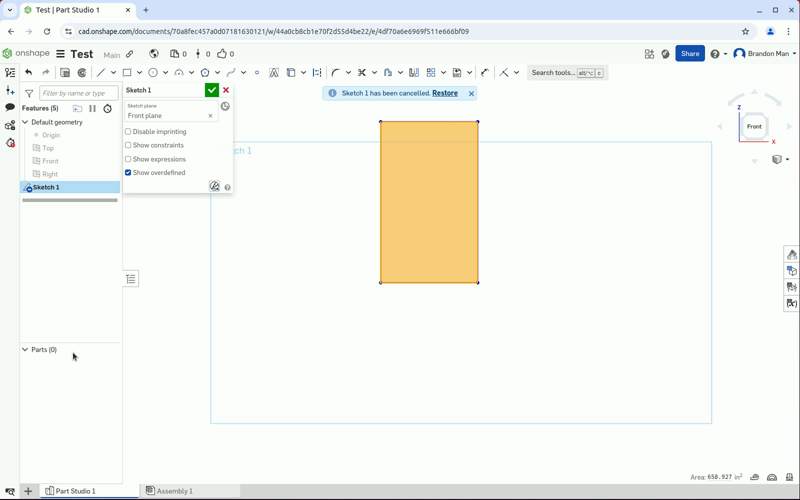
key(shift+e)
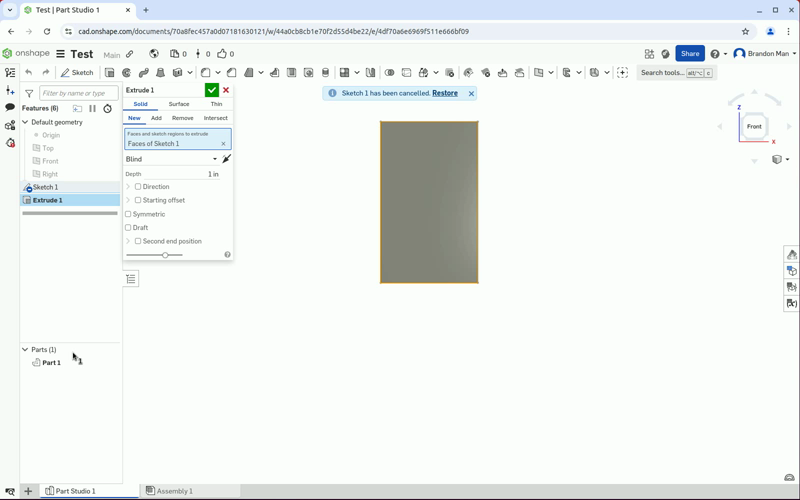
mouse_move(143, 106)
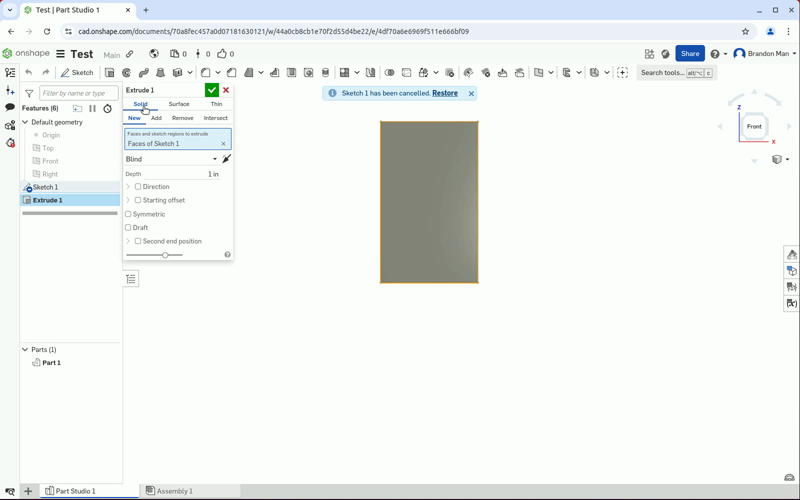
click(143, 106)
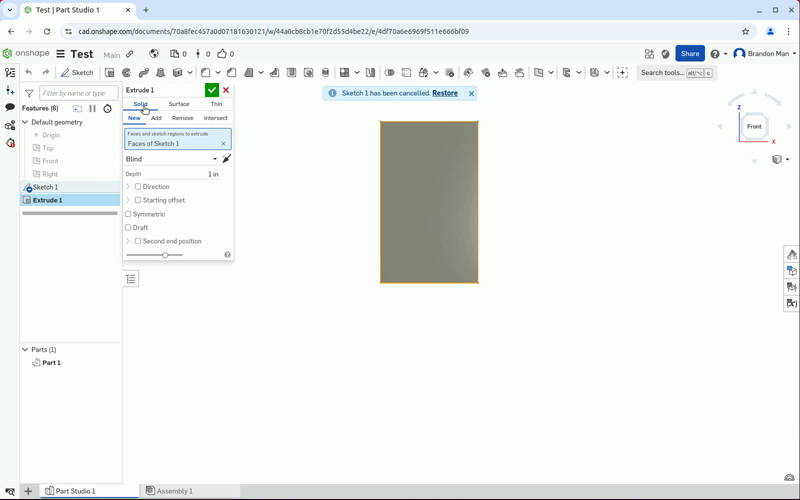
mouse_move(137, 120)
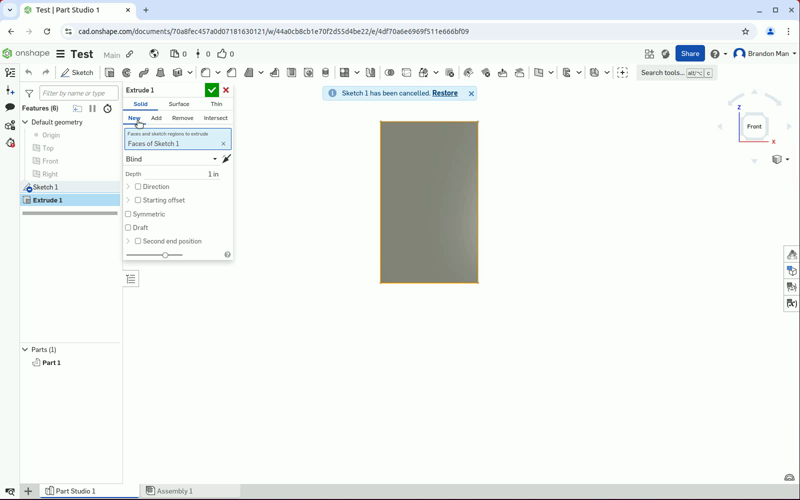
click(137, 120)
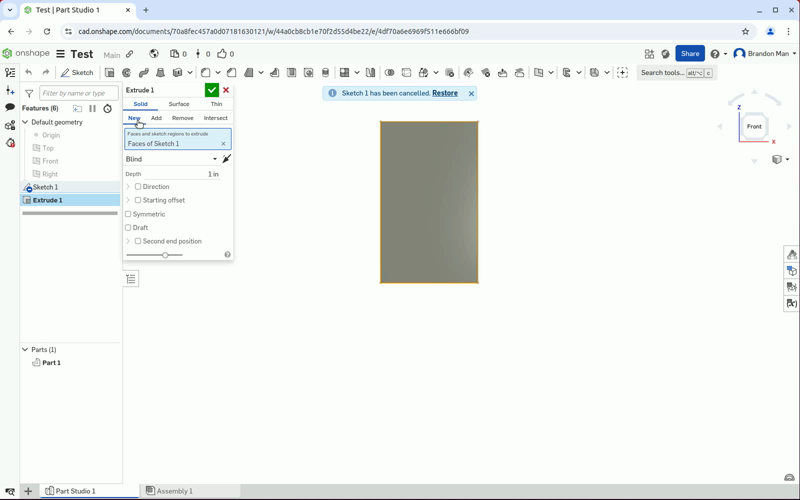
key(tab, 4)
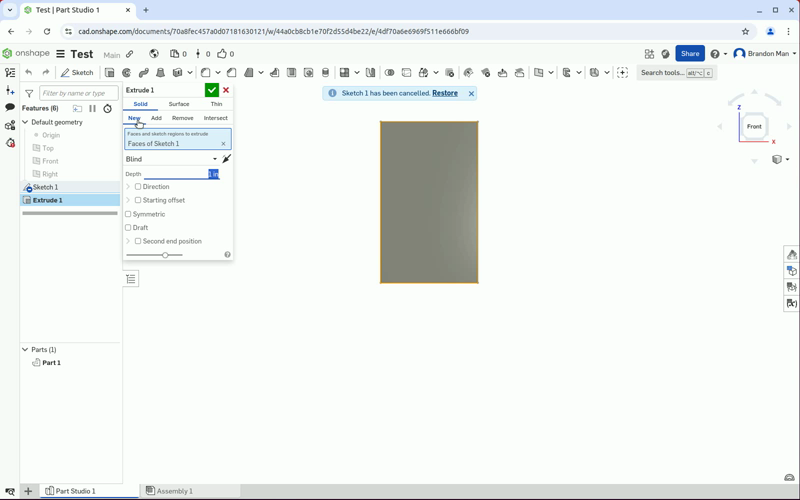
text(1.444)
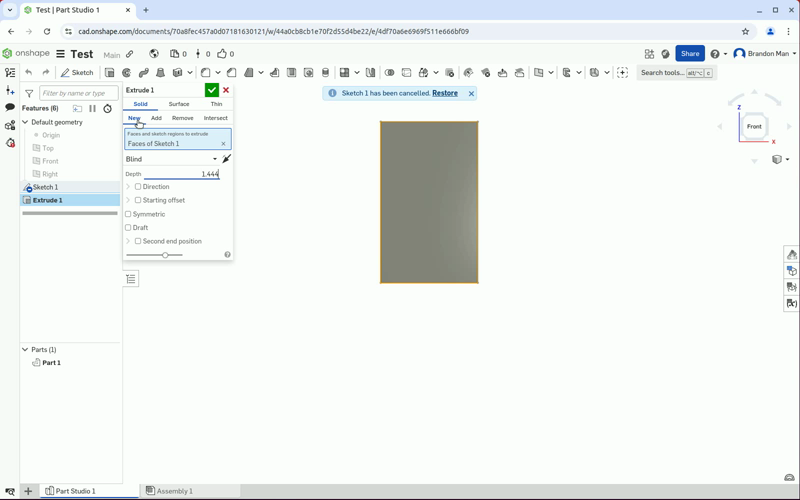
key(enter)
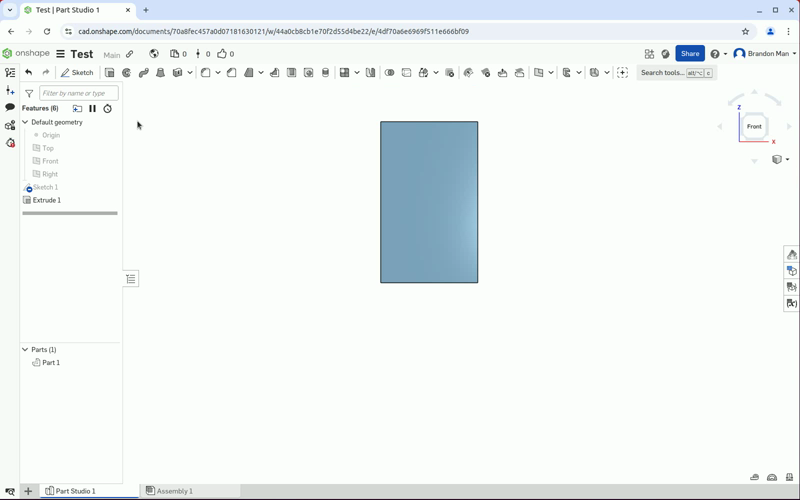
key(shift+h)
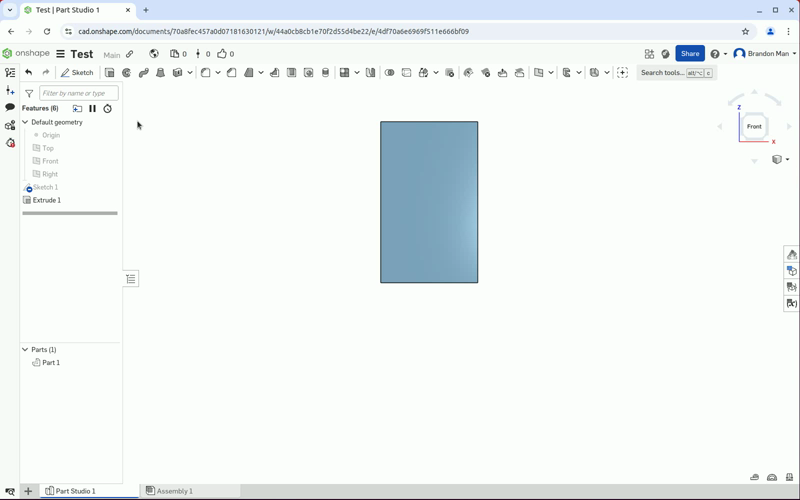
key(shift+h)
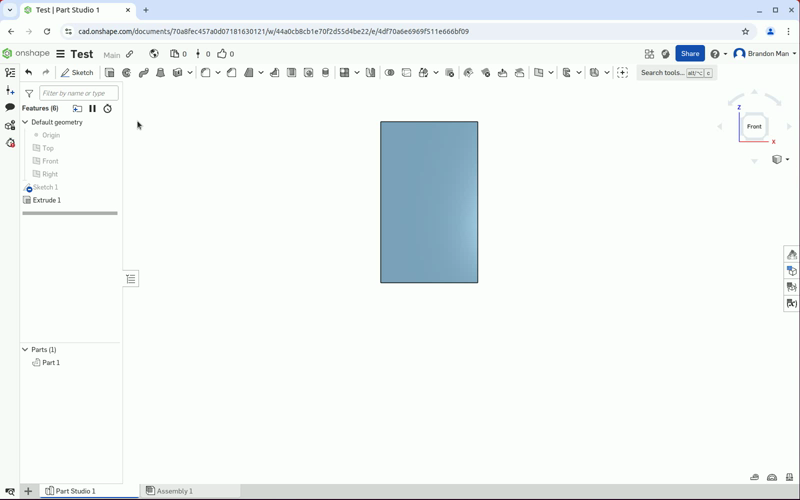
mouse_move(73, 189)
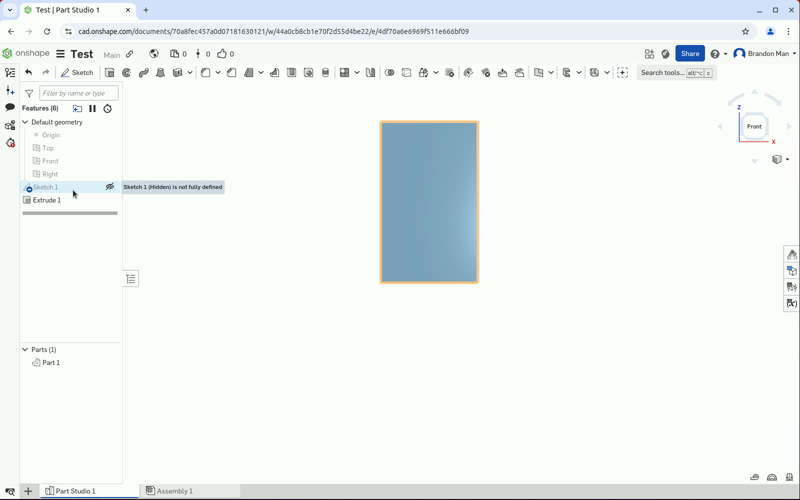
click(73, 189)
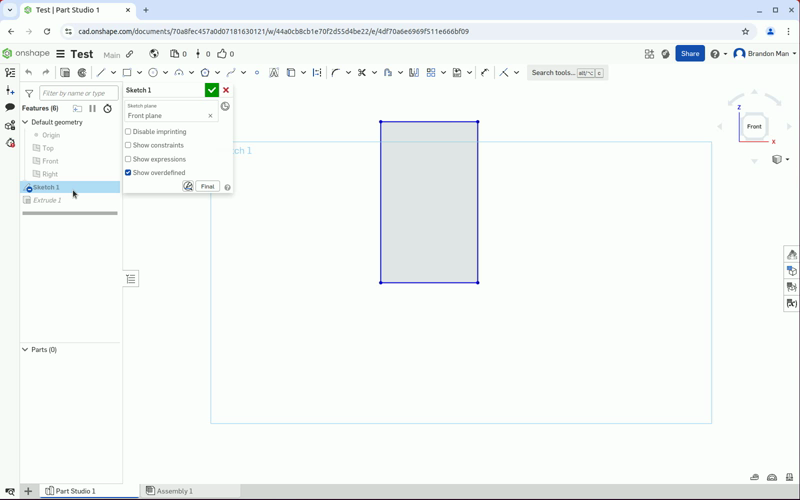
mouse_move(229, 92)
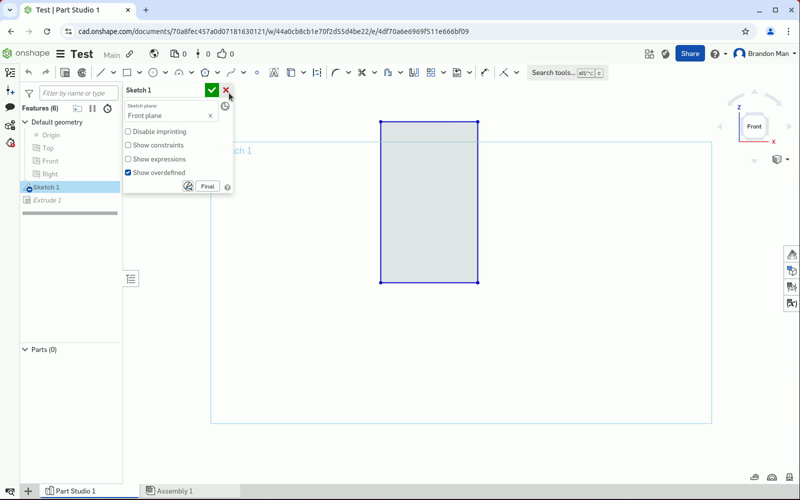
click(229, 92)
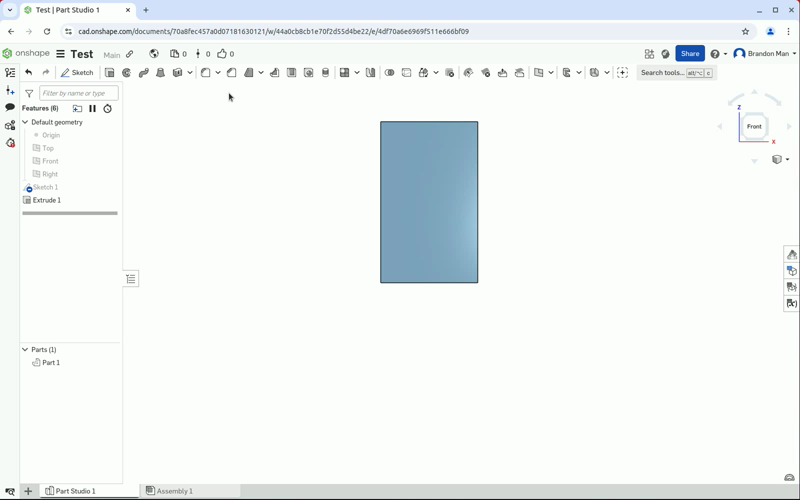
mouse_move(541, 75)
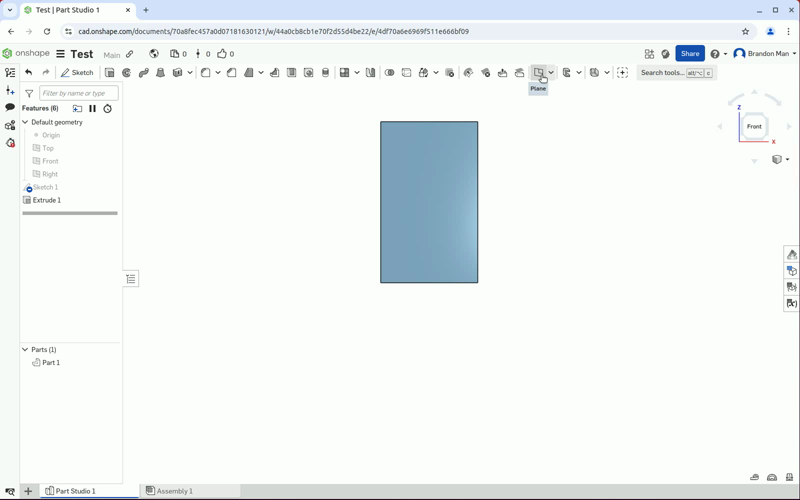
click(541, 75)
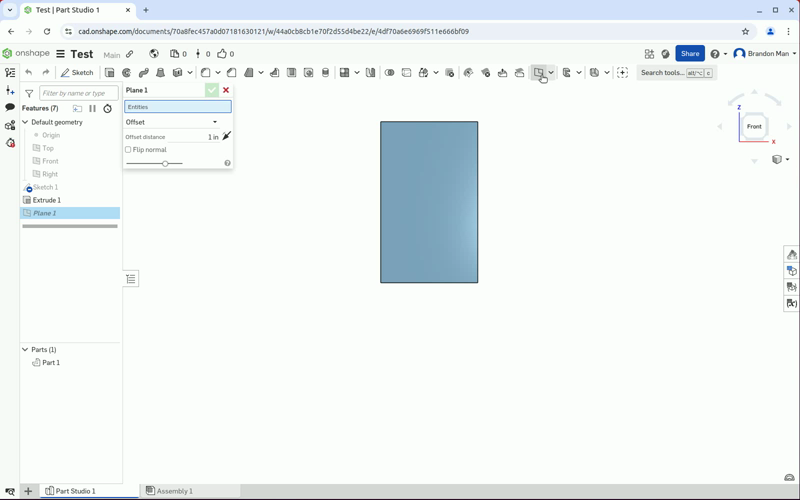
mouse_move(73, 163)
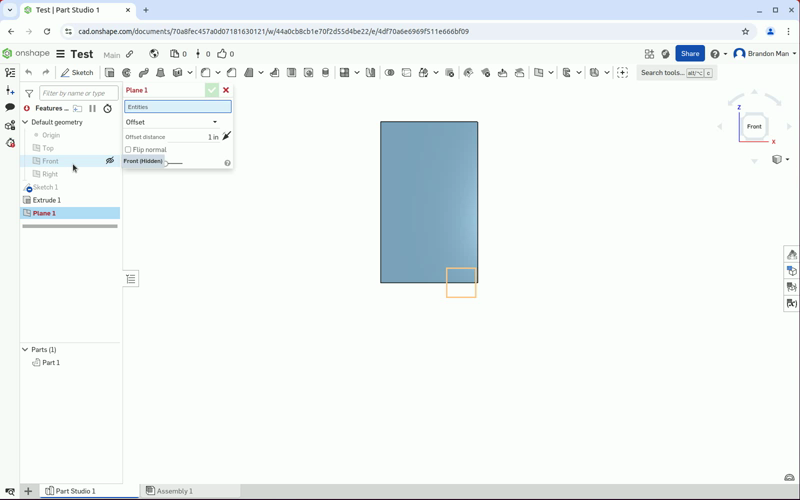
click(73, 163)
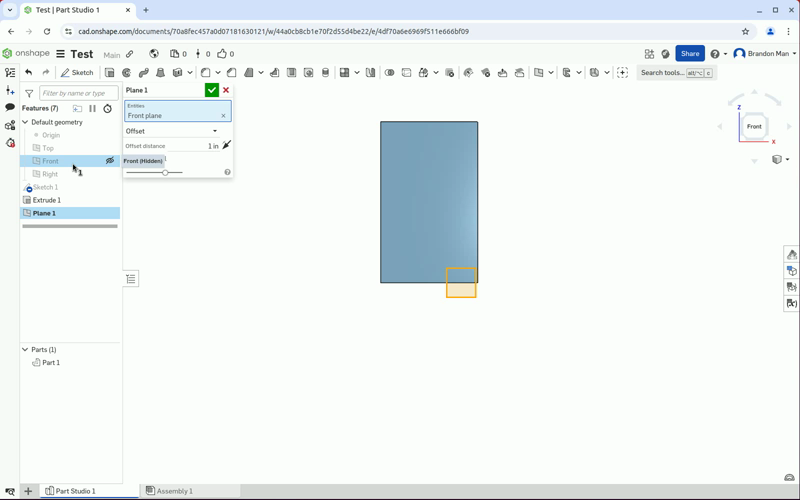
key(tab, 2)
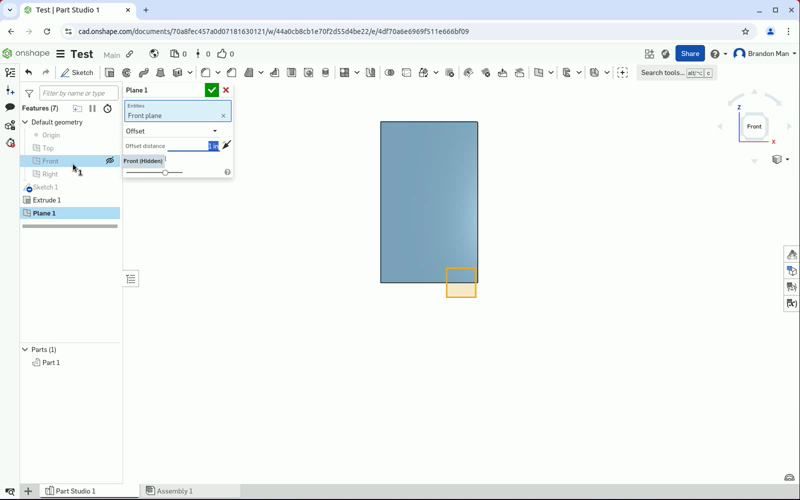
text(1.448)
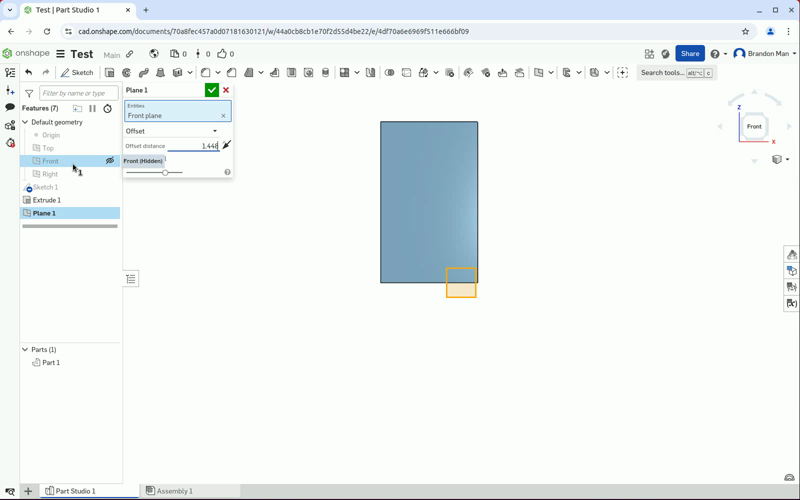
key(enter, 2)
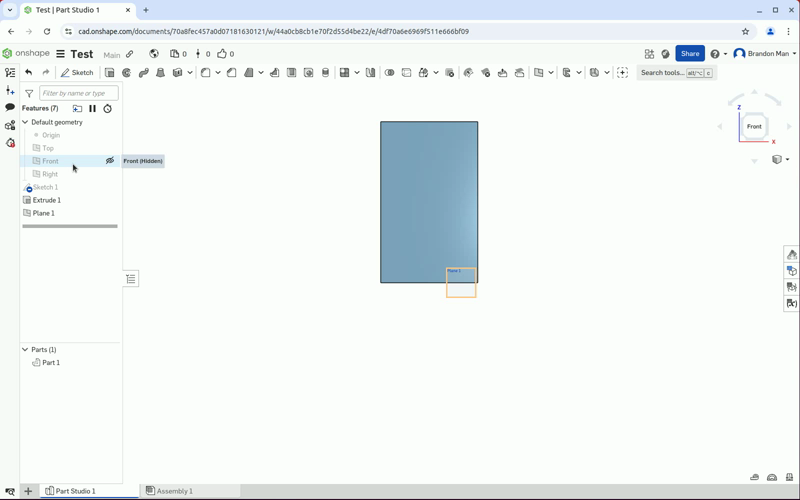
key(shift+s)
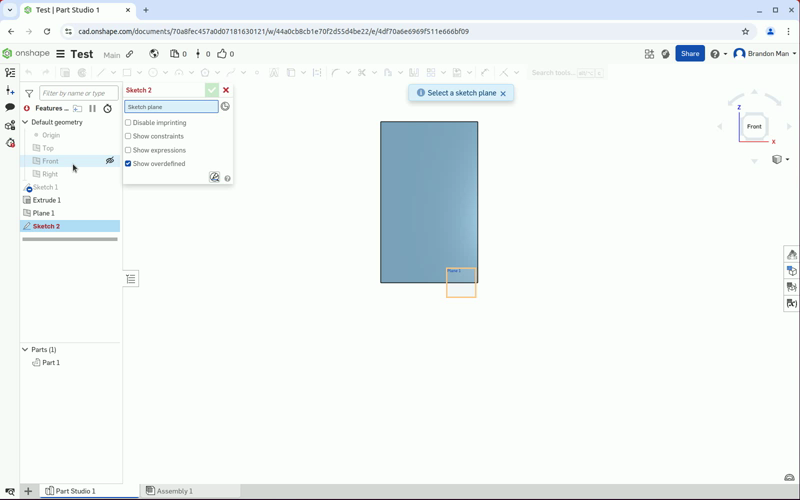
mouse_move(73, 215)
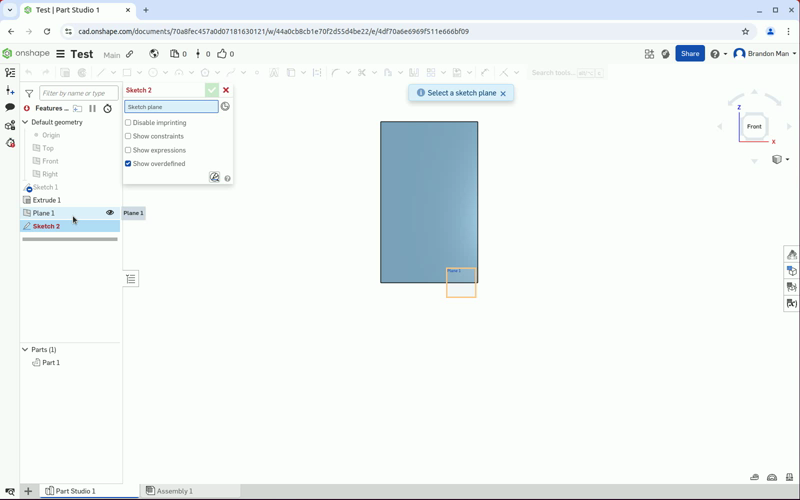
click(73, 215)
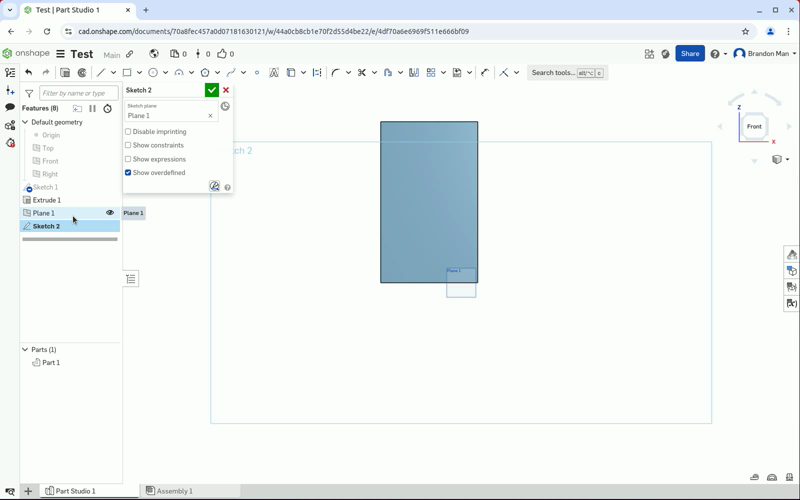
mouse_move(73, 352)
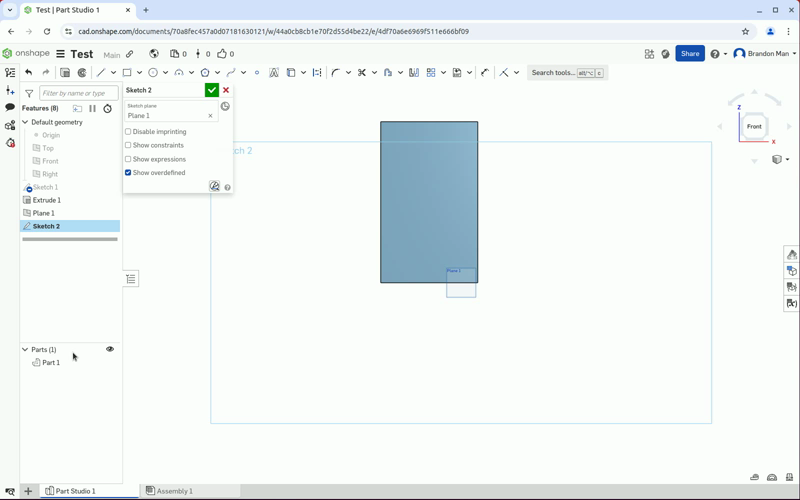
key(y)
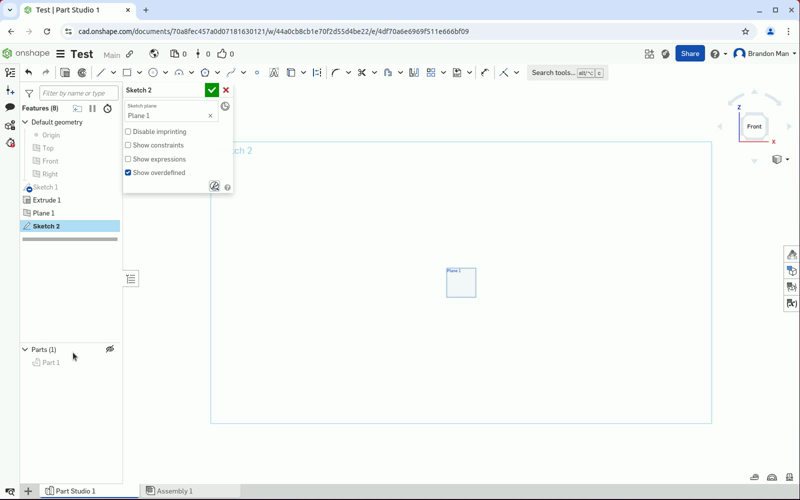
key(l)
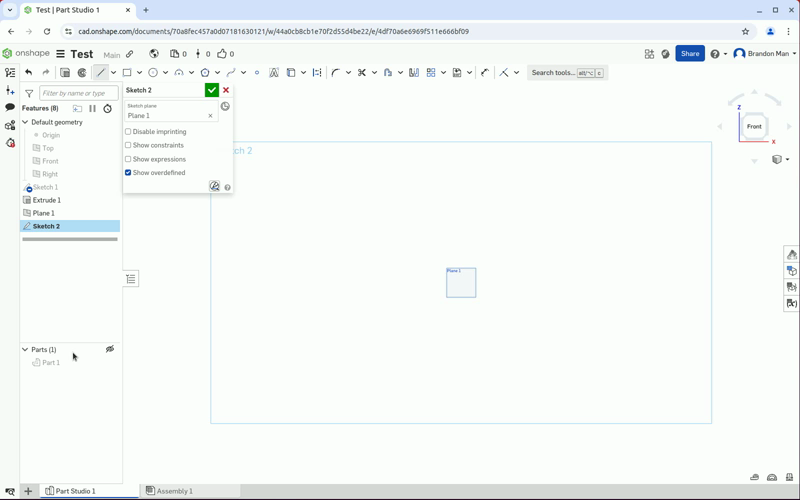
key_down(shift)
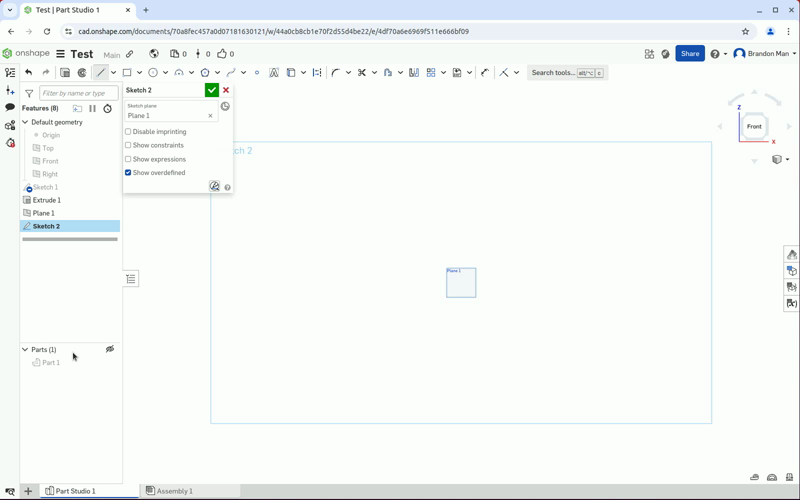
mouse_move(380, 282)
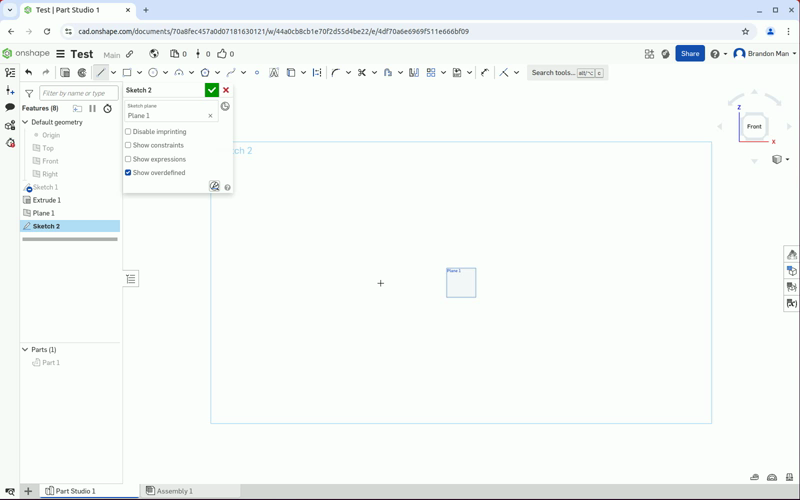
click(380, 282)
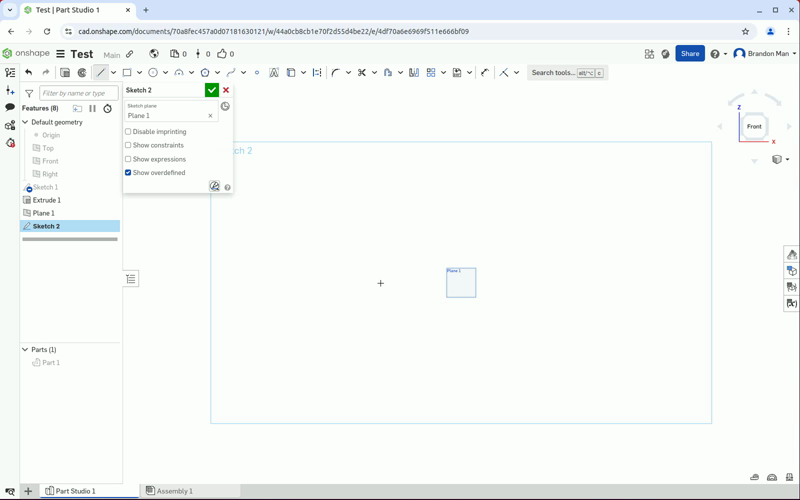
key_up(shift)
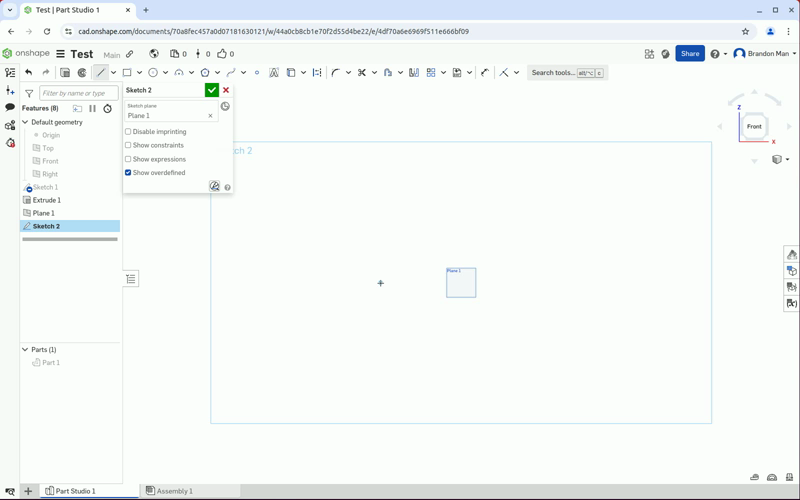
key_down(shift)
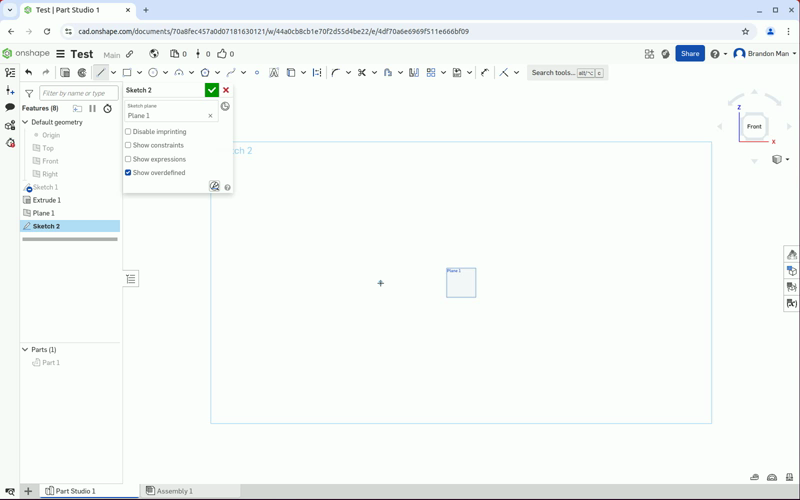
mouse_move(478, 282)
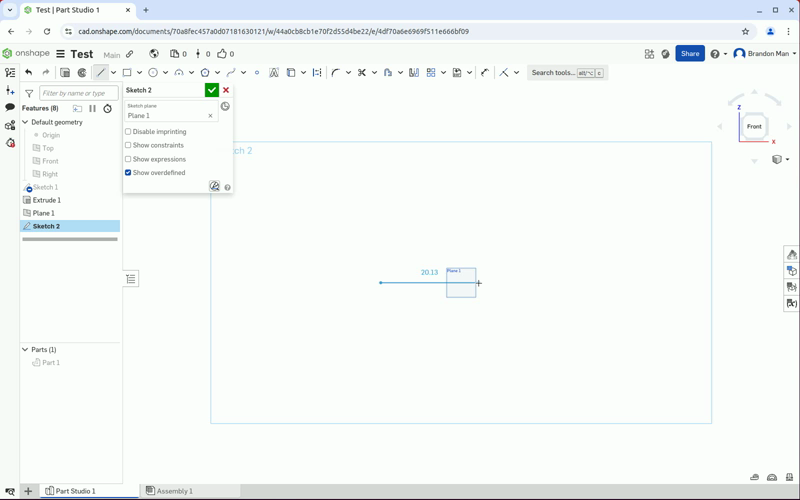
click(478, 282)
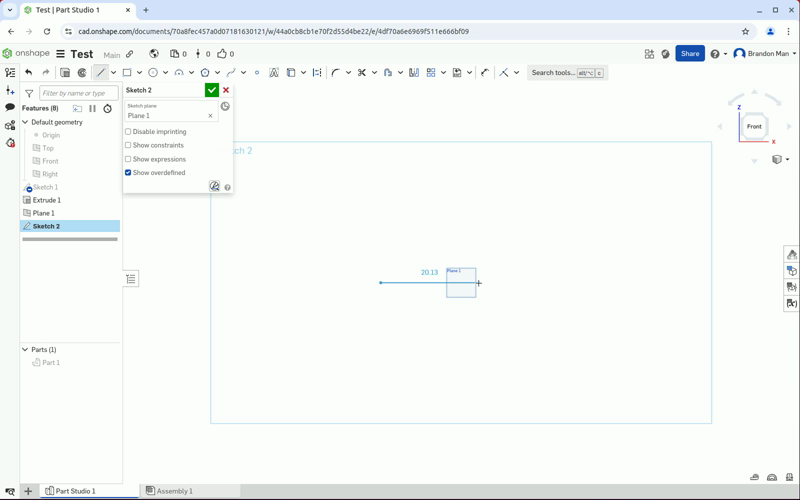
key_up(shift)
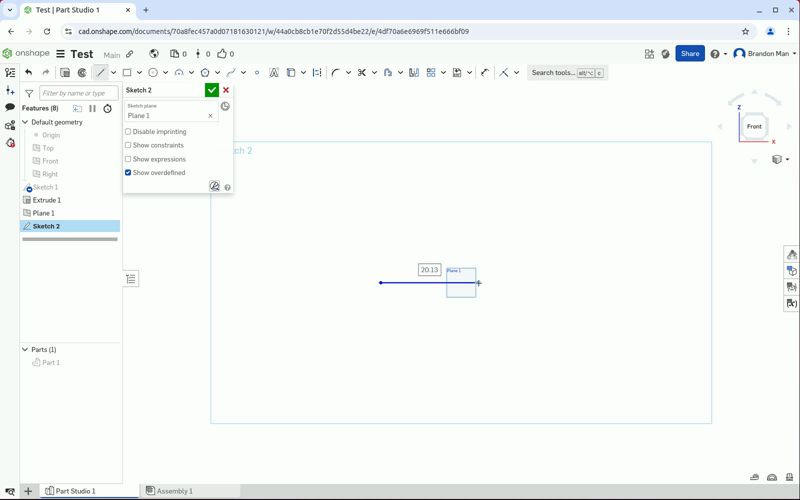
key_down(shift)
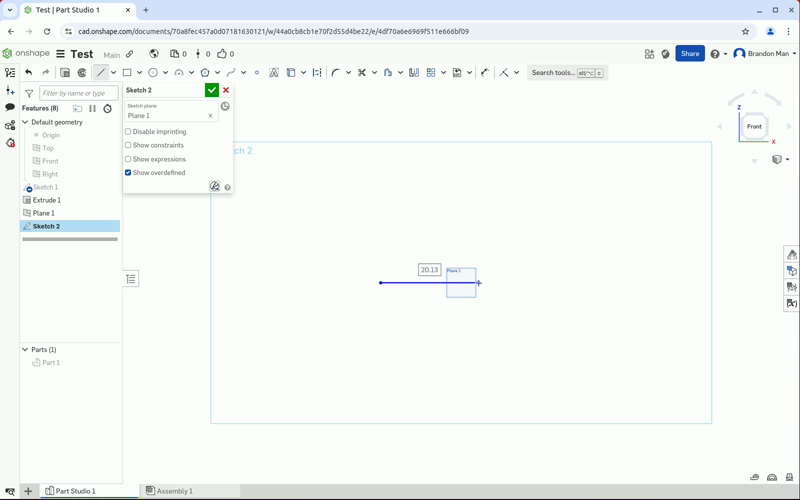
mouse_move(508, 282)
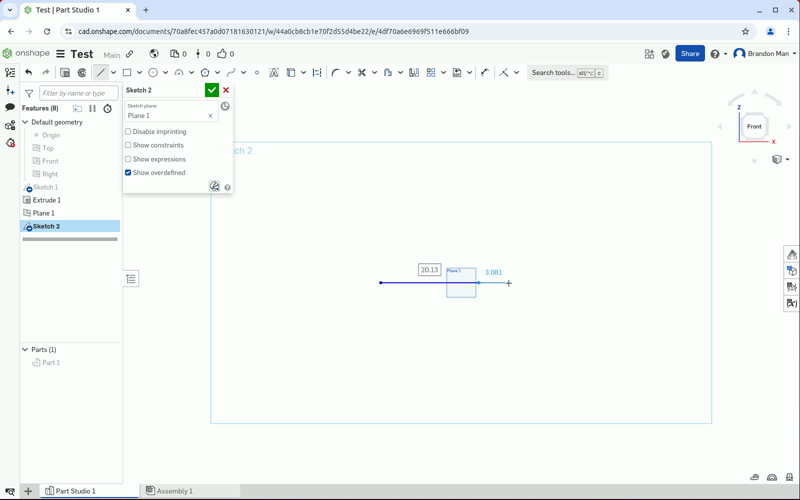
mouse_move(478, 275)
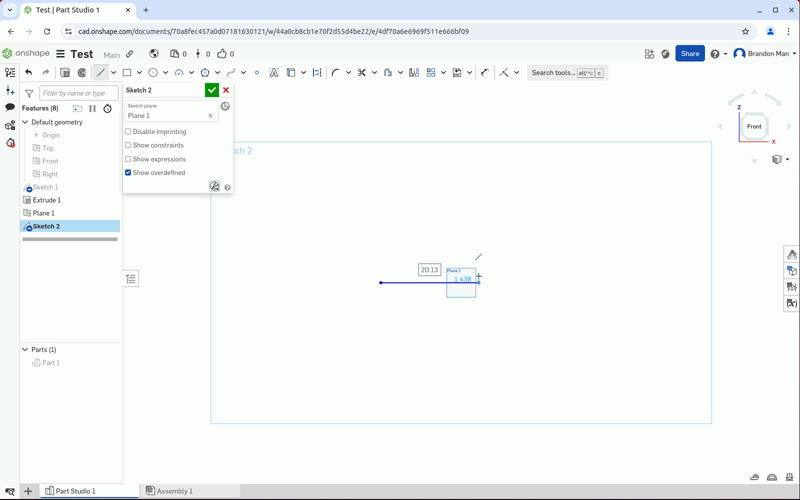
scroll(6)
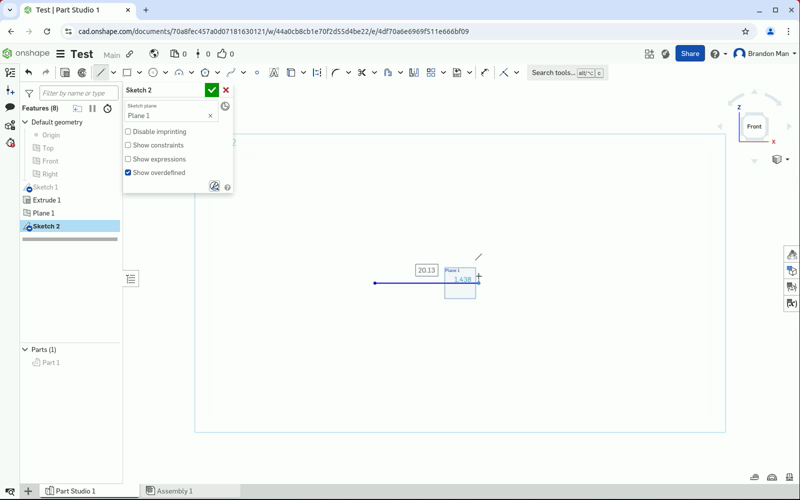
scroll(6)
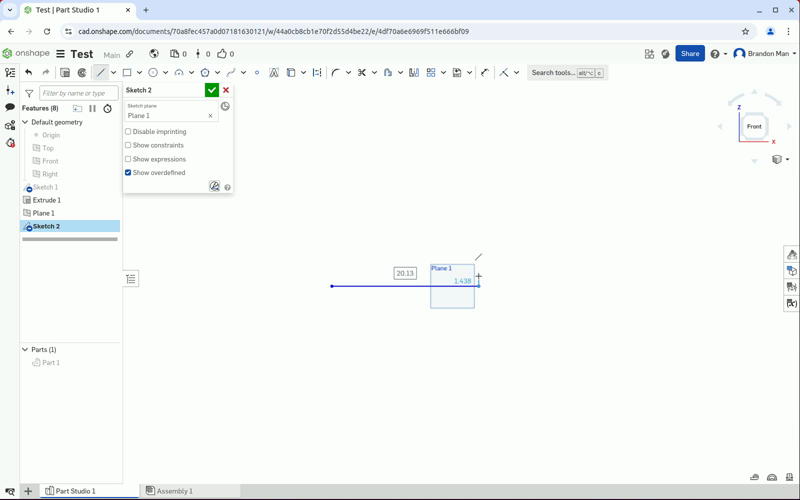
scroll(6)
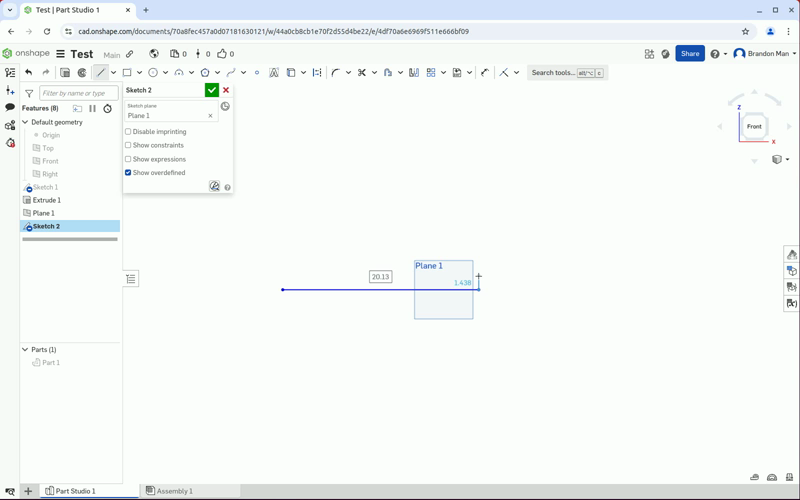
scroll(6)
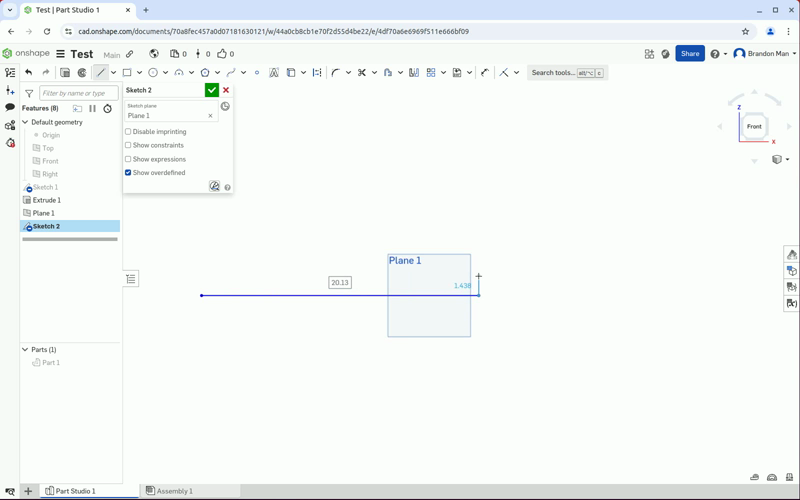
scroll(6)
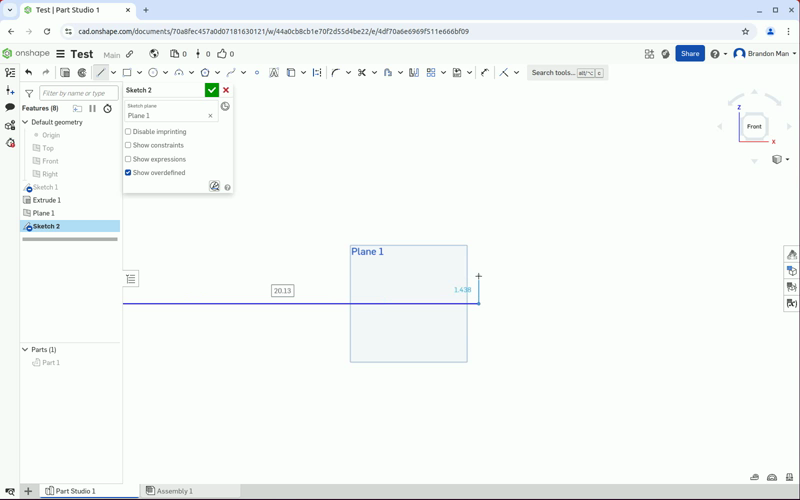
scroll(6)
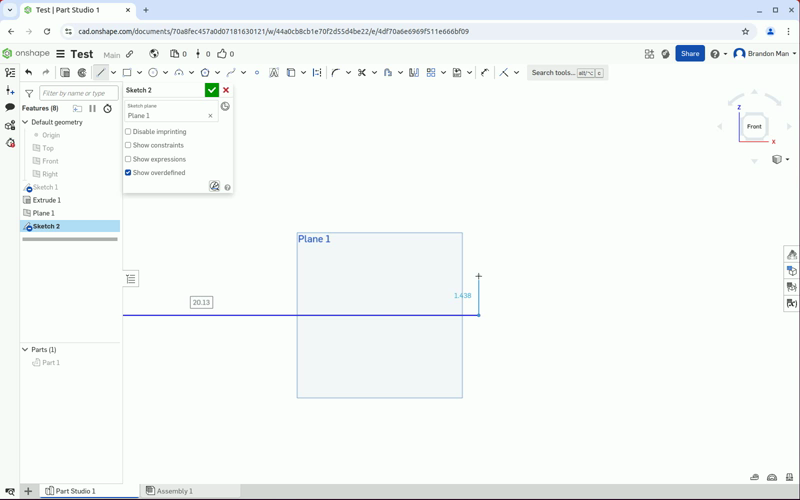
scroll(6)
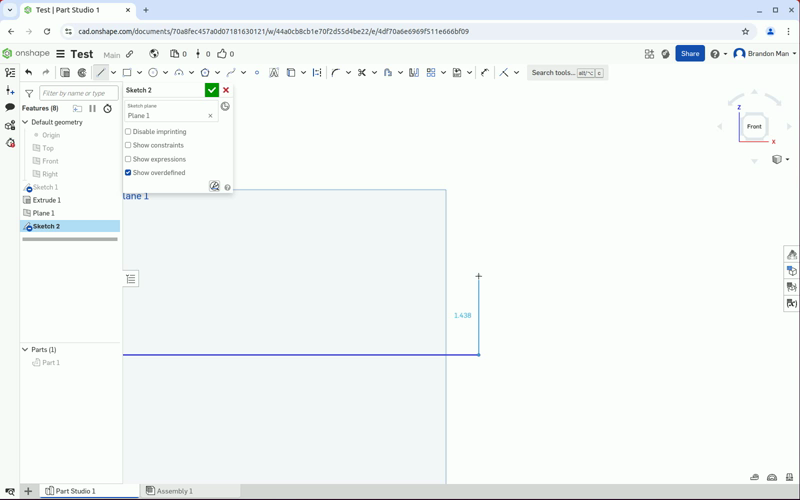
click(478, 275)
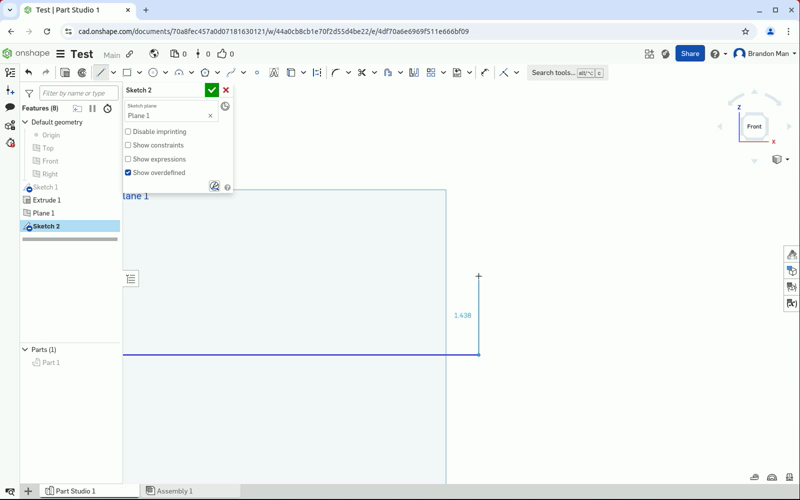
scroll(-6)
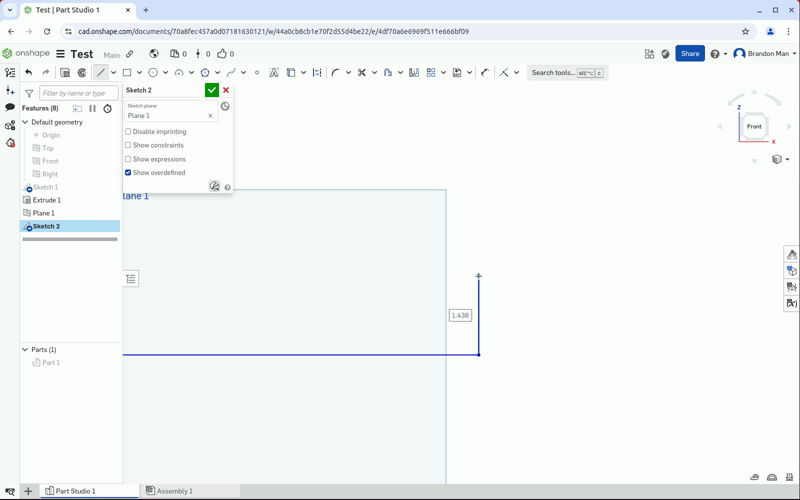
scroll(-6)
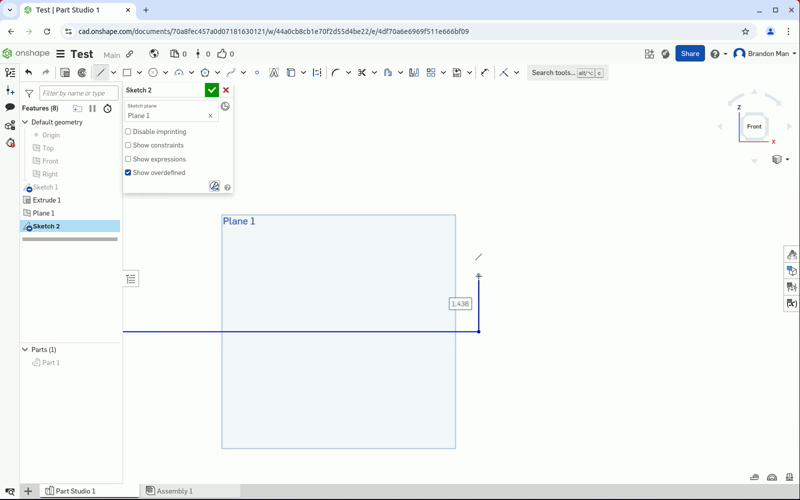
scroll(-6)
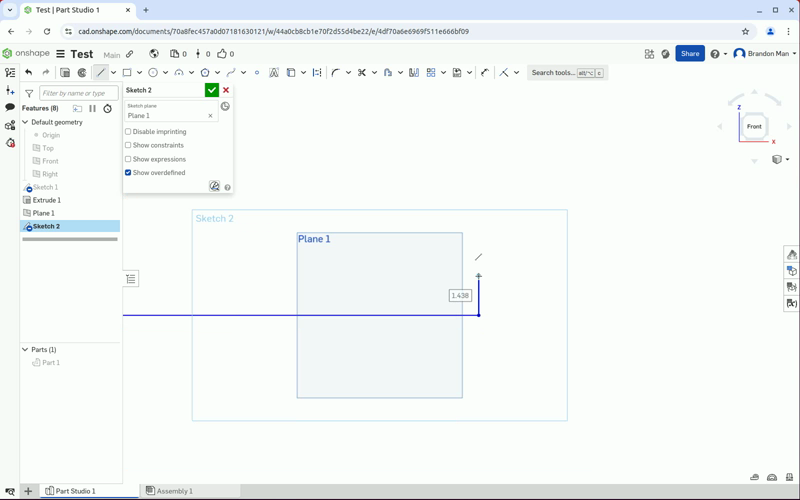
scroll(-6)
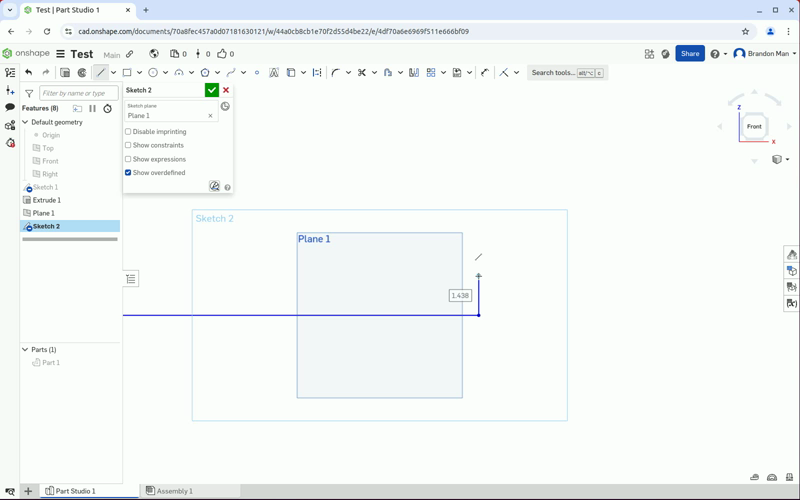
scroll(-6)
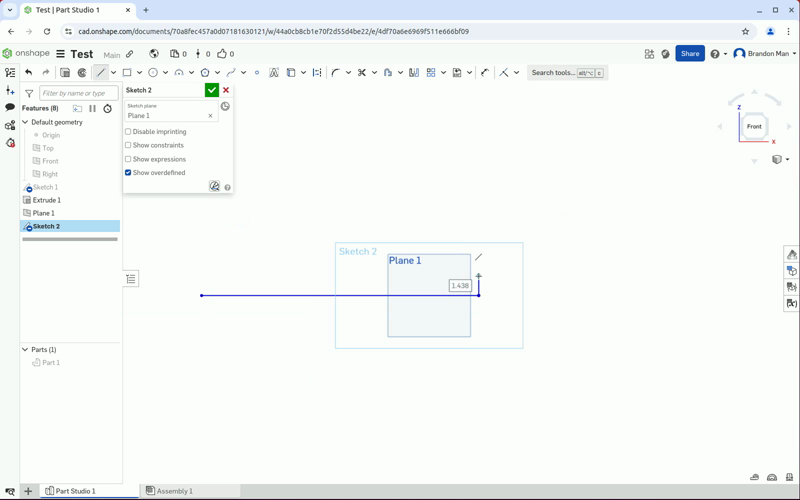
scroll(-6)
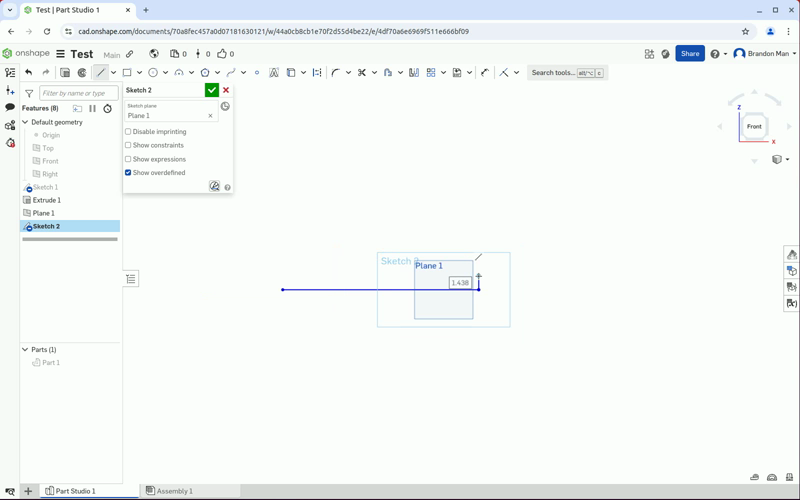
scroll(-6)
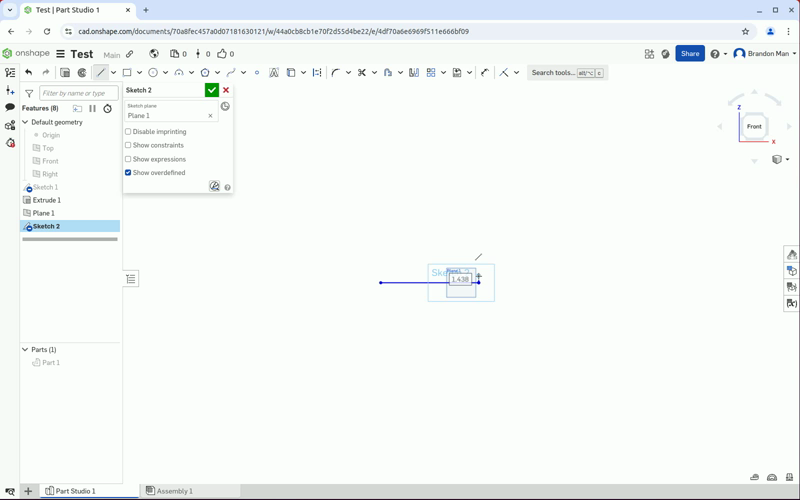
key_up(shift)
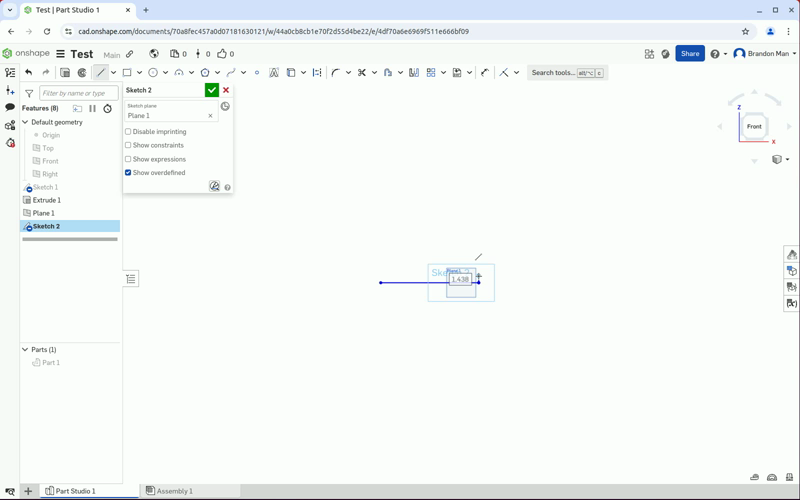
key_down(shift)
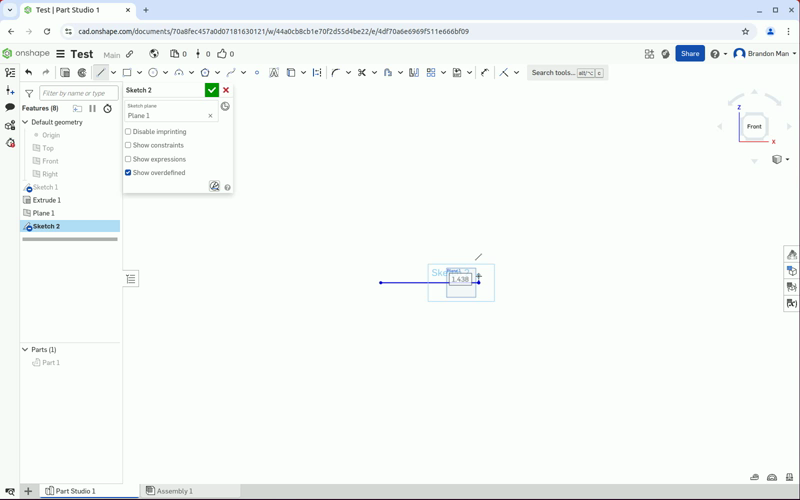
mouse_move(380, 275)
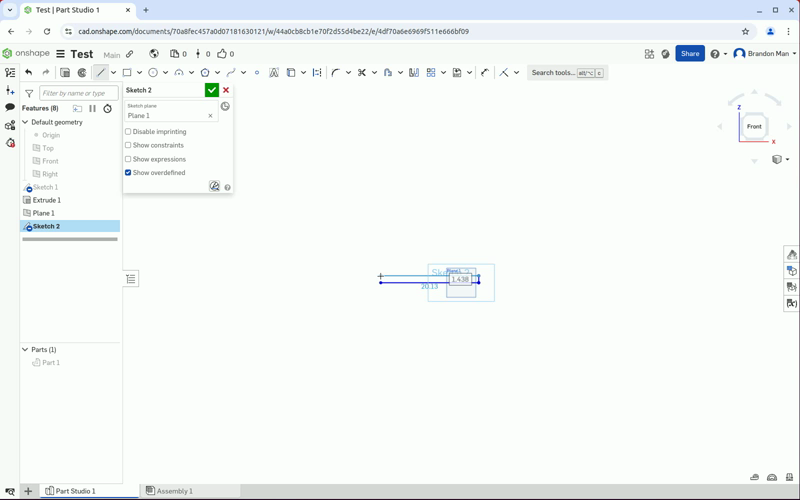
click(380, 275)
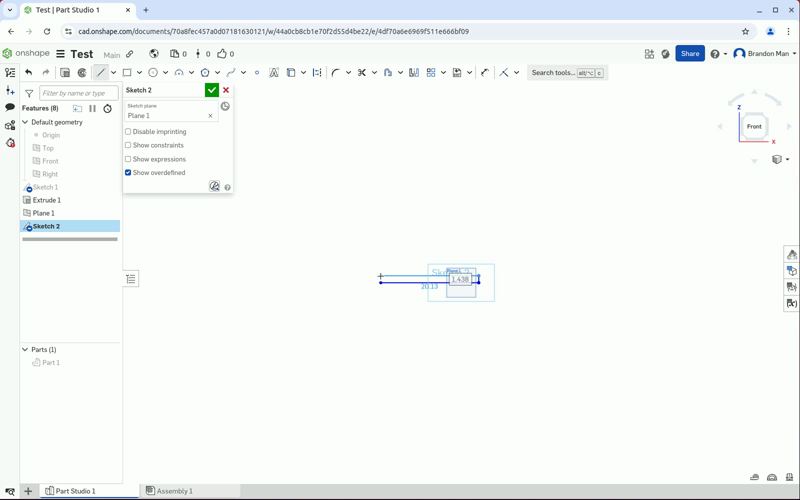
key_up(shift)
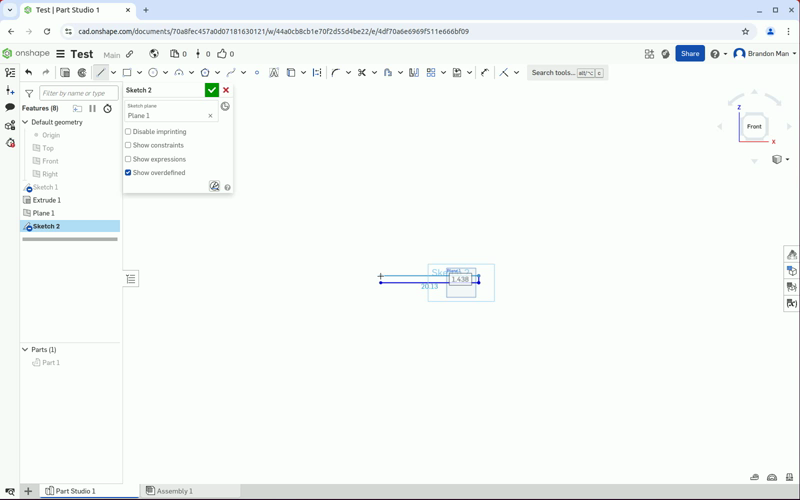
mouse_move(410, 275)
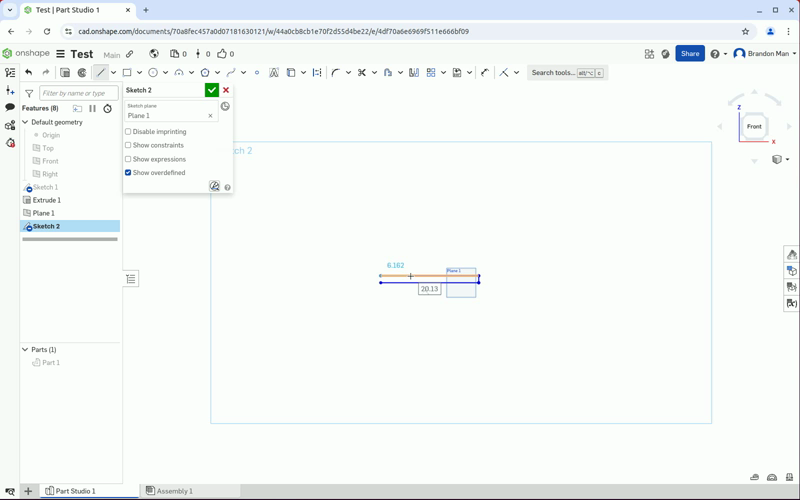
key_down(shift)
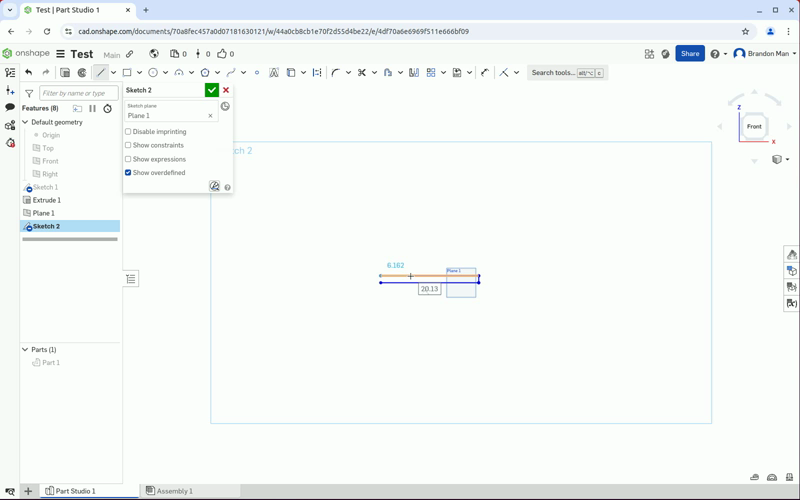
mouse_move(380, 282)
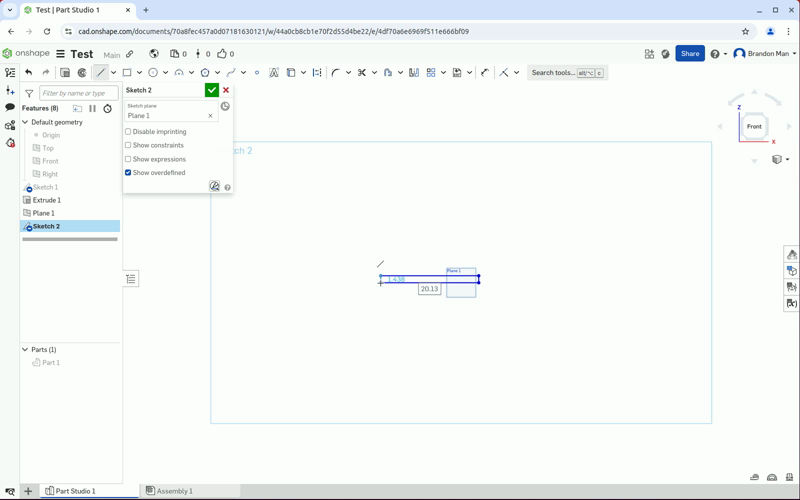
scroll(6)
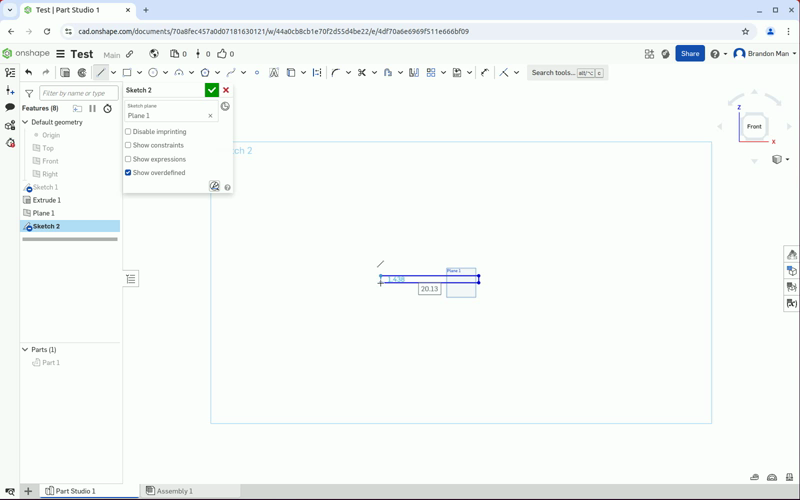
scroll(6)
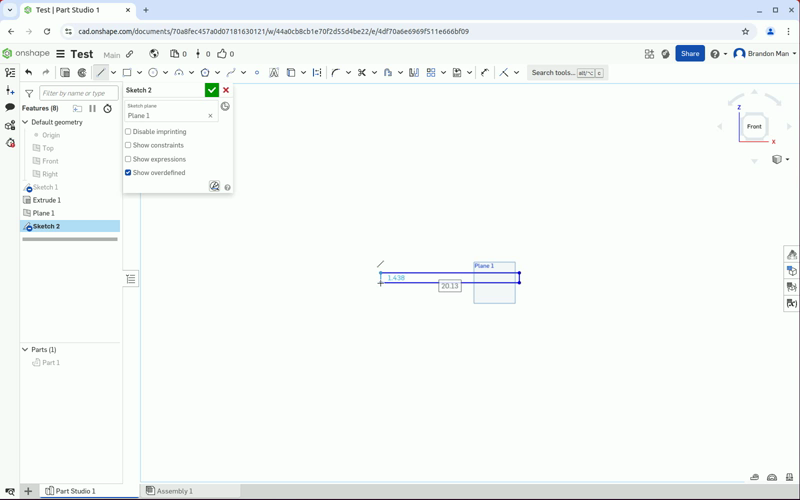
scroll(6)
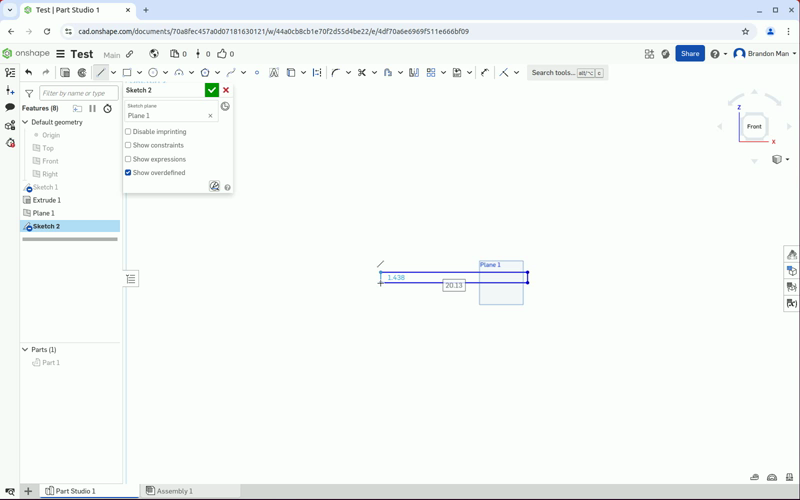
scroll(6)
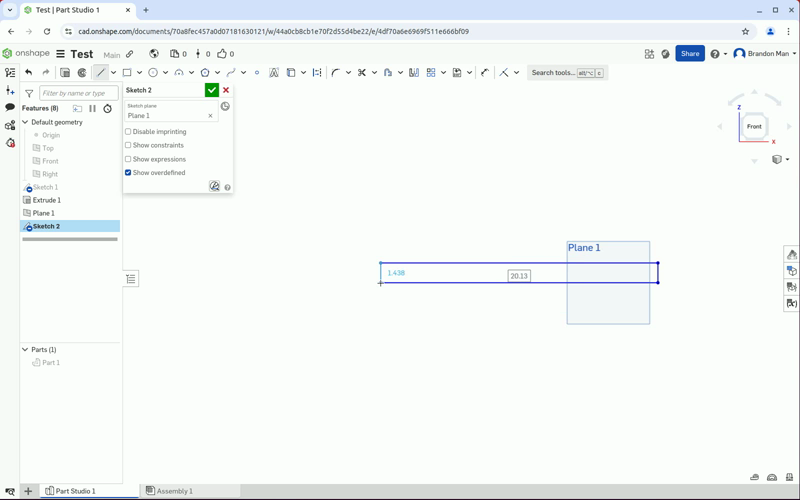
scroll(6)
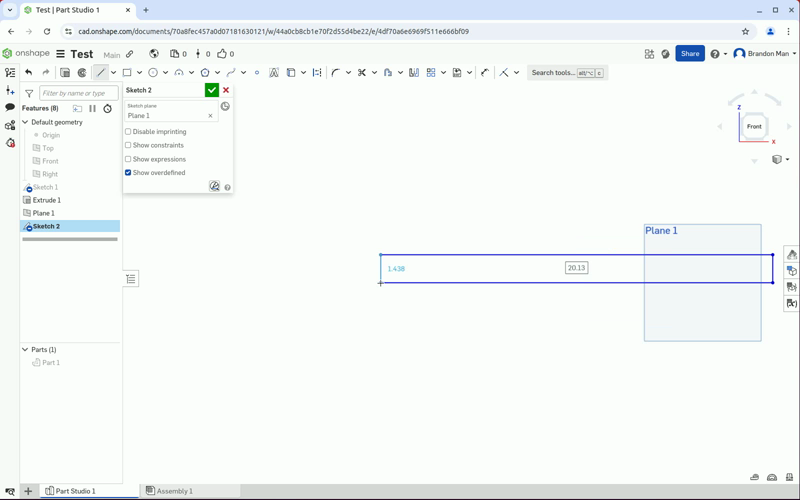
scroll(6)
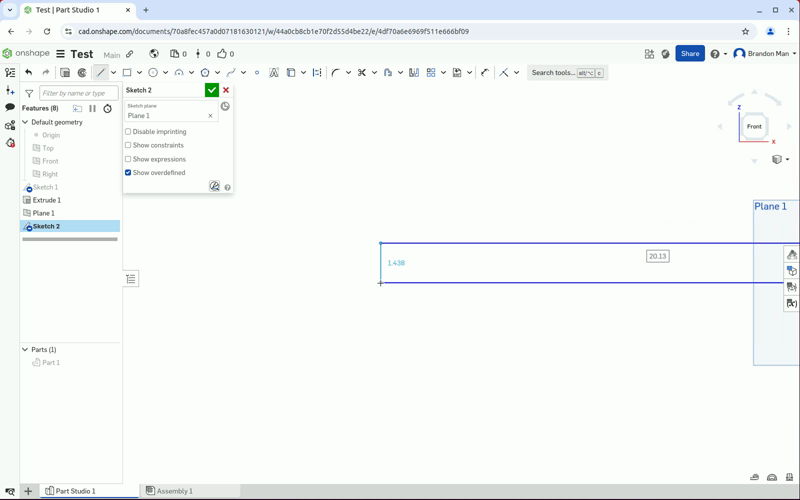
scroll(6)
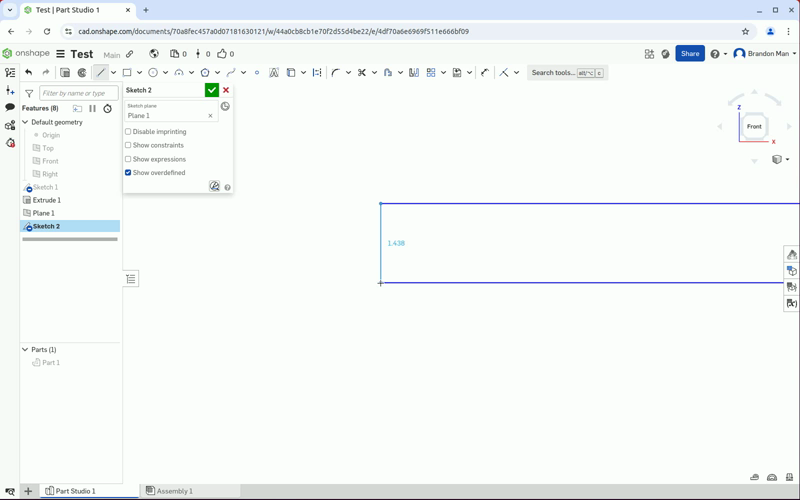
key_up(shift)
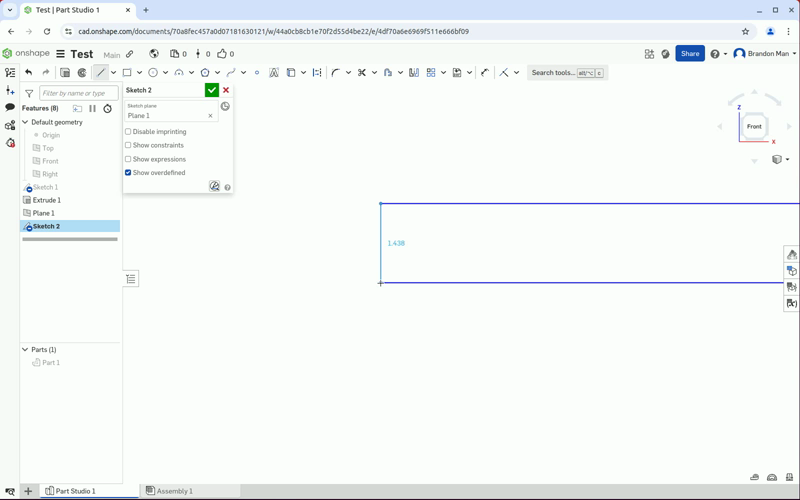
click(380, 282)
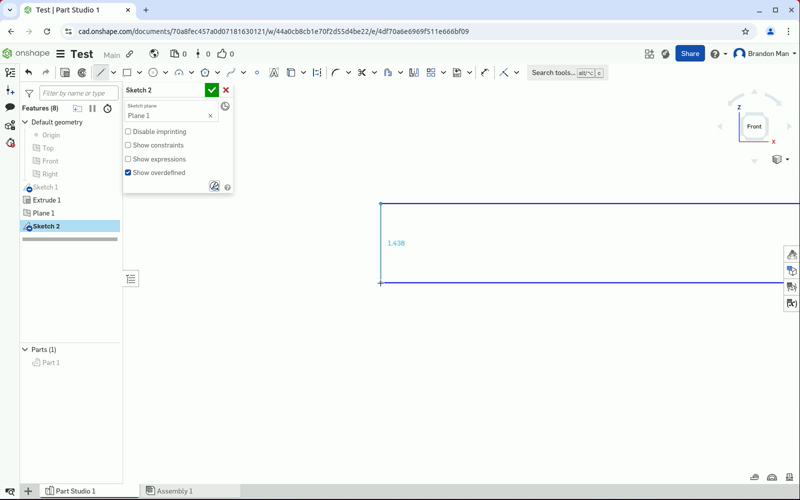
scroll(-6)
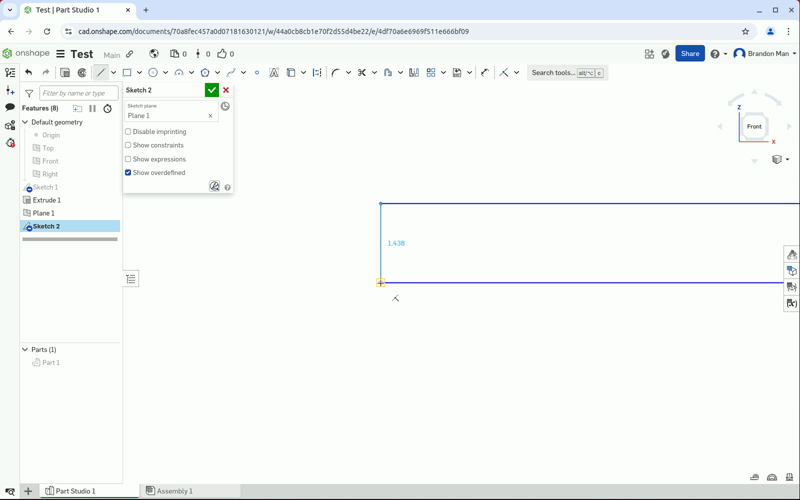
scroll(-6)
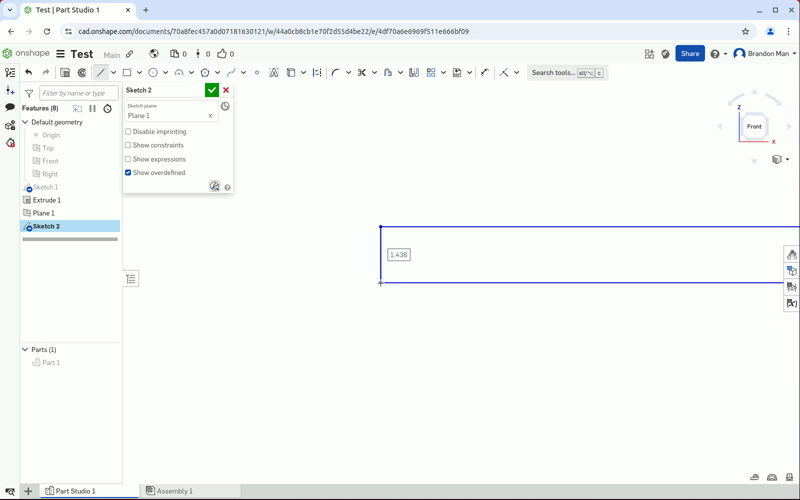
scroll(-6)
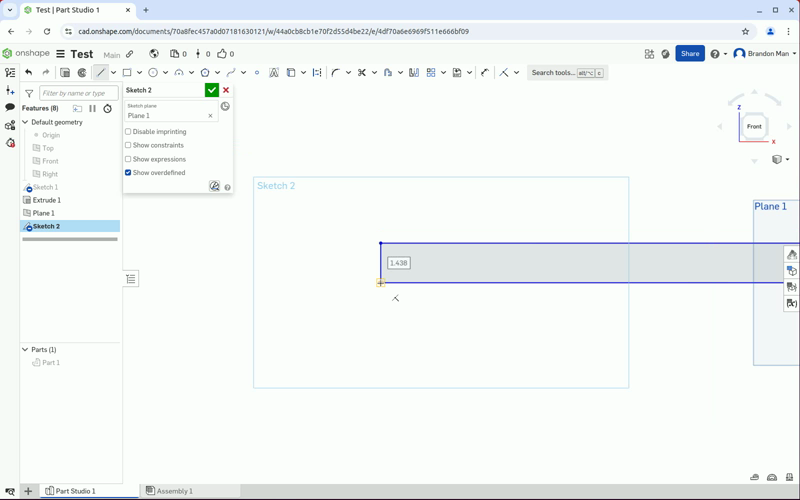
scroll(-6)
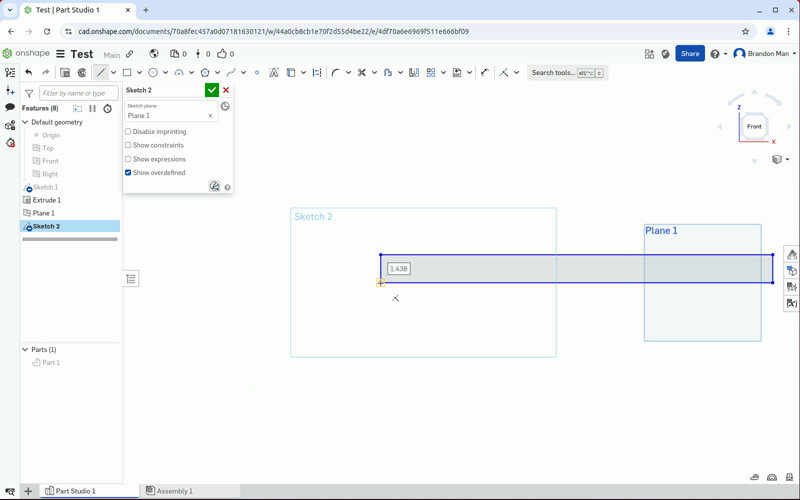
scroll(-6)
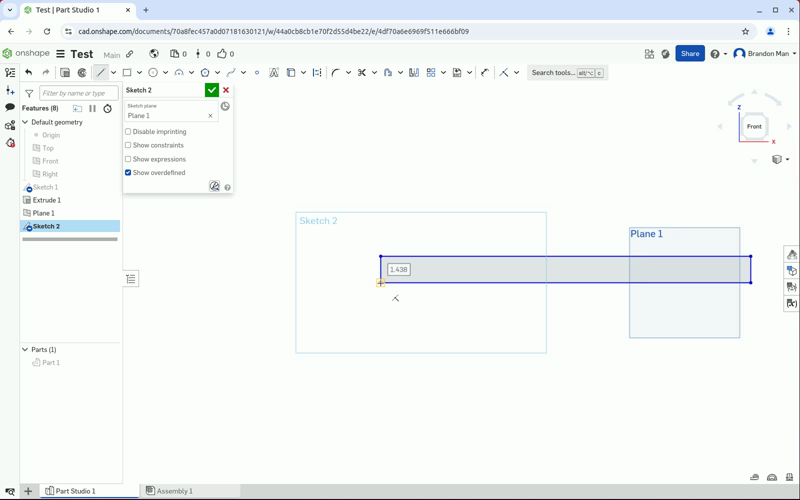
scroll(-6)
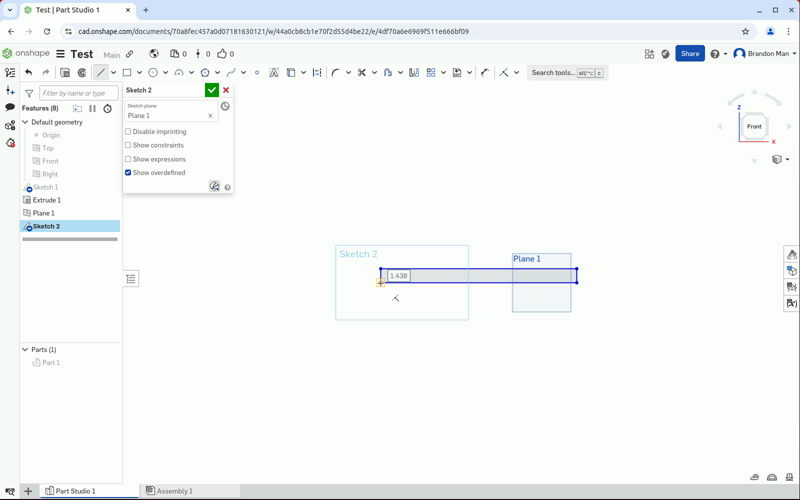
scroll(-6)
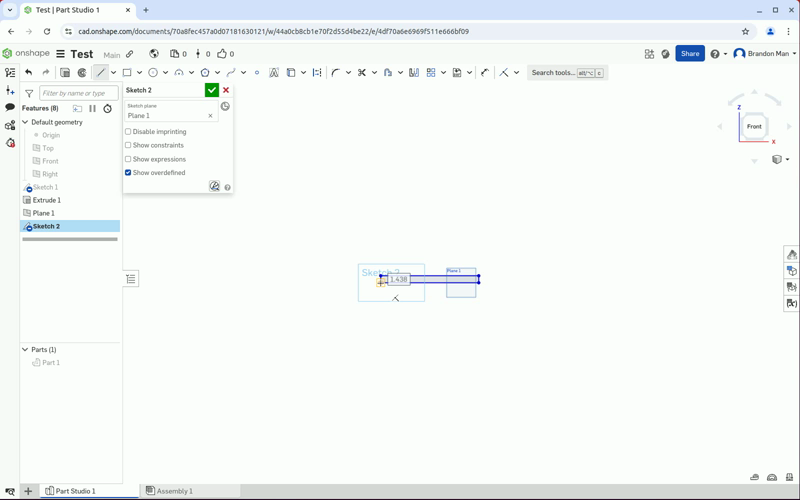
key(esc)
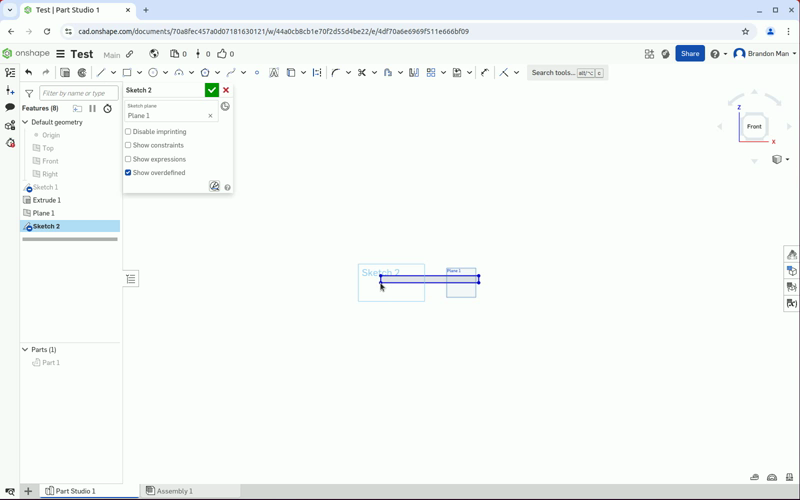
mouse_move(393, 279)
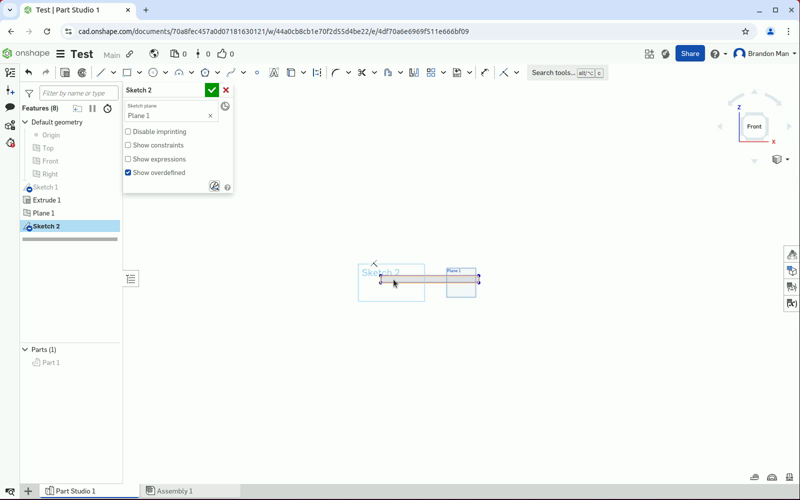
scroll(6)
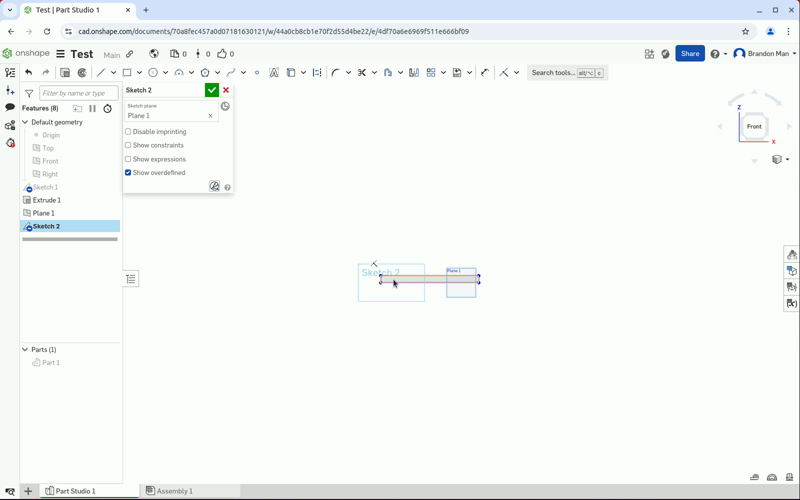
scroll(6)
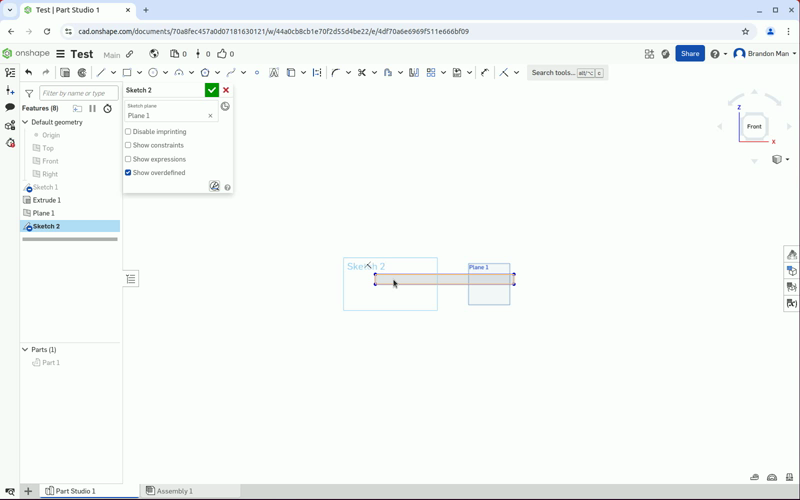
scroll(6)
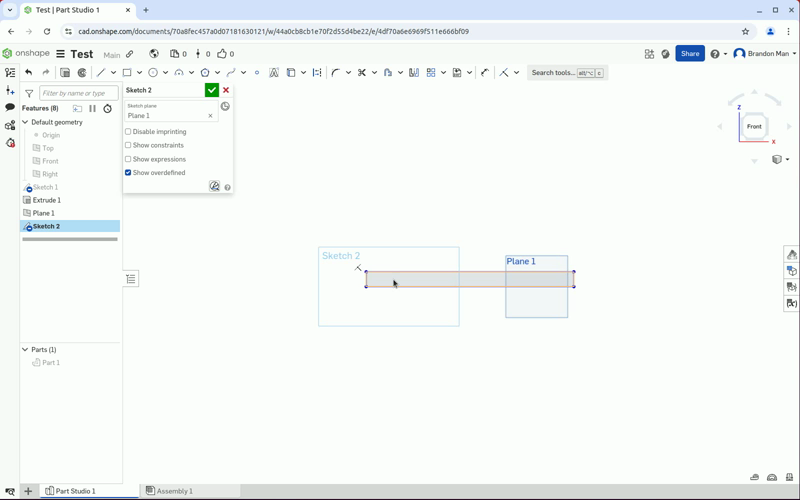
scroll(6)
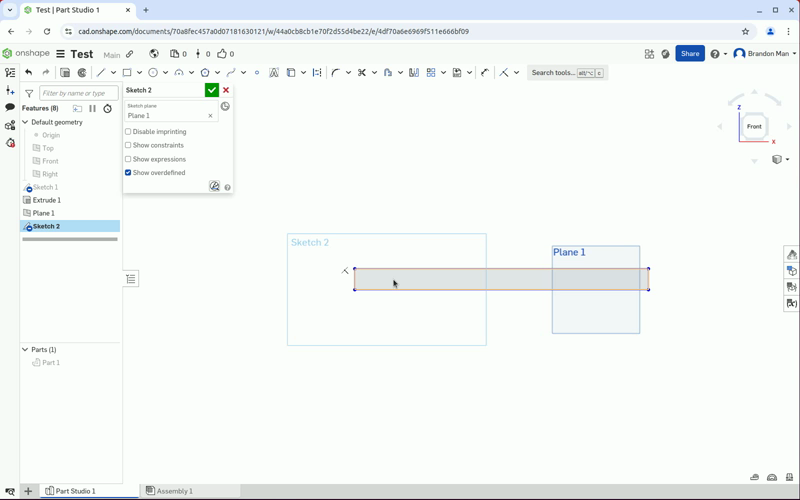
scroll(6)
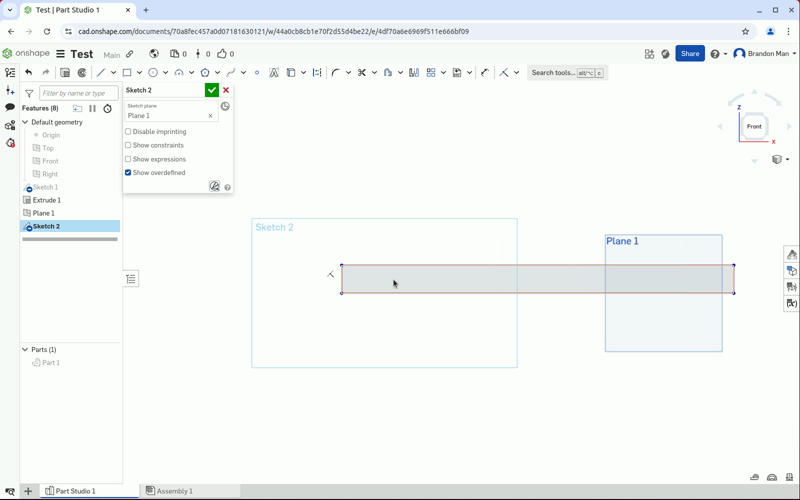
scroll(6)
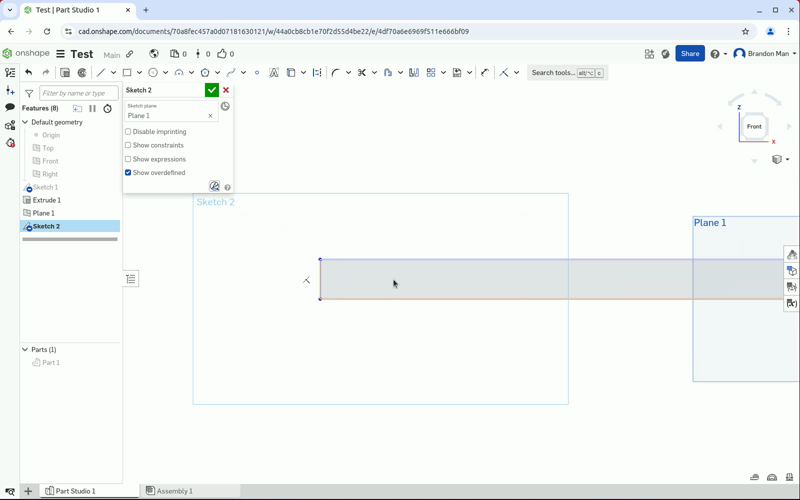
scroll(6)
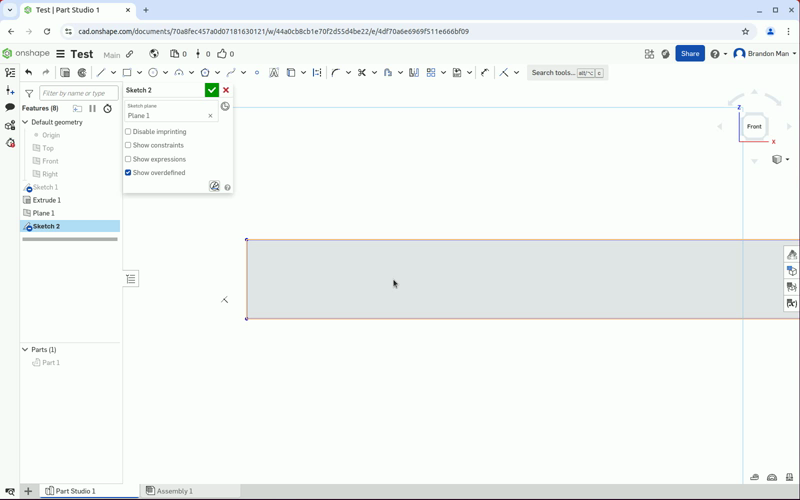
click(393, 279)
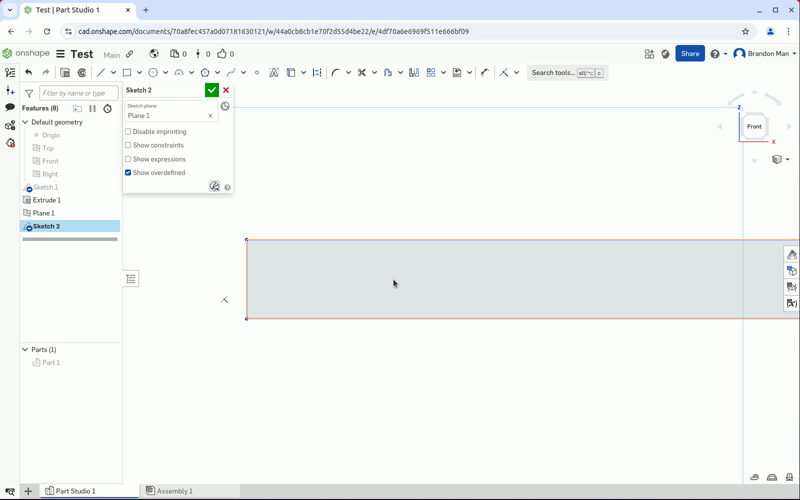
scroll(-6)
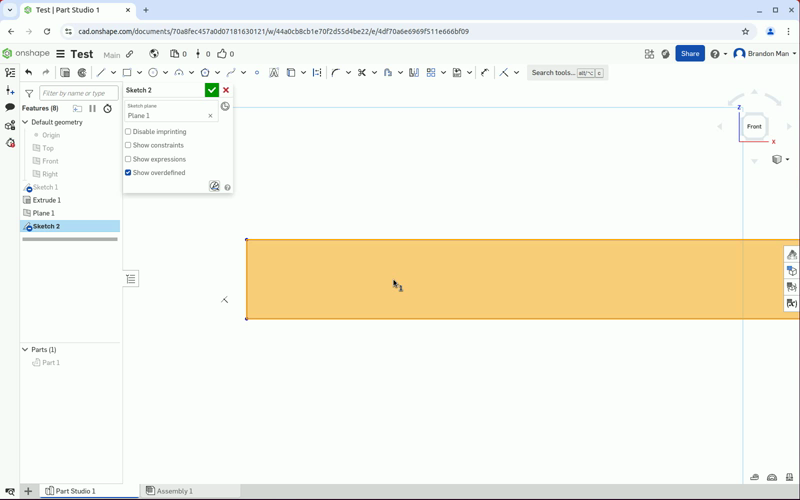
scroll(-6)
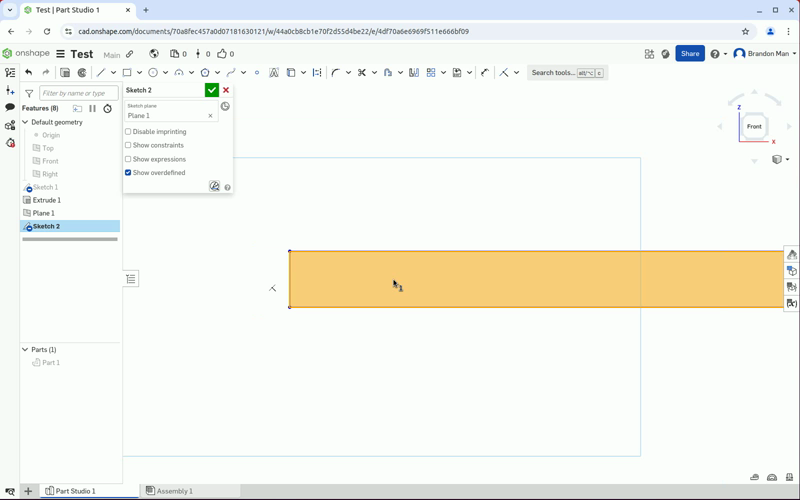
scroll(-6)
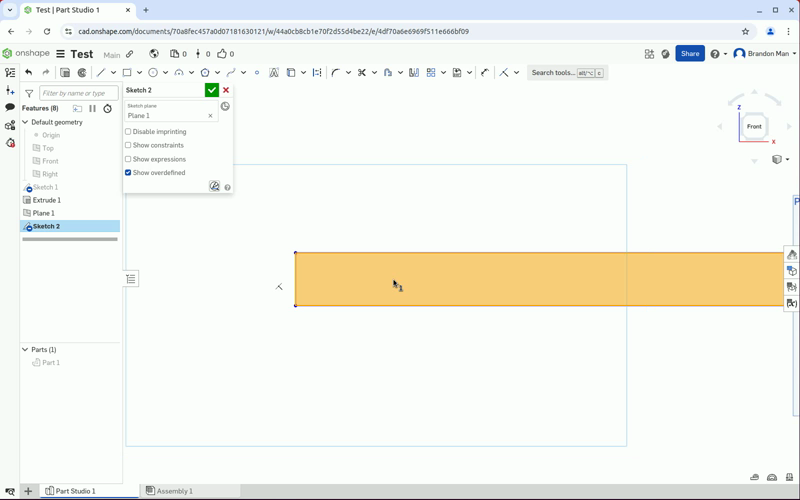
scroll(-6)
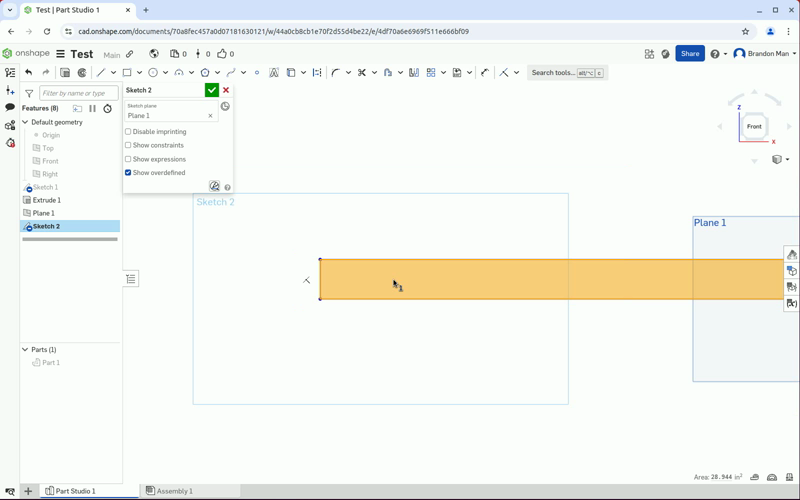
scroll(-6)
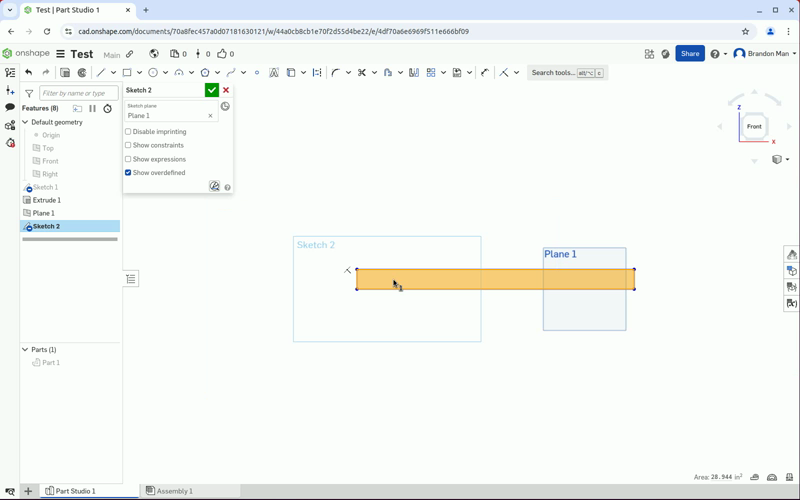
scroll(-6)
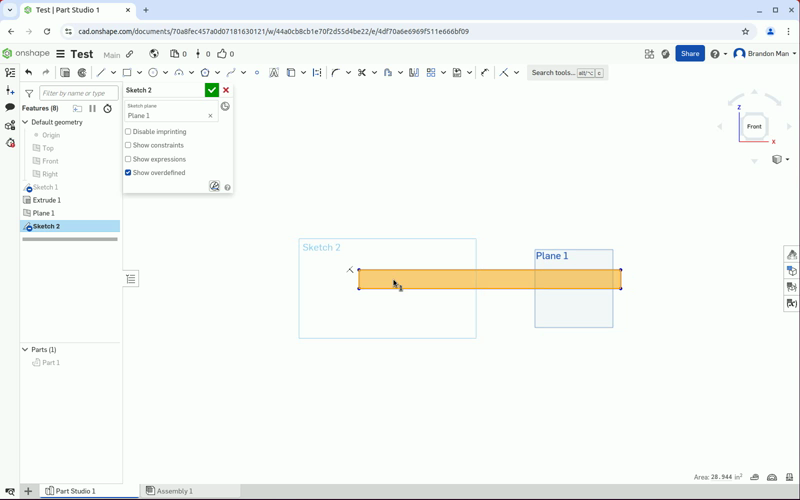
scroll(-6)
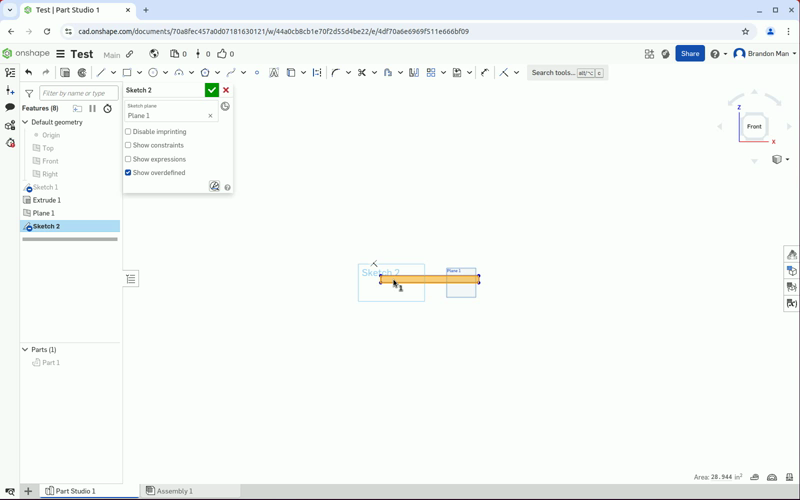
mouse_move(73, 352)
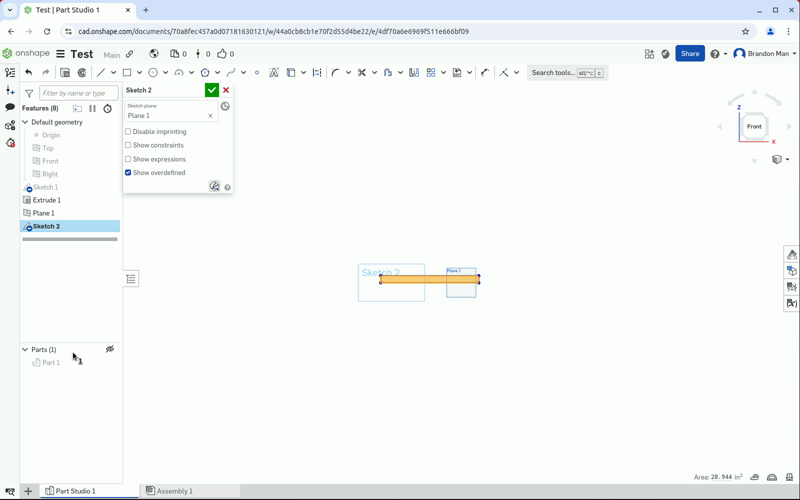
key(shift+y)
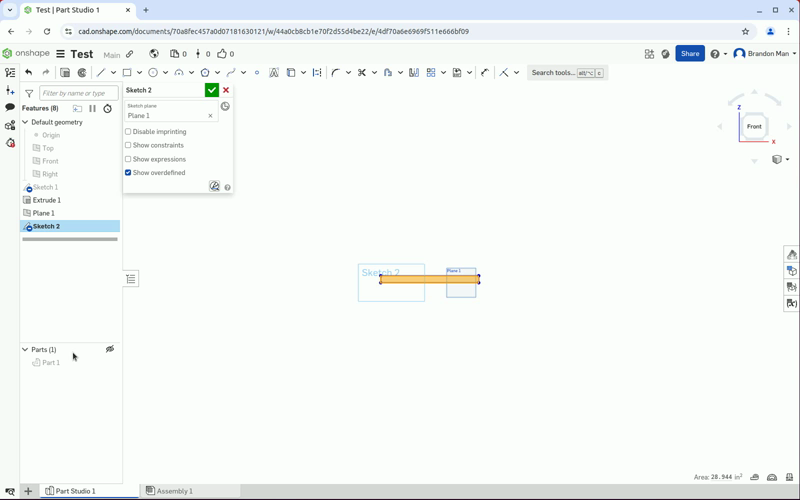
key(shift+e)
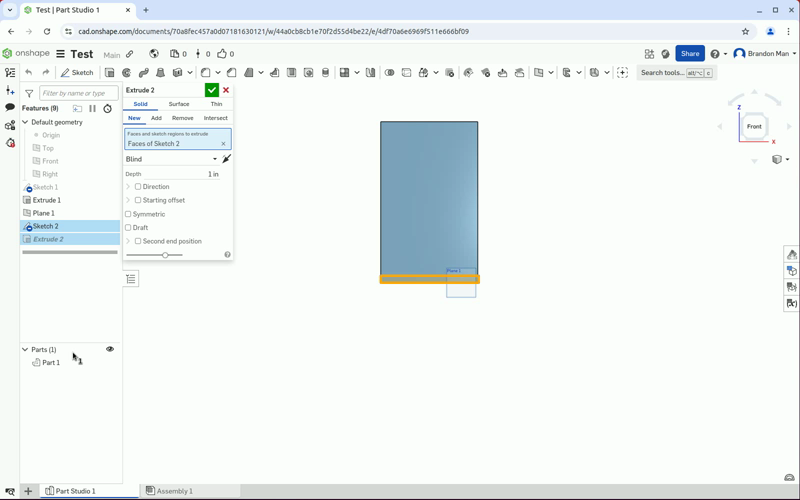
mouse_move(143, 106)
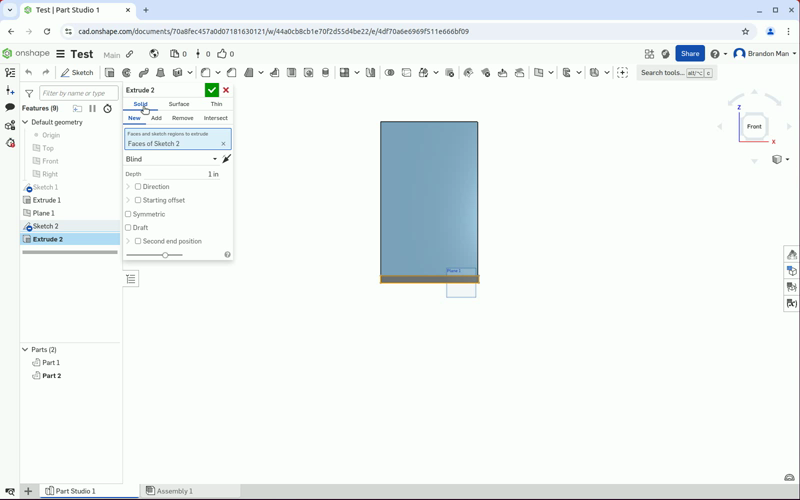
click(143, 106)
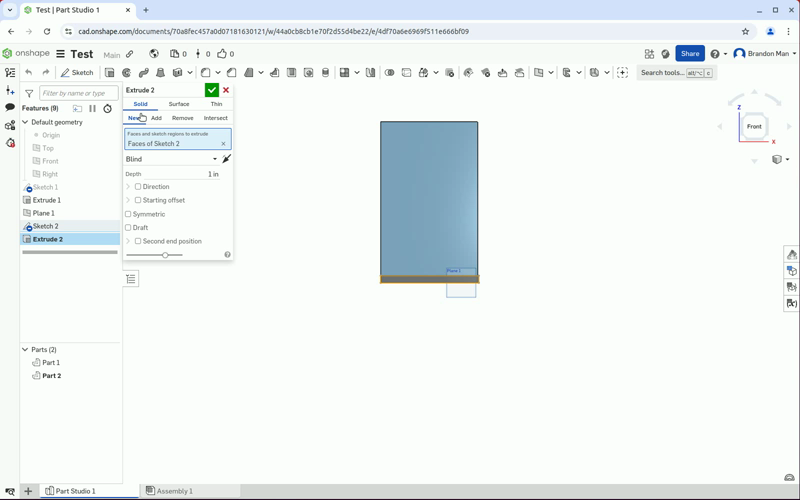
mouse_move(137, 120)
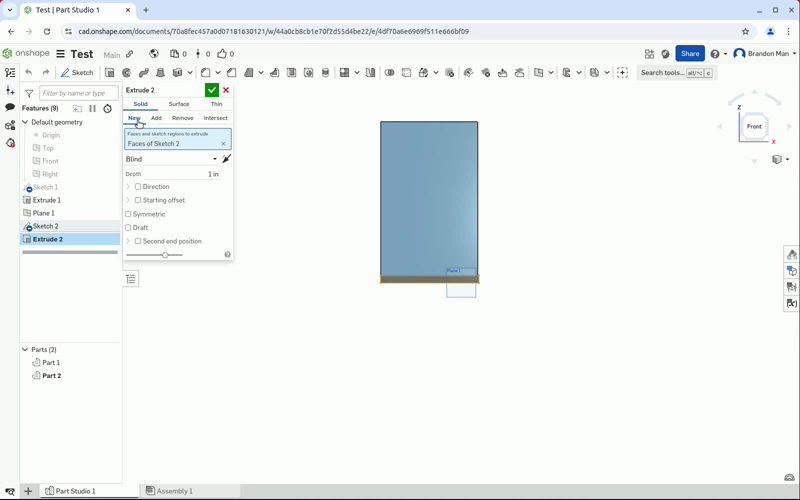
click(137, 120)
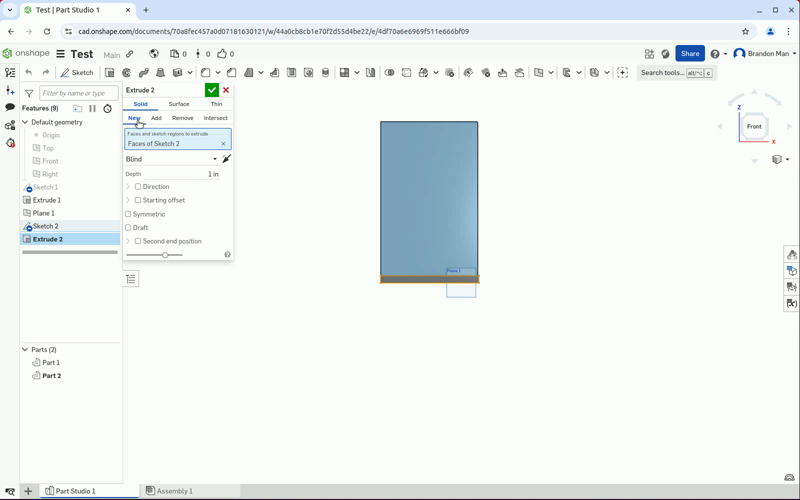
key(tab, 4)
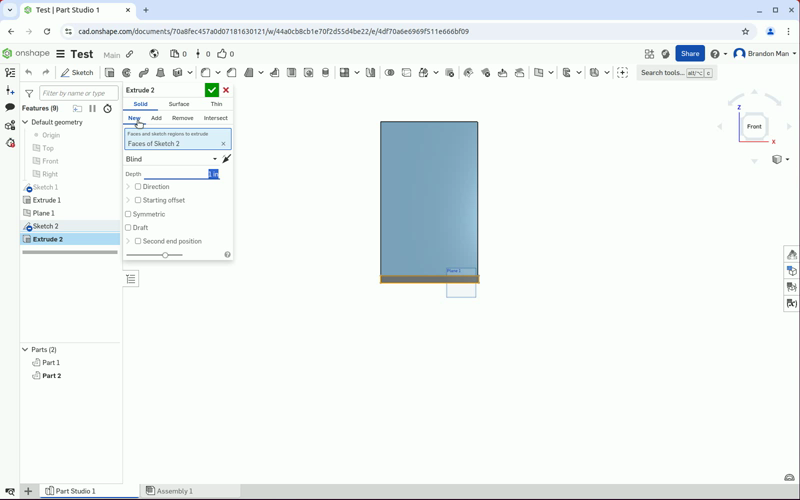
text(19.979)
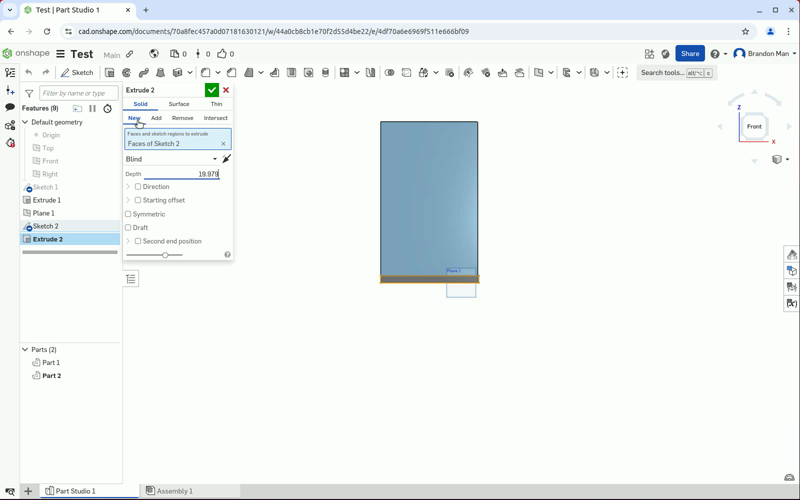
key(enter)
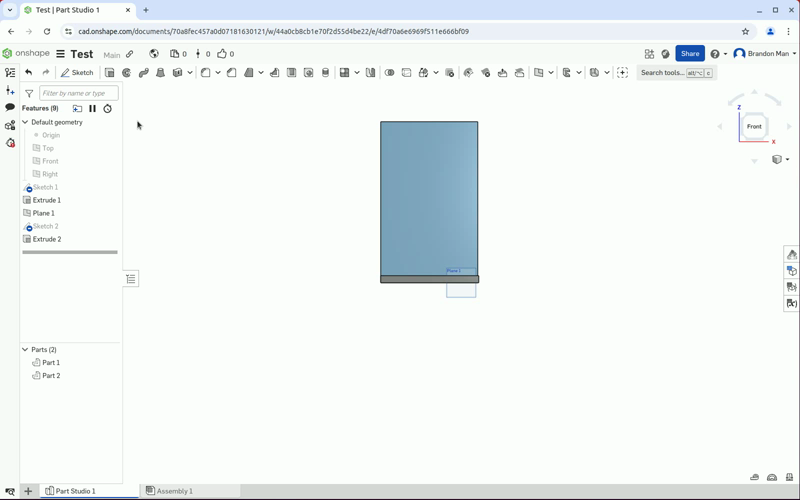
key(shift+h)
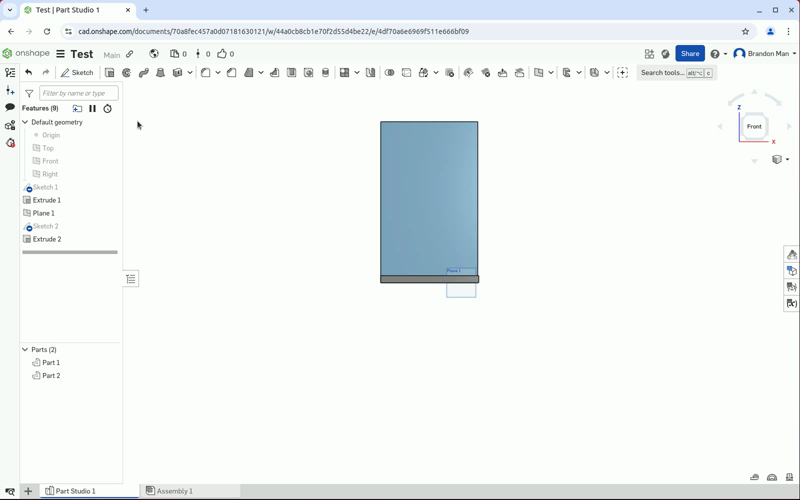
key(shift+h)
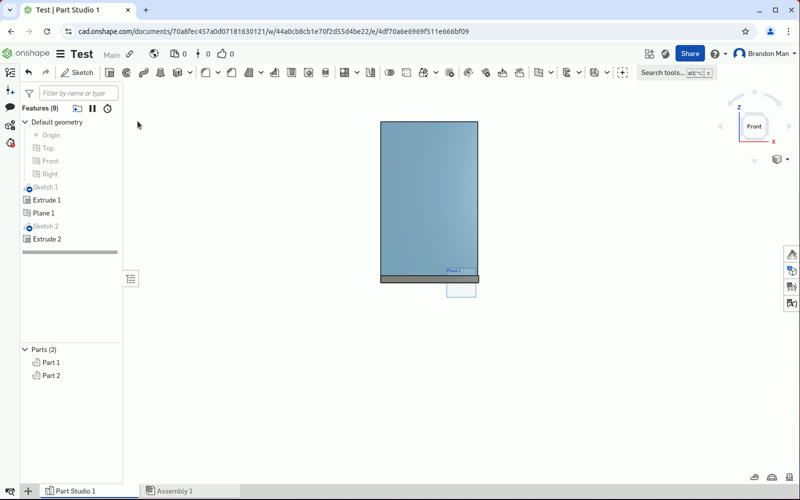
mouse_move(73, 189)
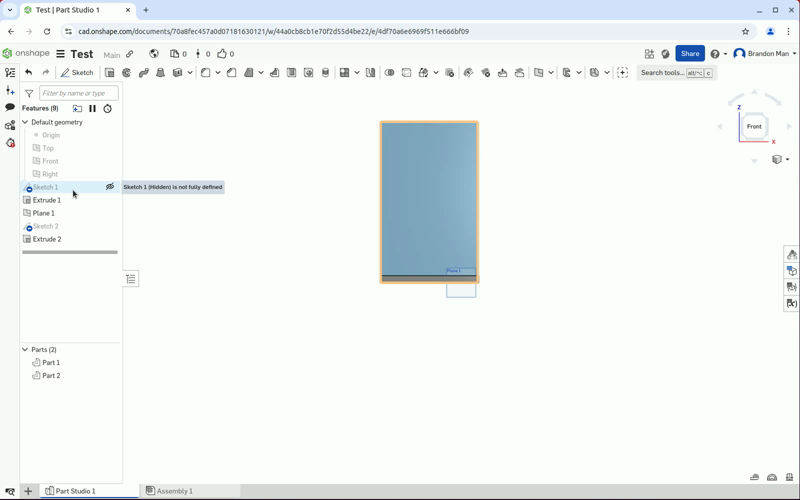
click(73, 189)
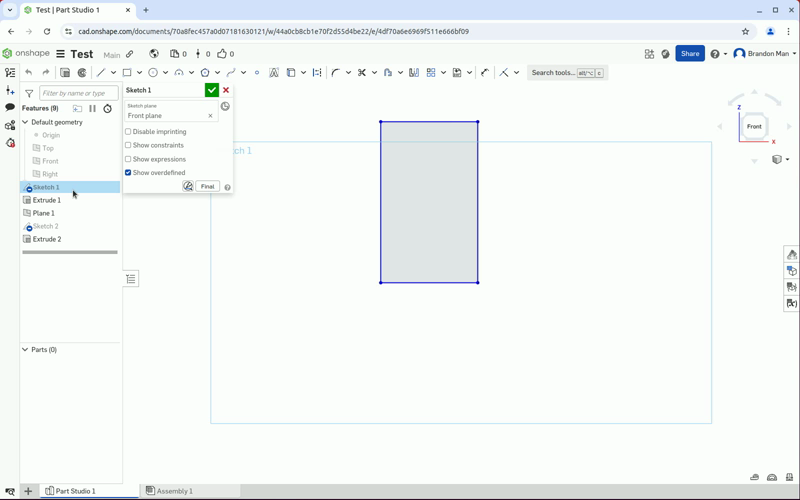
mouse_move(229, 92)
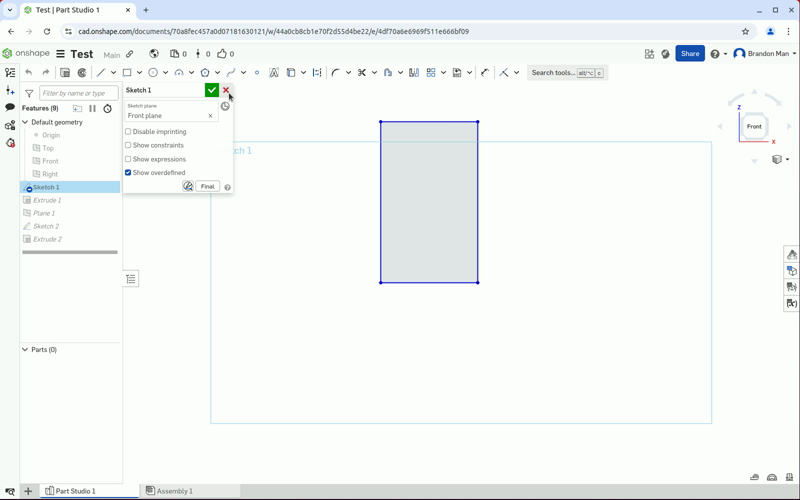
click(229, 92)
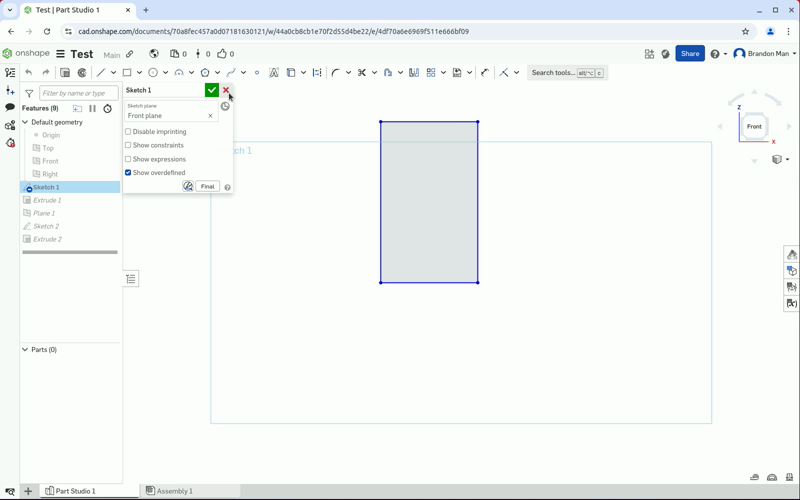
key(shift+s)
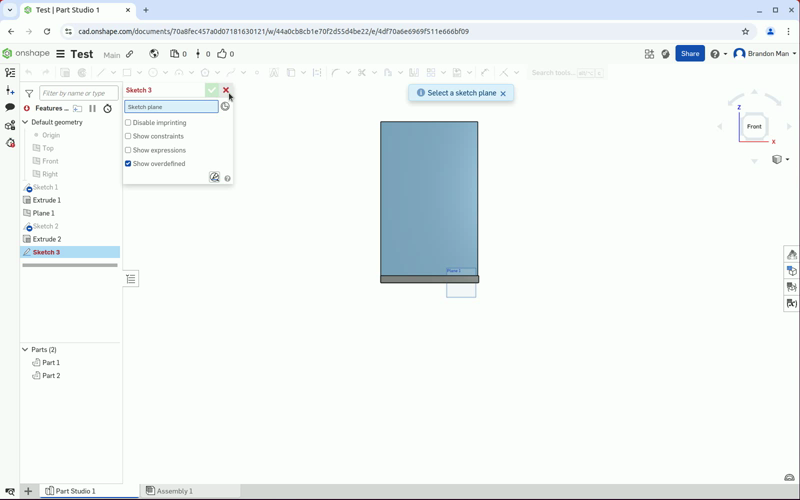
mouse_move(73, 215)
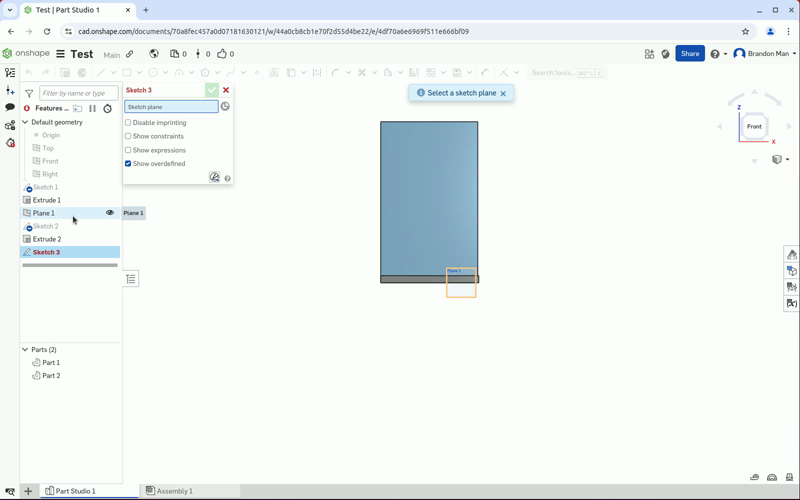
click(73, 215)
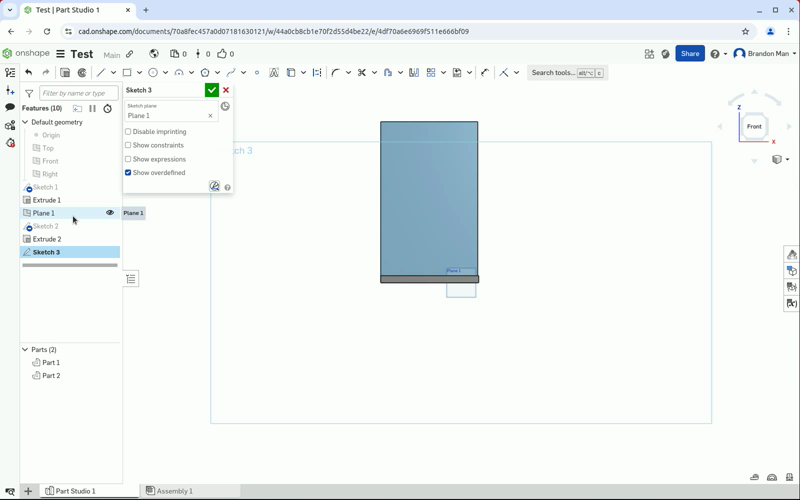
mouse_move(73, 352)
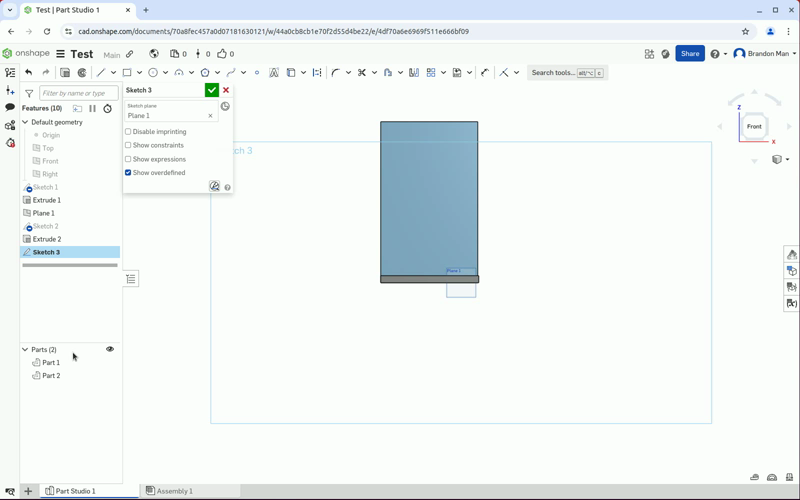
key(y)
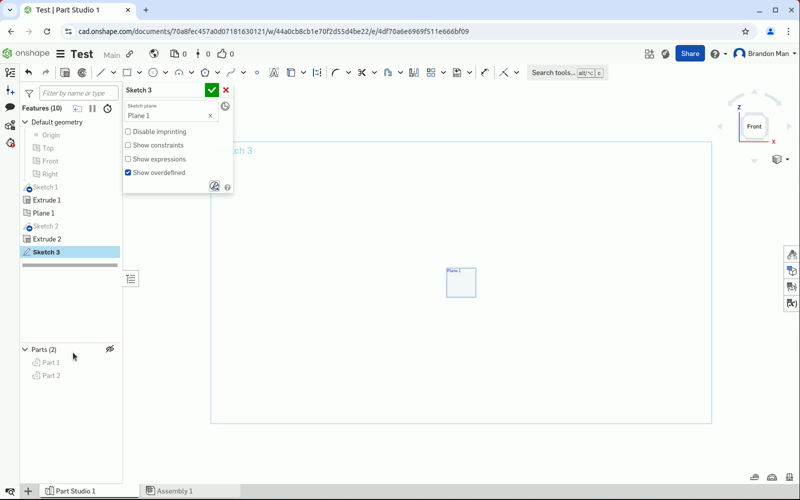
key(l)
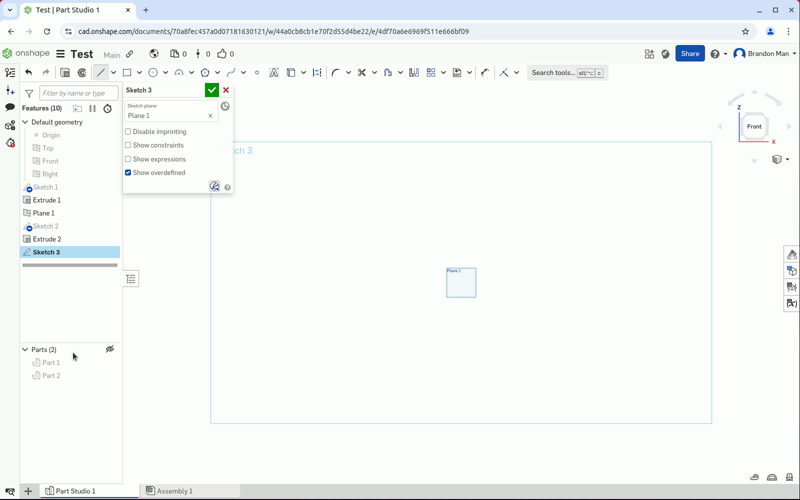
key_down(shift)
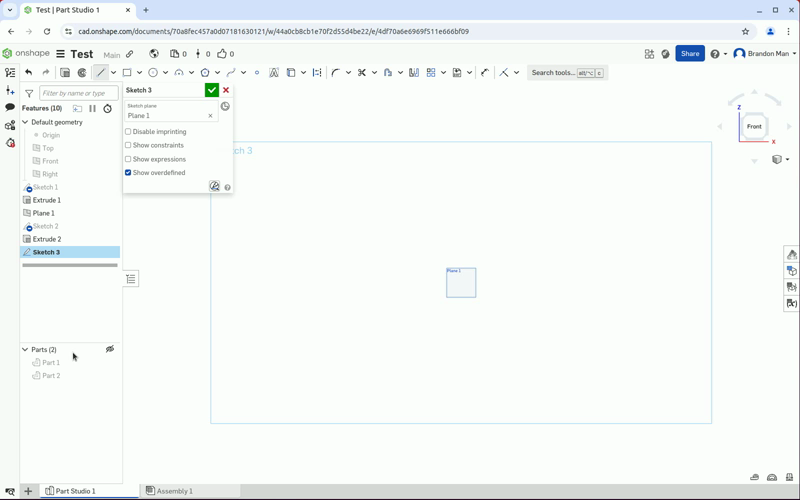
mouse_move(380, 145)
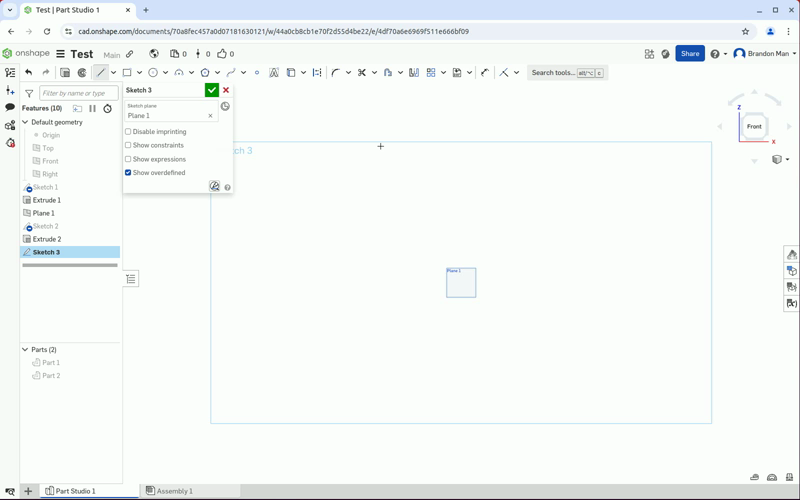
click(380, 145)
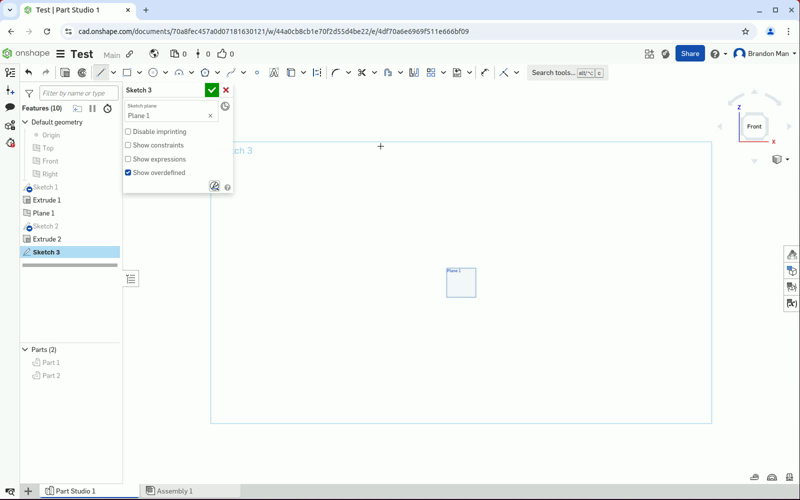
key_up(shift)
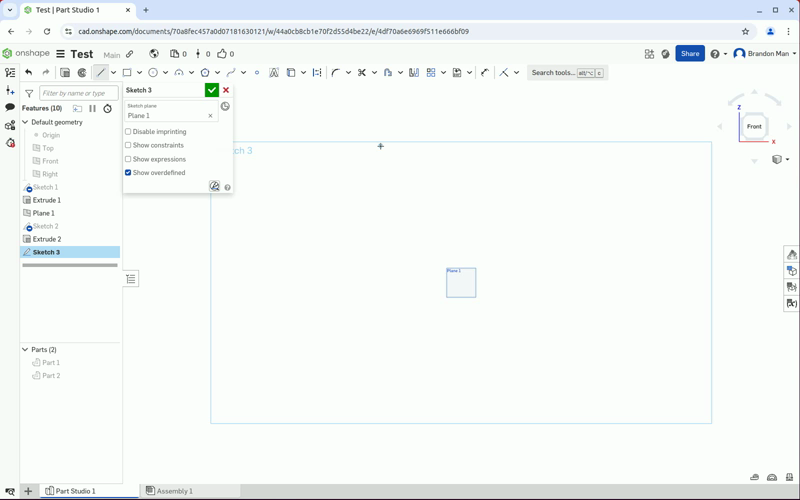
key_down(shift)
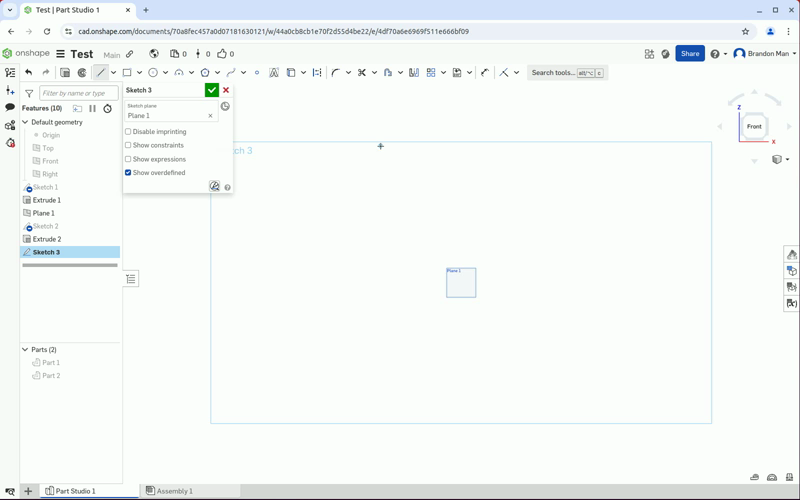
mouse_move(478, 145)
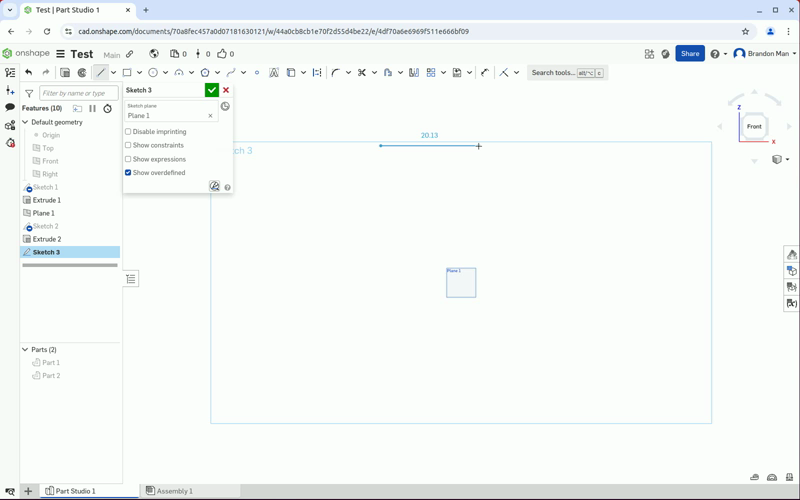
click(478, 145)
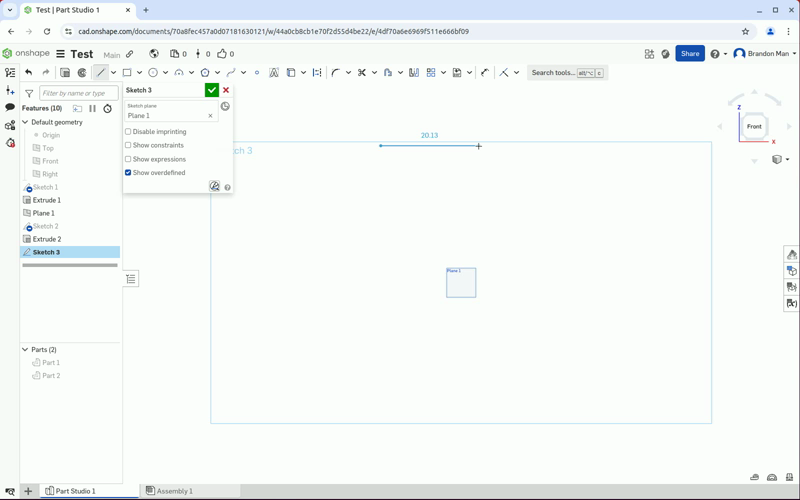
key_up(shift)
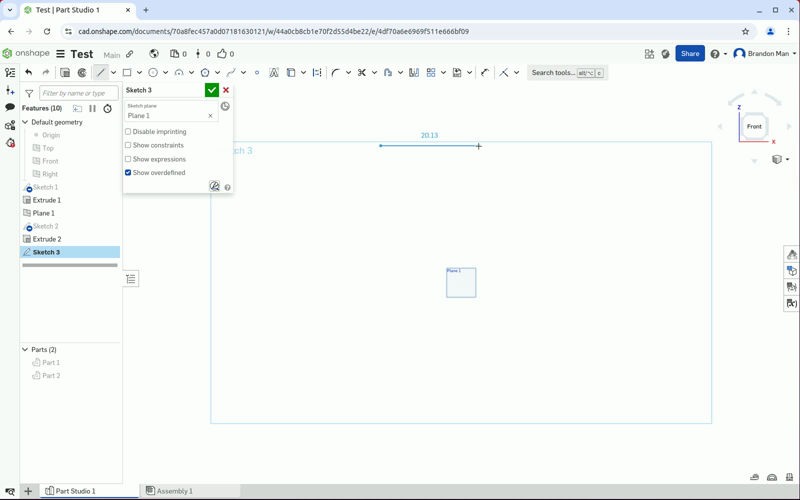
key_down(shift)
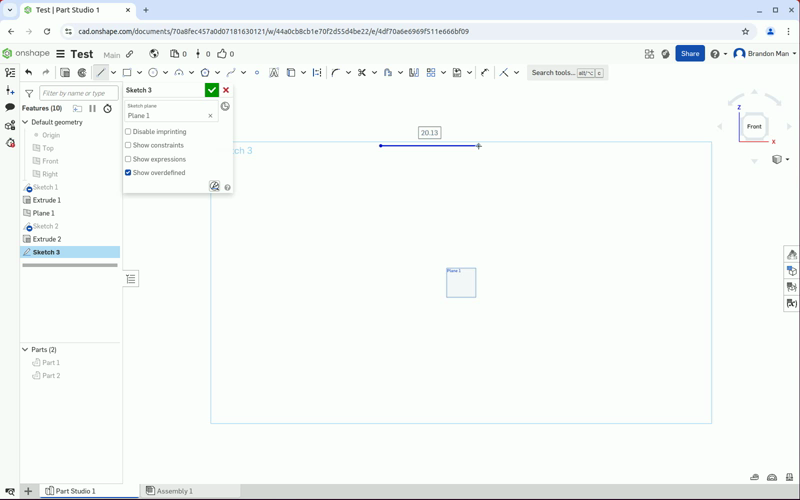
mouse_move(508, 145)
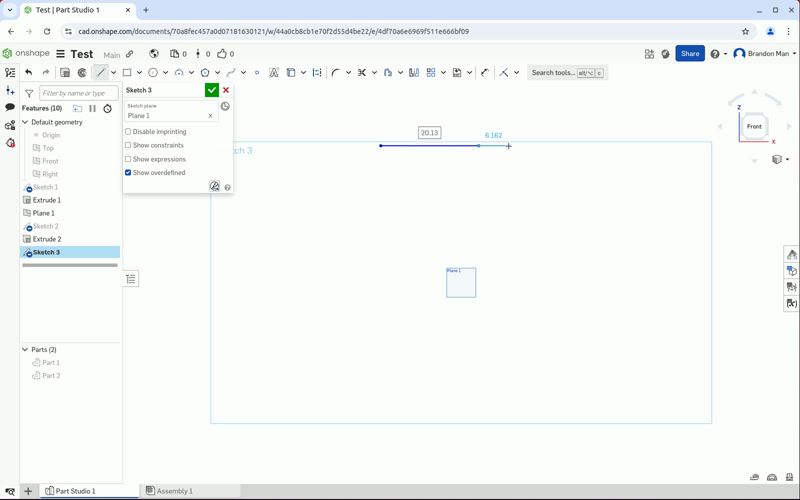
mouse_move(478, 120)
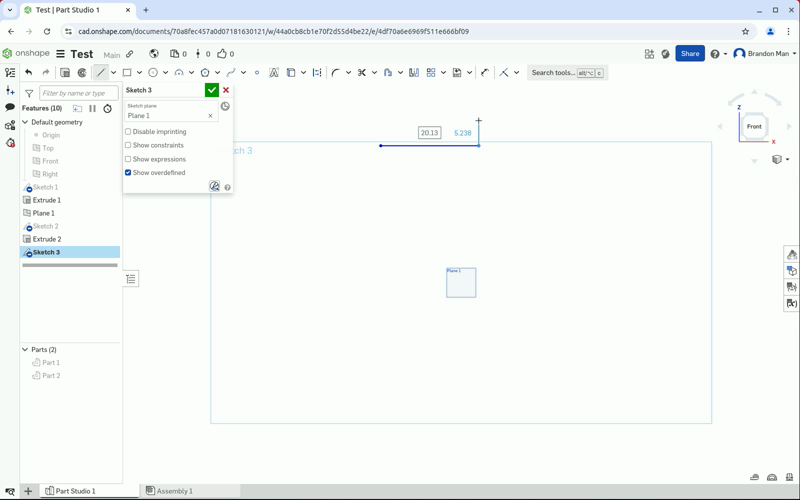
click(478, 120)
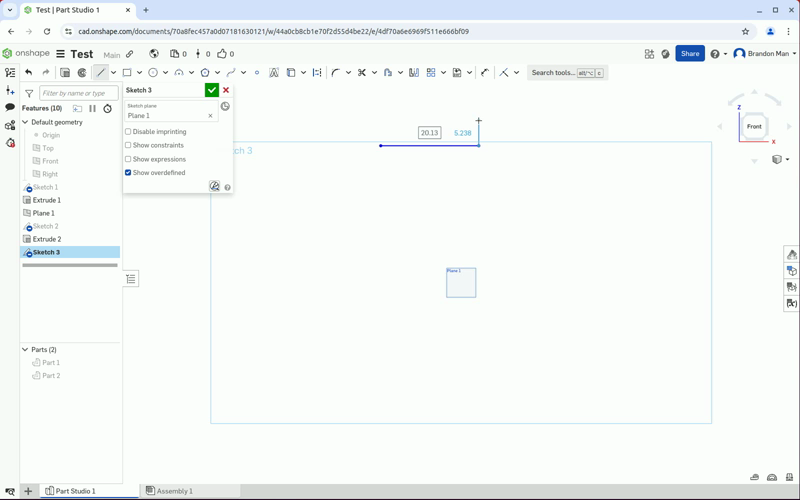
key_up(shift)
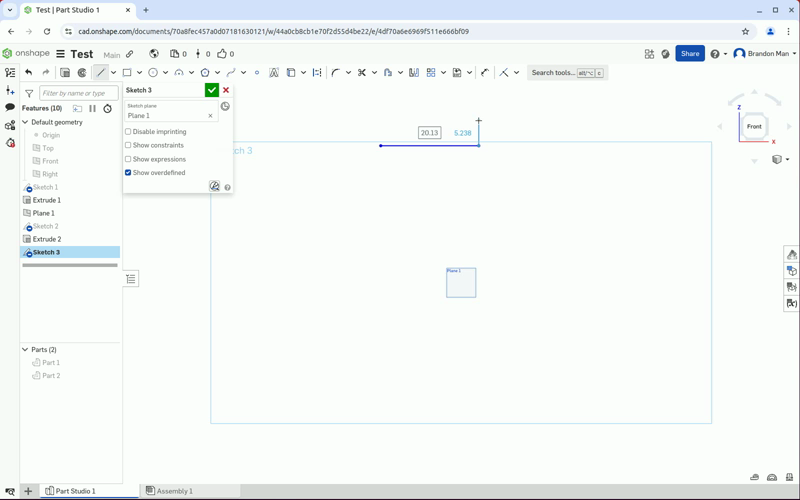
key_down(shift)
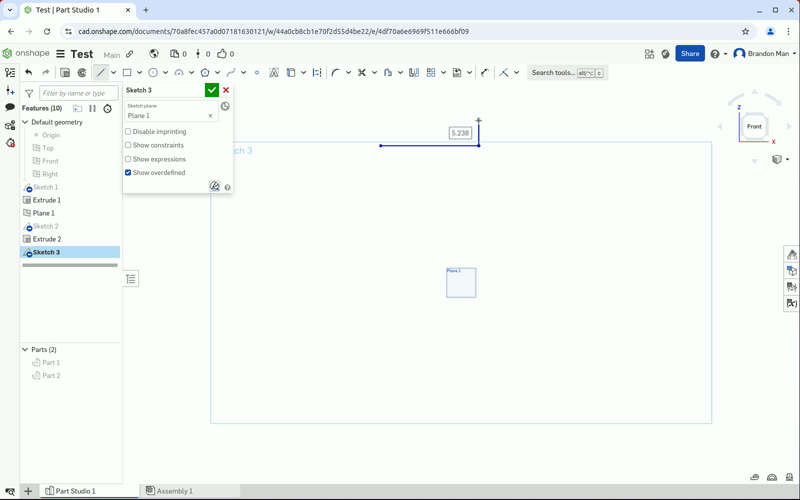
mouse_move(380, 120)
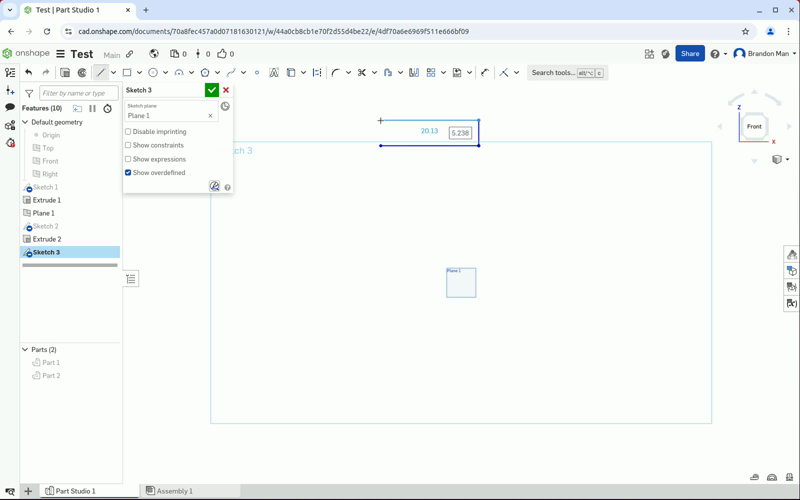
click(380, 120)
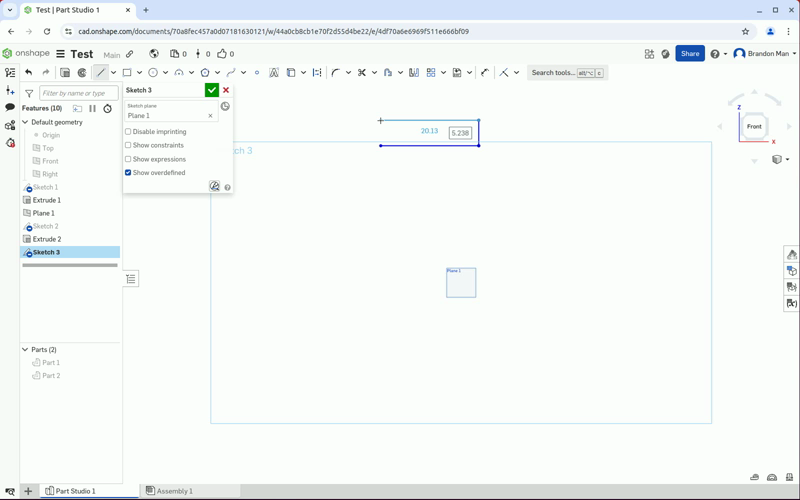
key_up(shift)
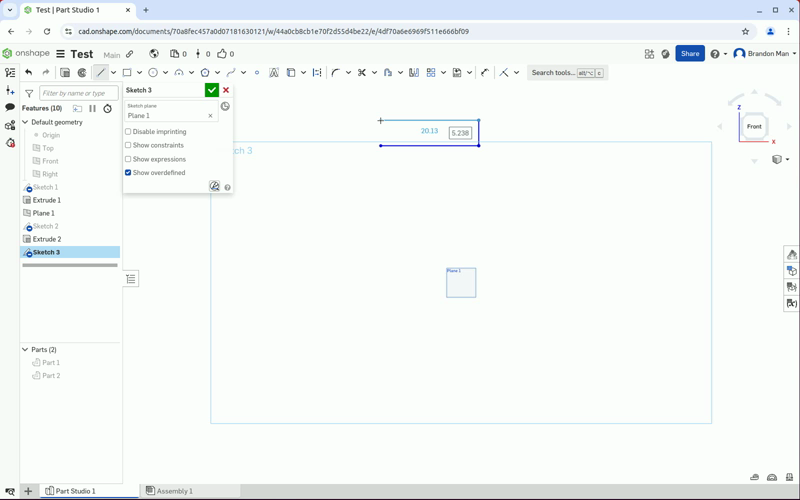
mouse_move(410, 120)
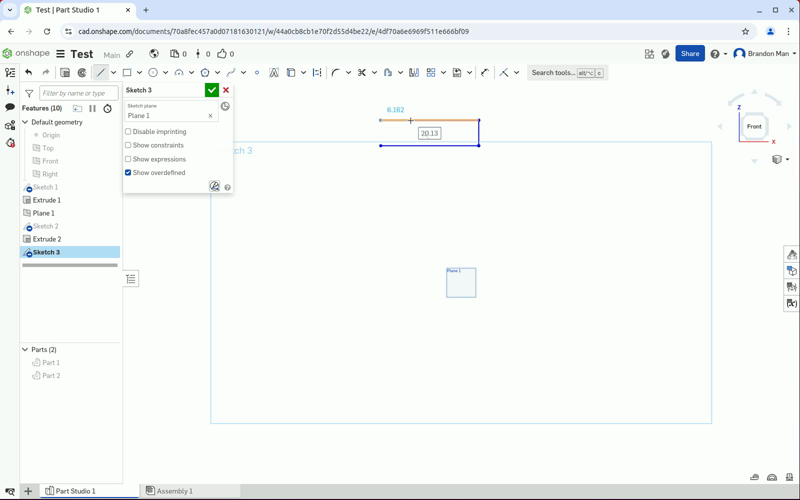
key_down(shift)
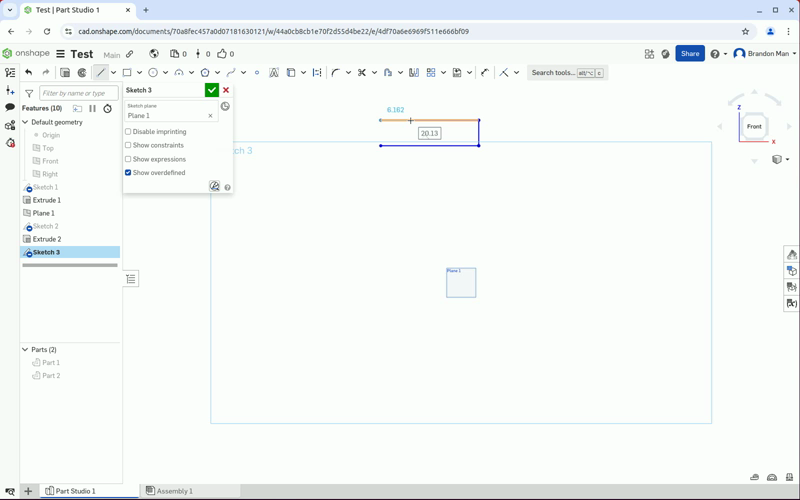
mouse_move(380, 145)
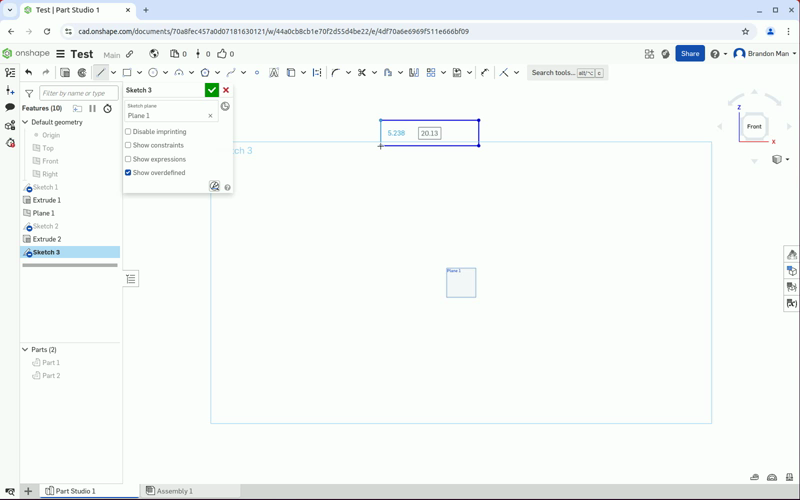
key_up(shift)
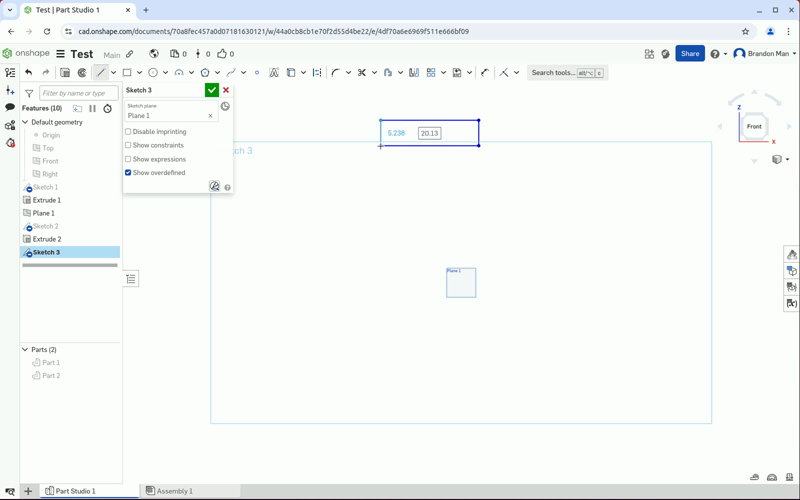
click(380, 145)
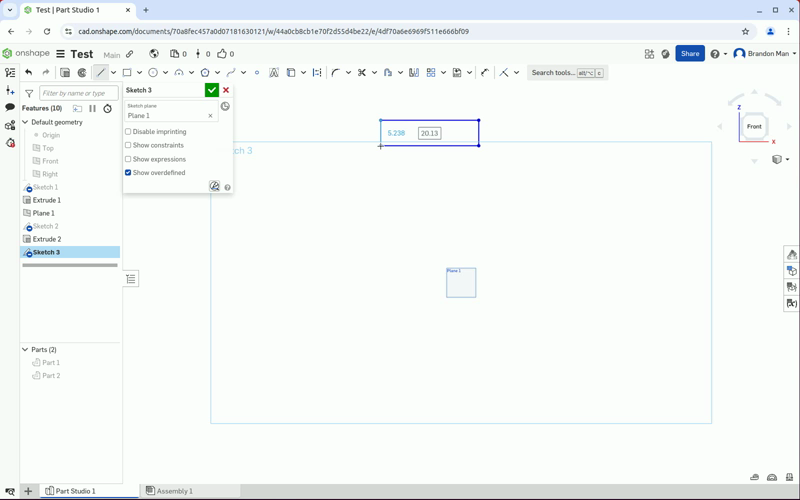
key(esc)
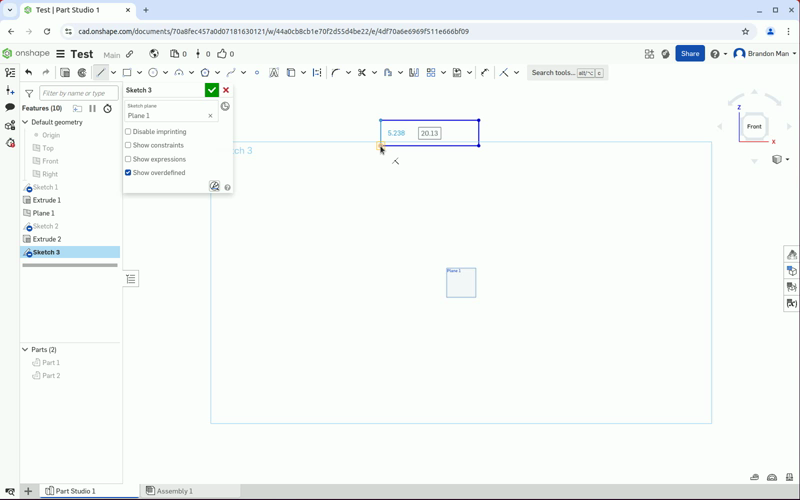
mouse_move(439, 122)
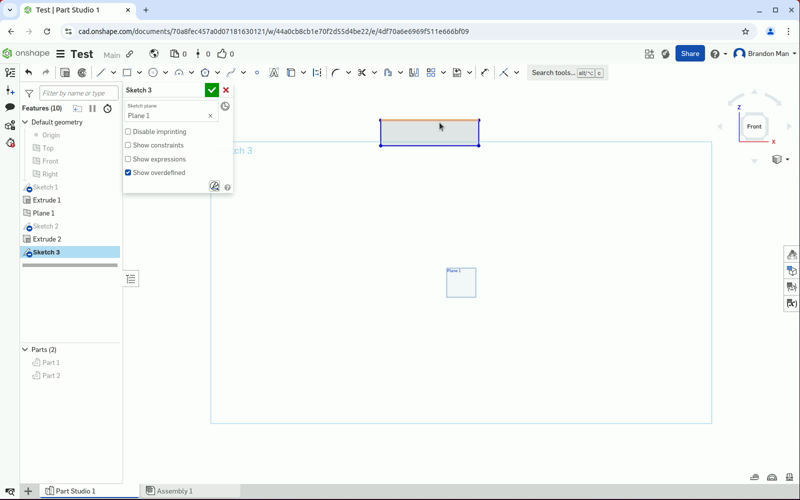
click(439, 122)
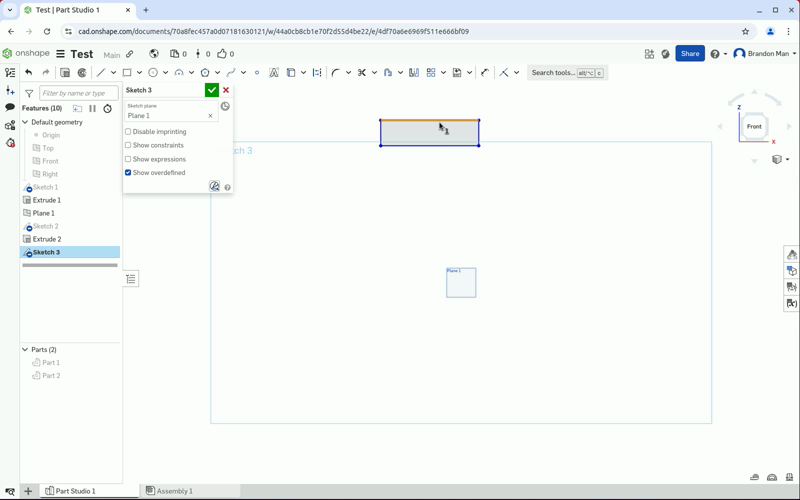
mouse_move(73, 352)
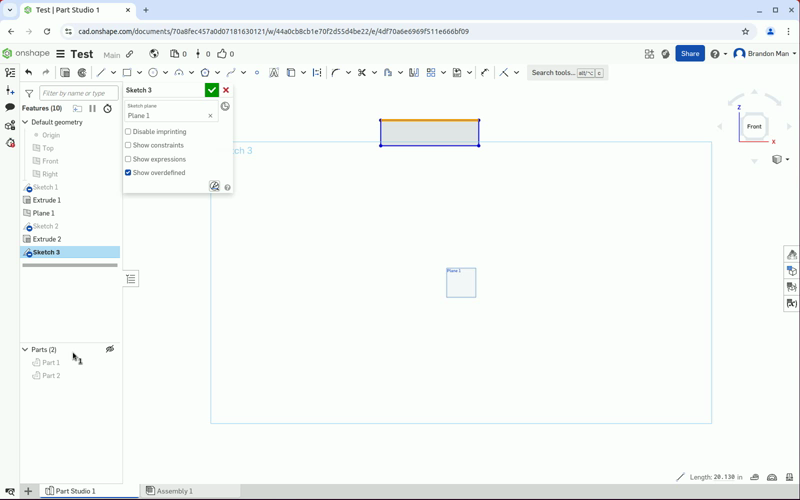
key(shift+y)
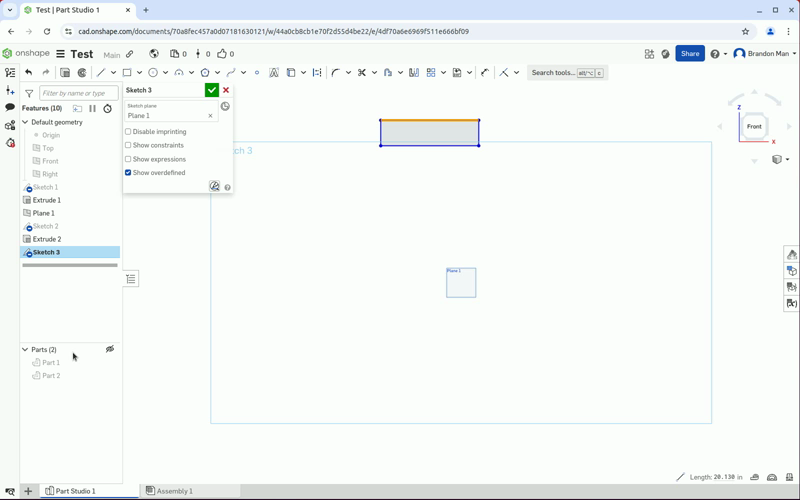
key(shift+e)
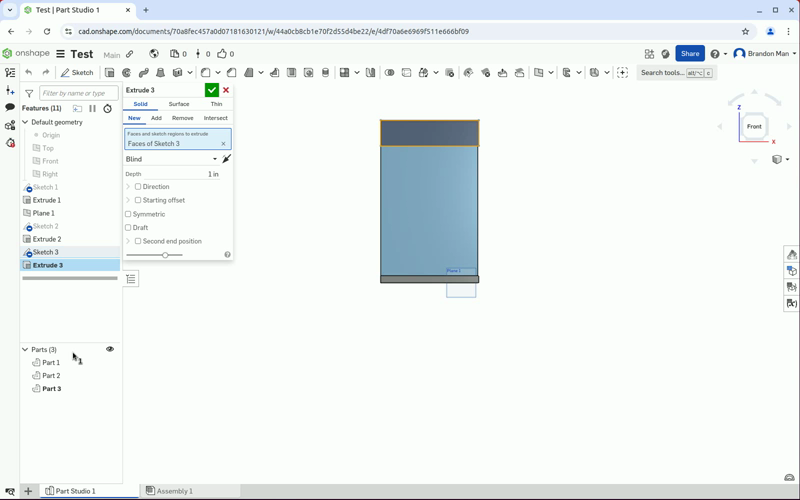
mouse_move(143, 106)
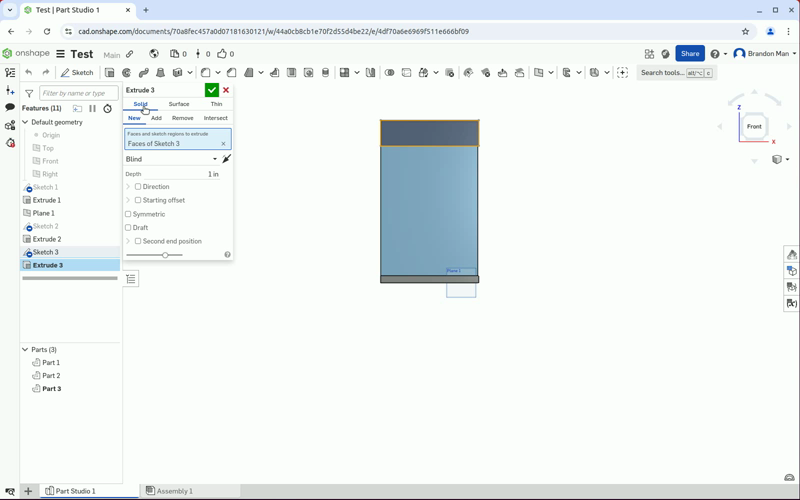
click(143, 106)
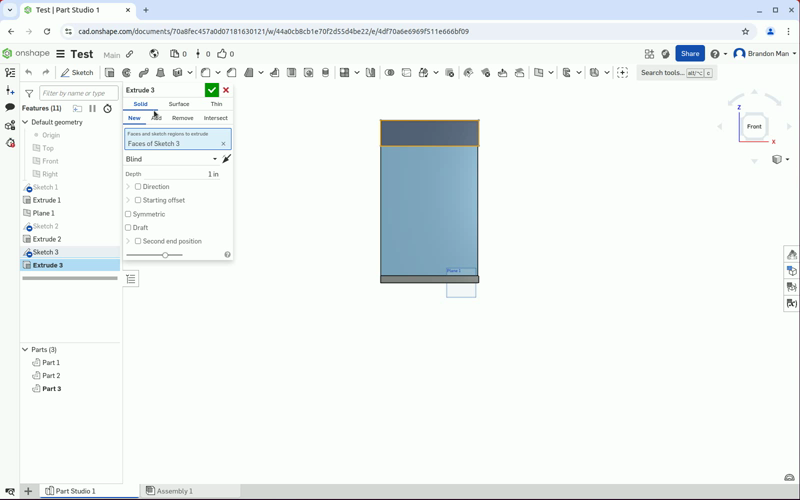
mouse_move(186, 120)
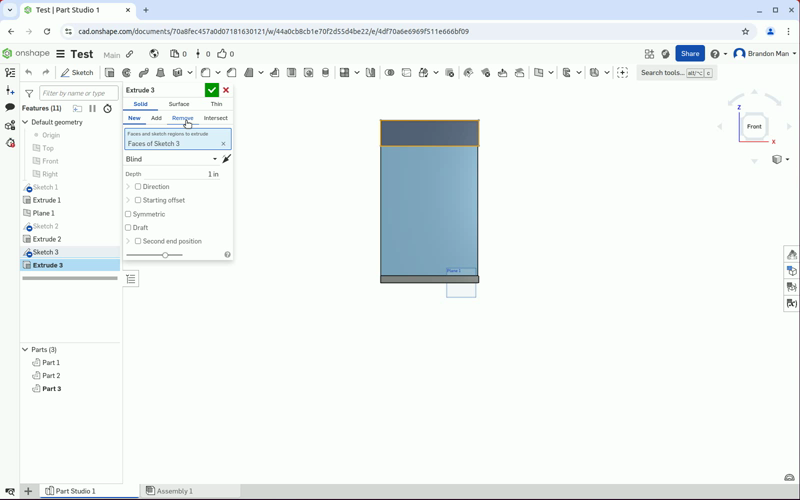
click(186, 120)
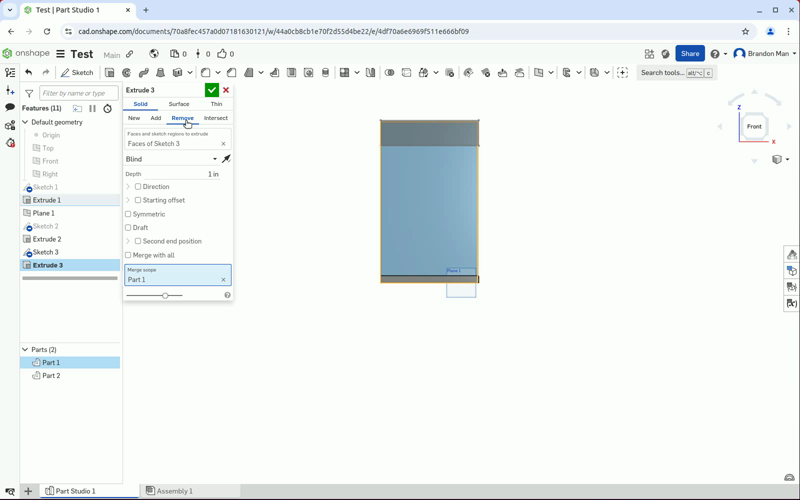
key(tab, 4)
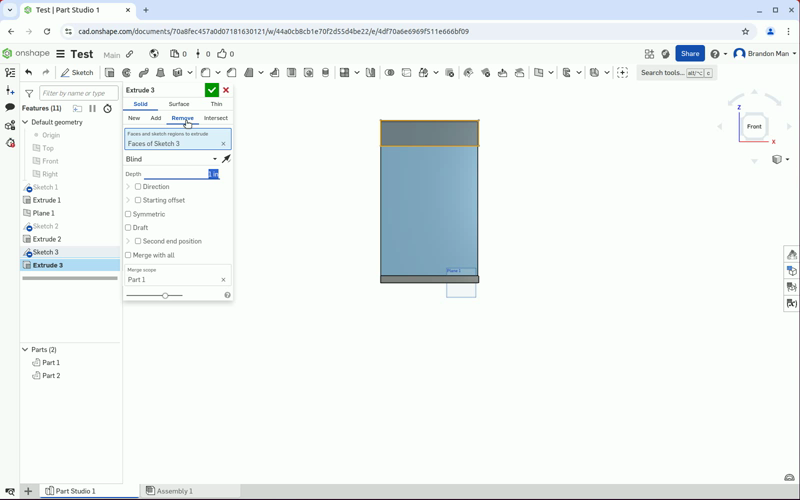
text(11.073)
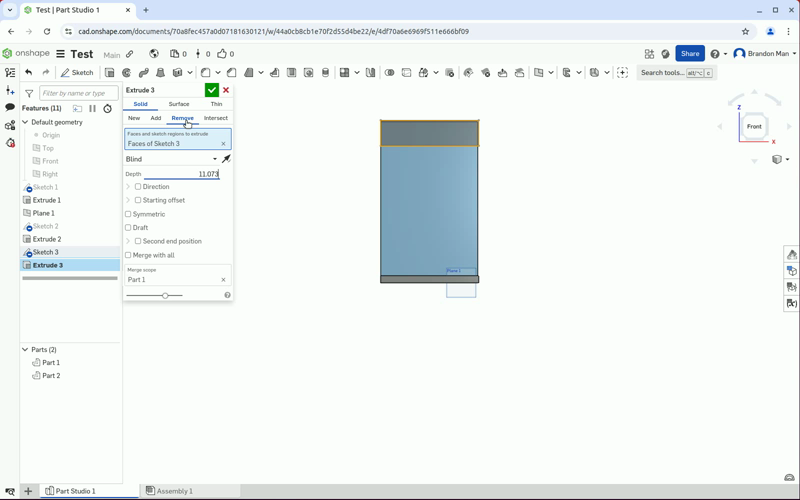
key(tab, 6)
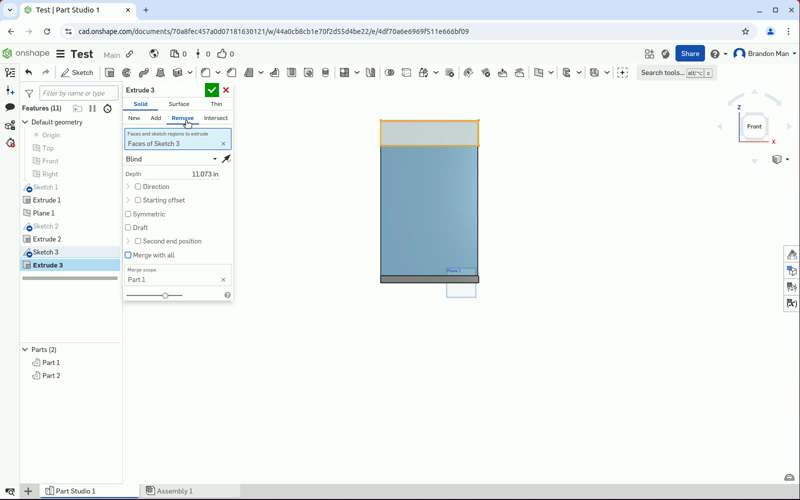
key(space)
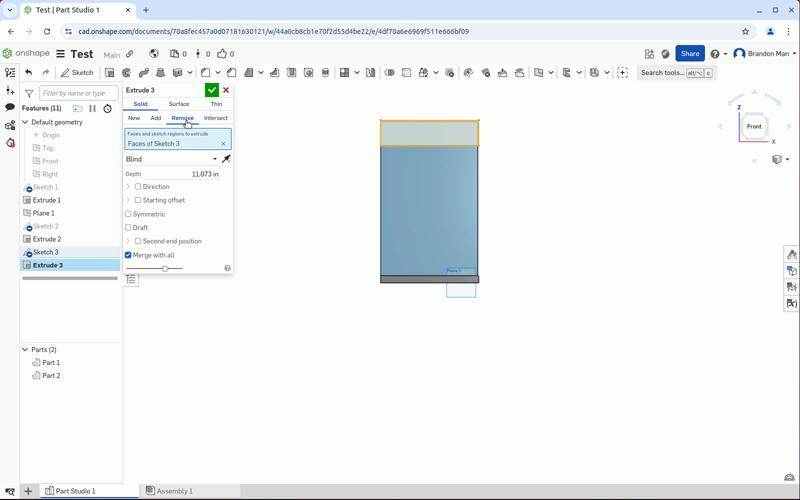
key(enter)
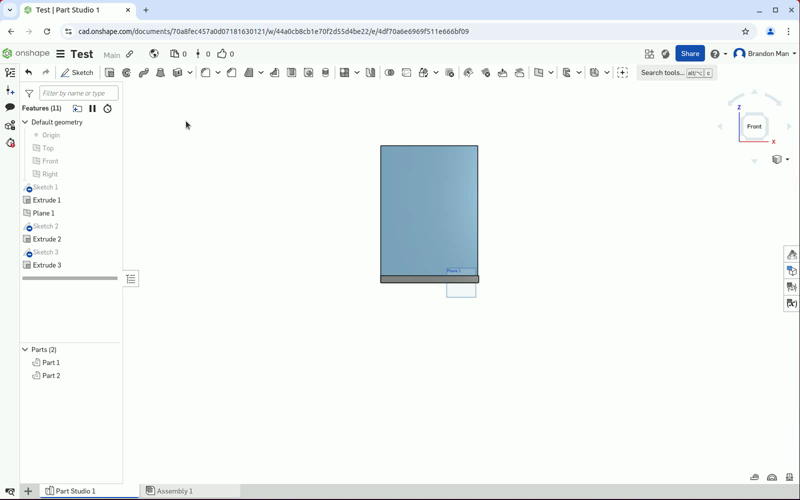
key(shift+h)
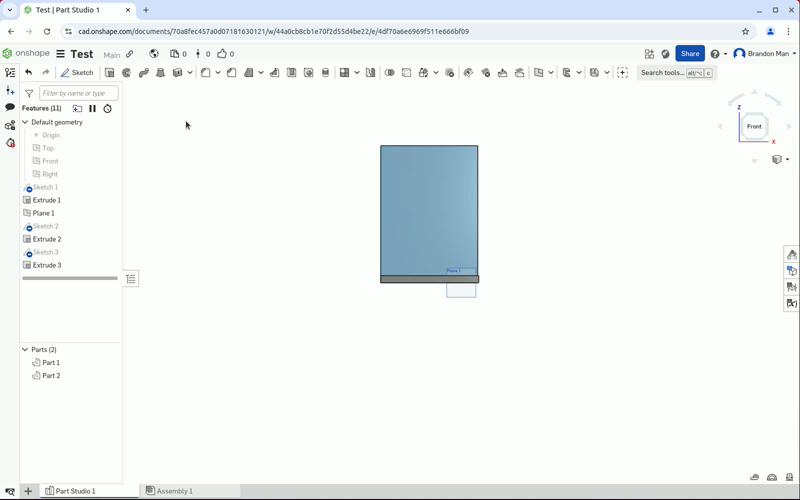
key(shift+h)
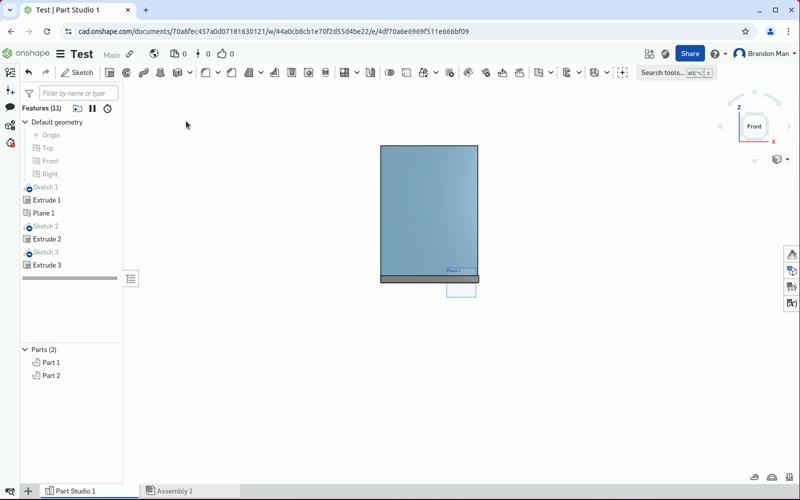
mouse_move(73, 189)
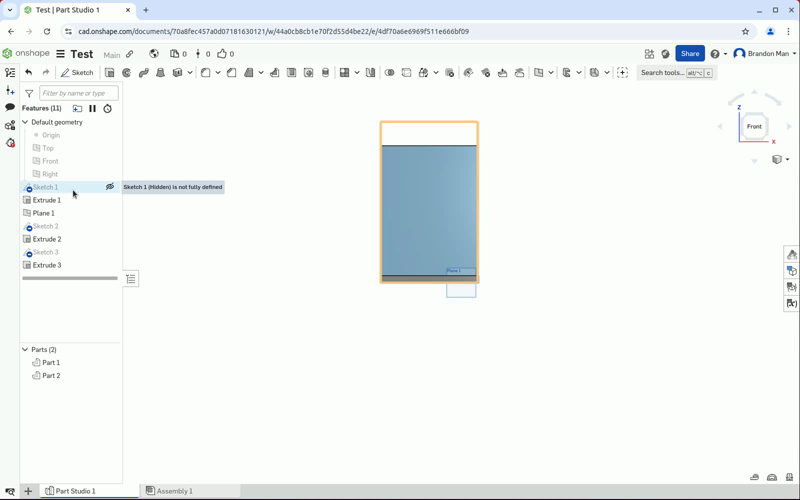
click(73, 189)
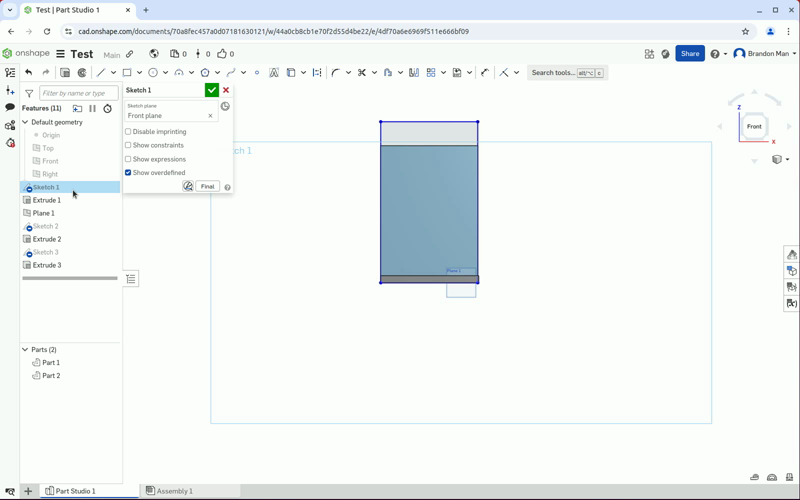
mouse_move(229, 92)
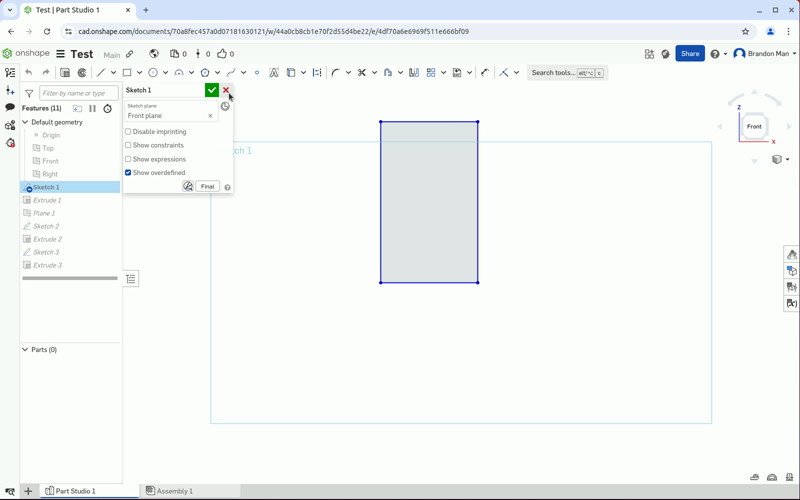
click(229, 92)
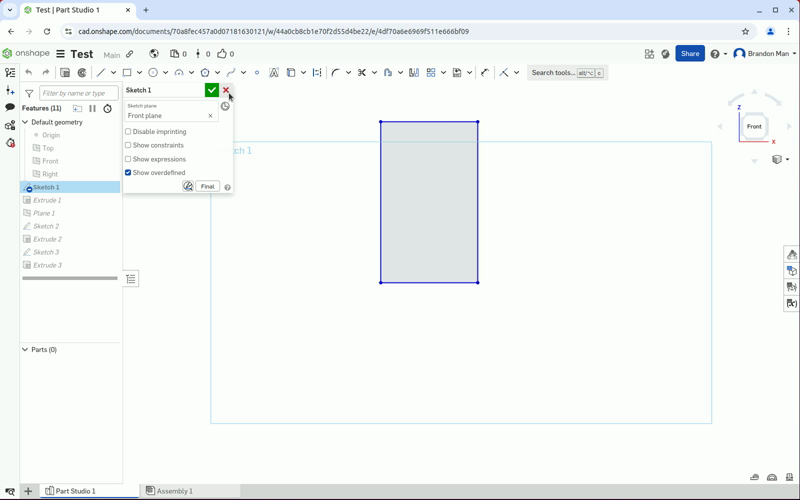
key(shift+s)
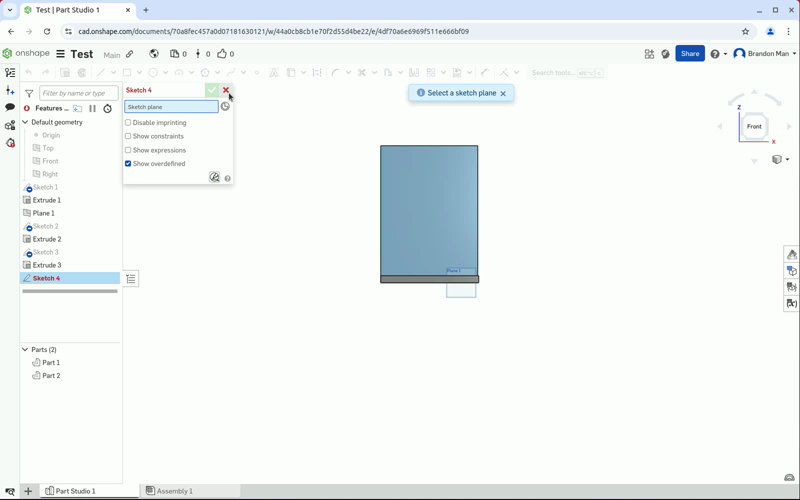
mouse_move(73, 215)
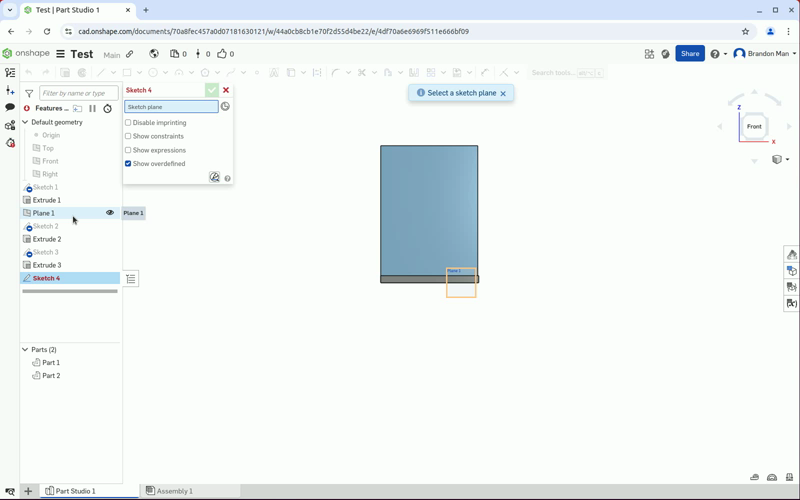
click(73, 215)
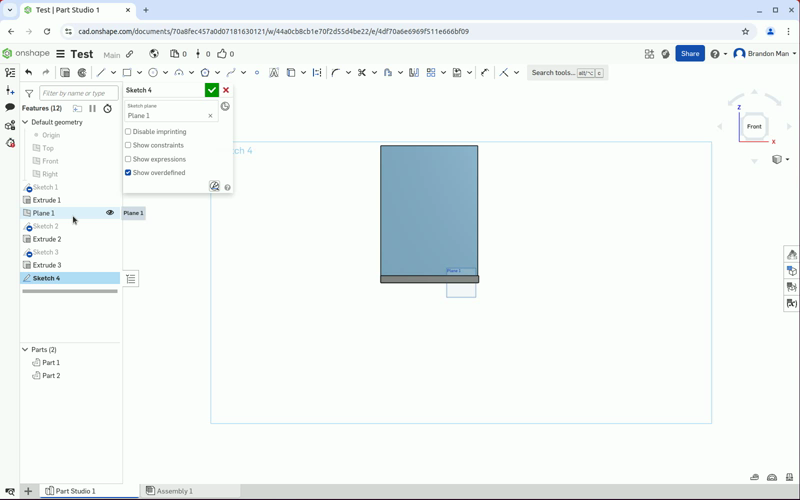
mouse_move(73, 352)
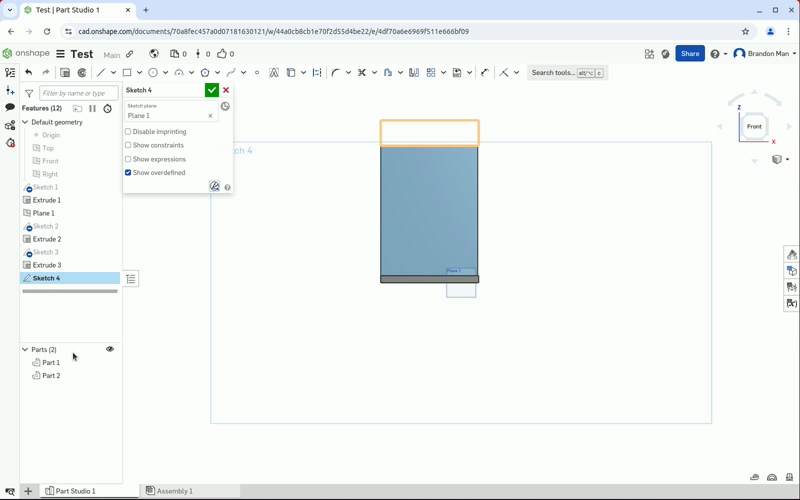
key(y)
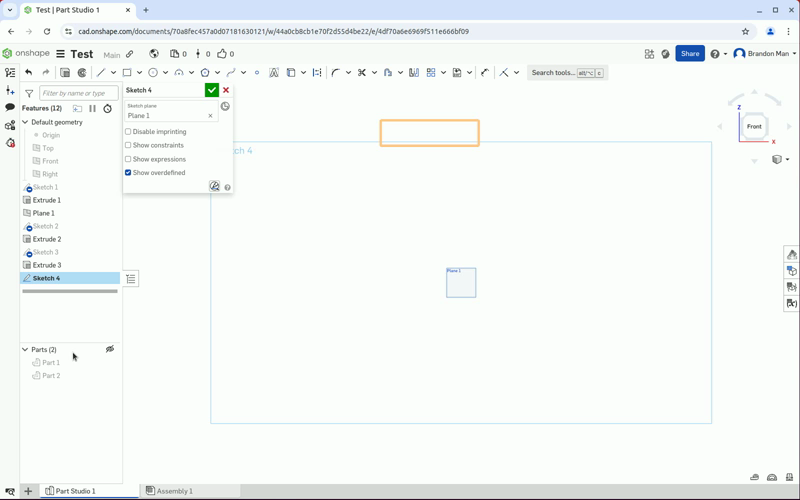
key(l)
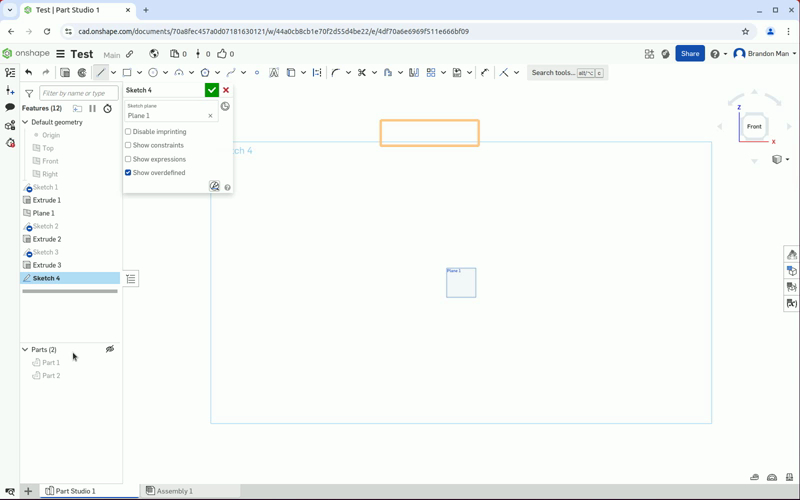
key_down(shift)
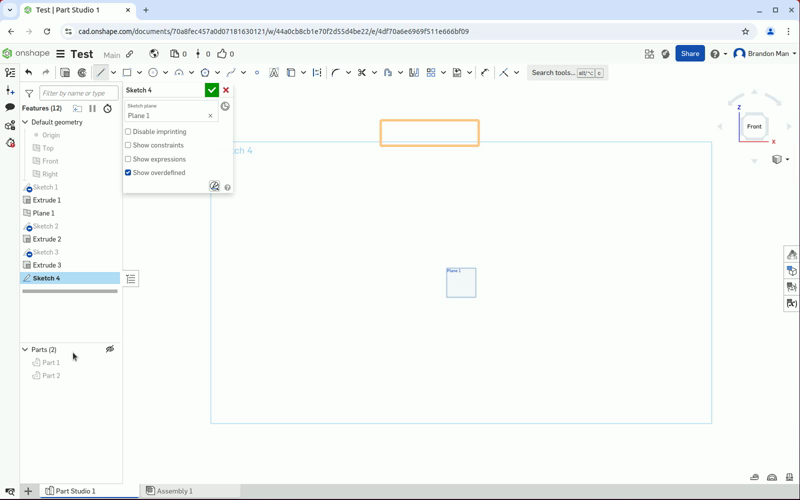
mouse_move(380, 170)
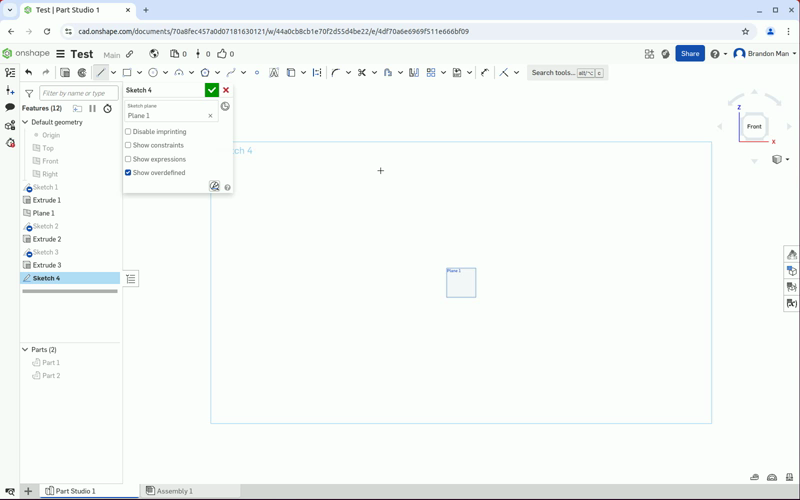
click(380, 170)
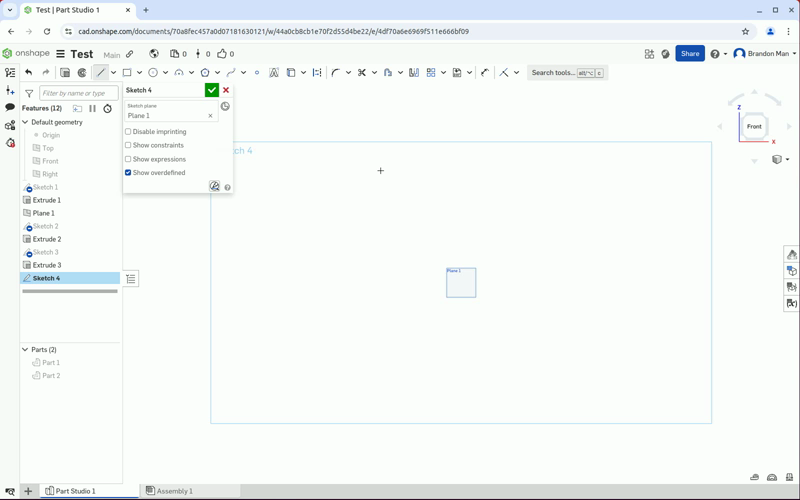
key_up(shift)
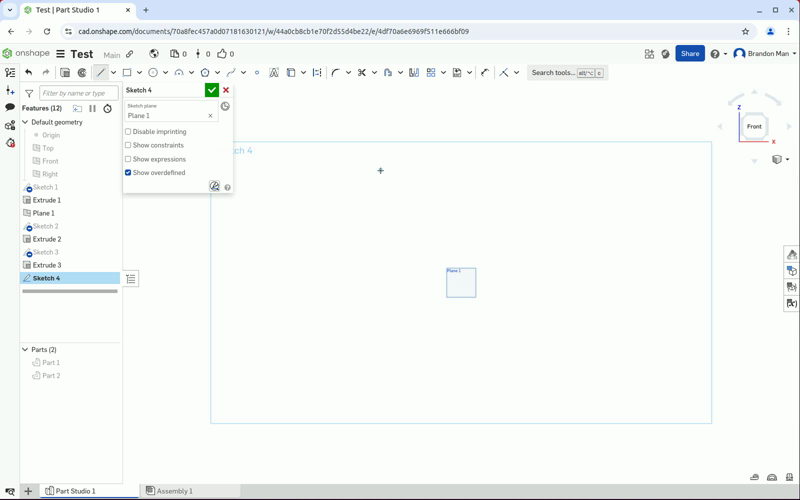
key_down(shift)
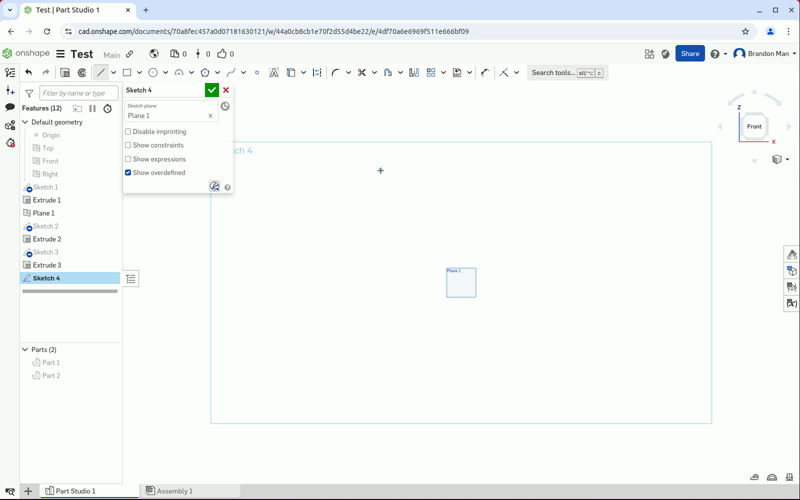
mouse_move(478, 170)
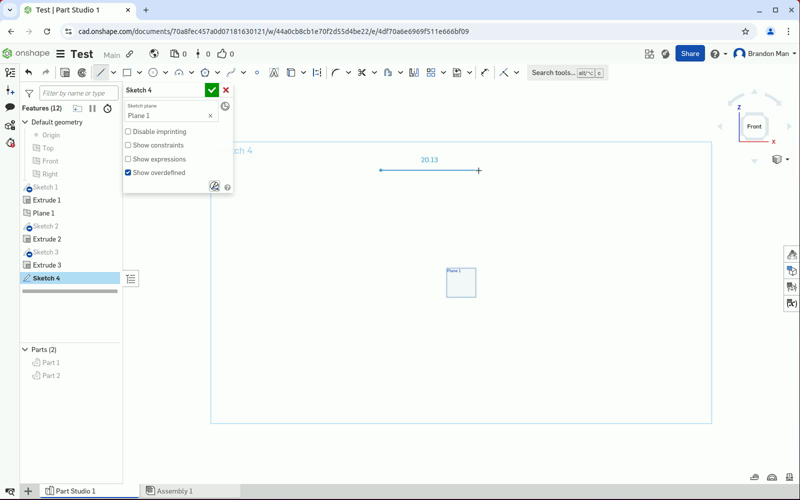
click(478, 170)
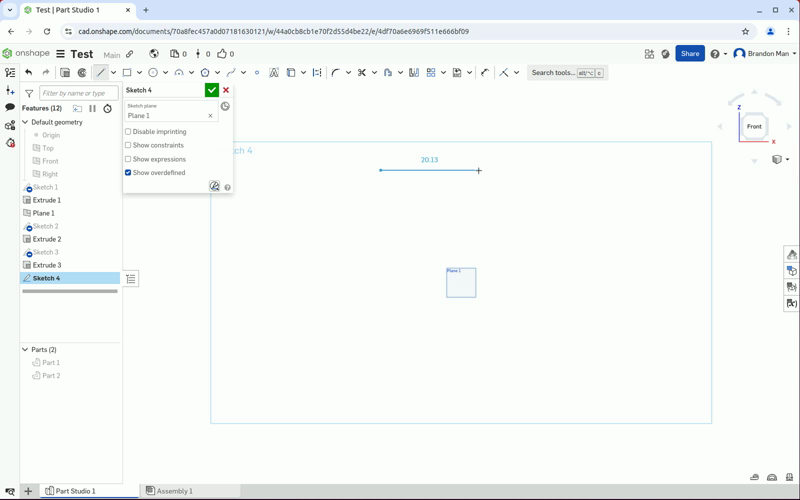
key_up(shift)
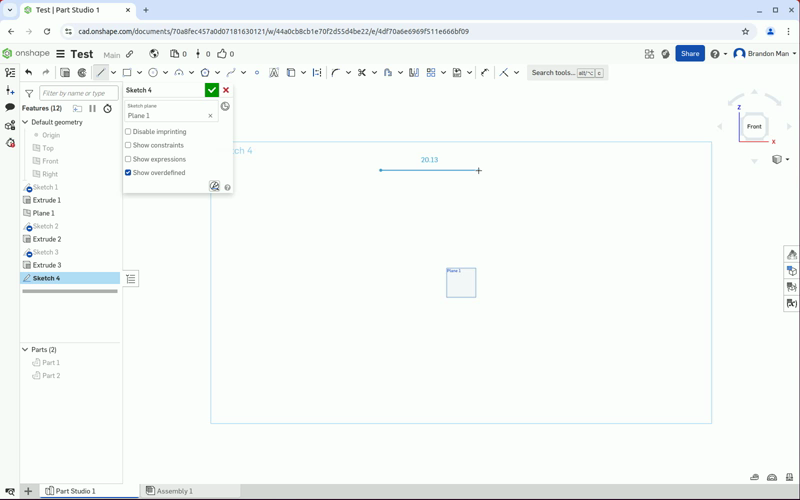
key_down(shift)
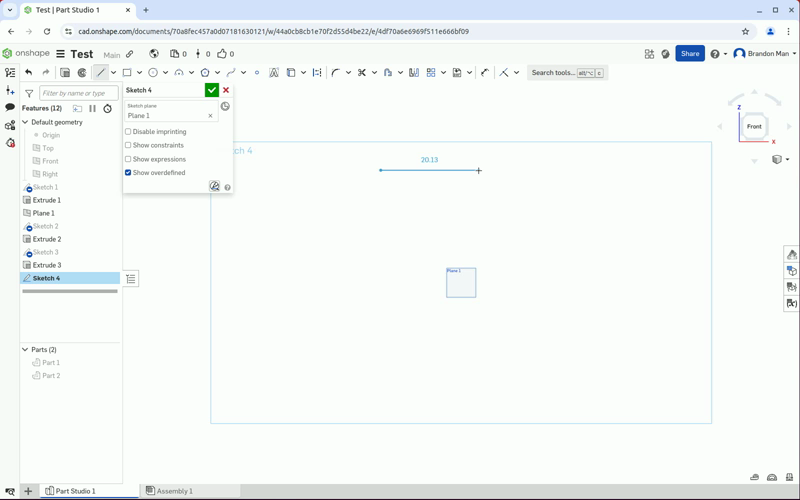
mouse_move(508, 170)
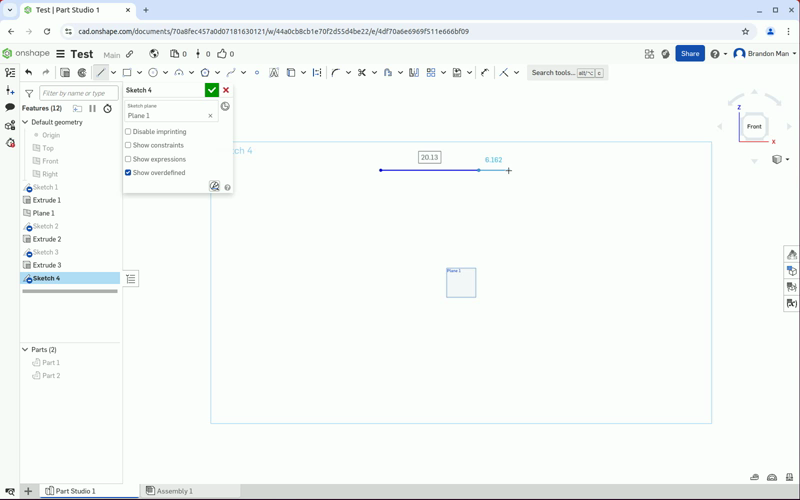
mouse_move(478, 145)
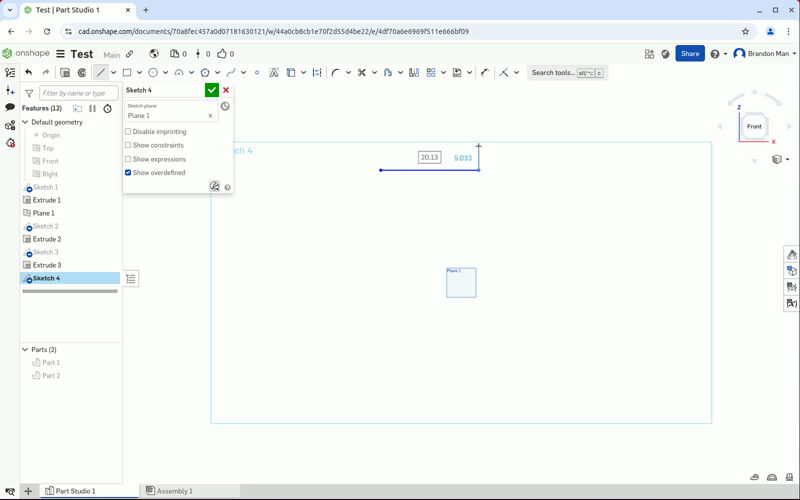
click(478, 145)
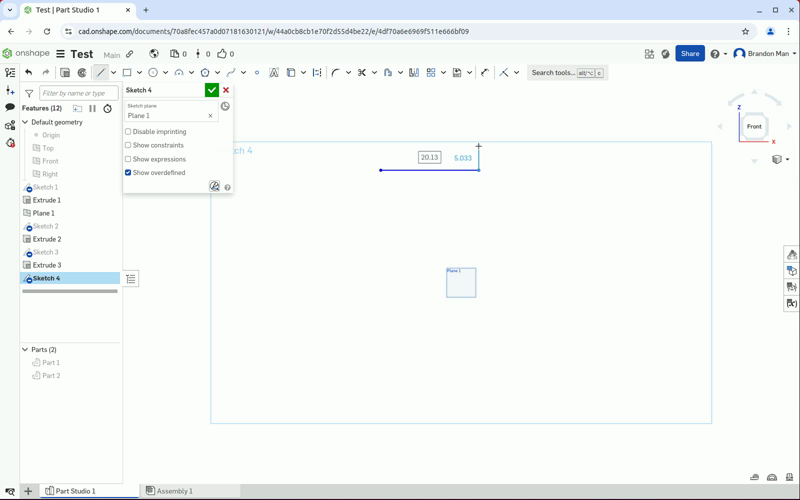
key_up(shift)
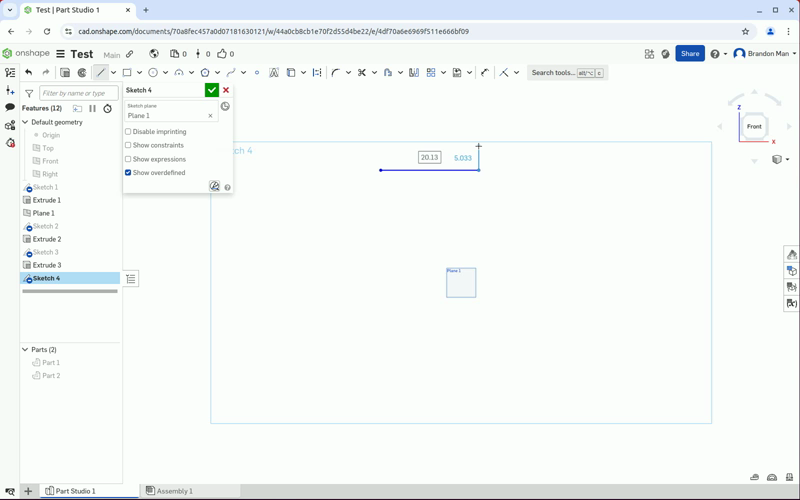
key_down(shift)
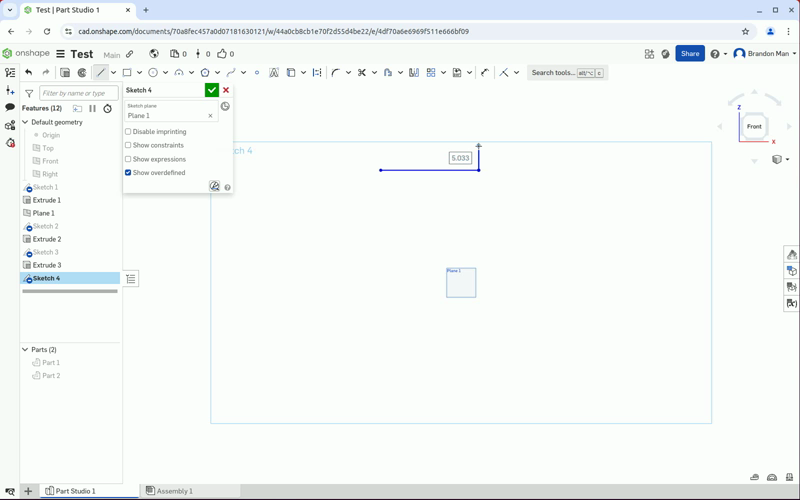
mouse_move(380, 145)
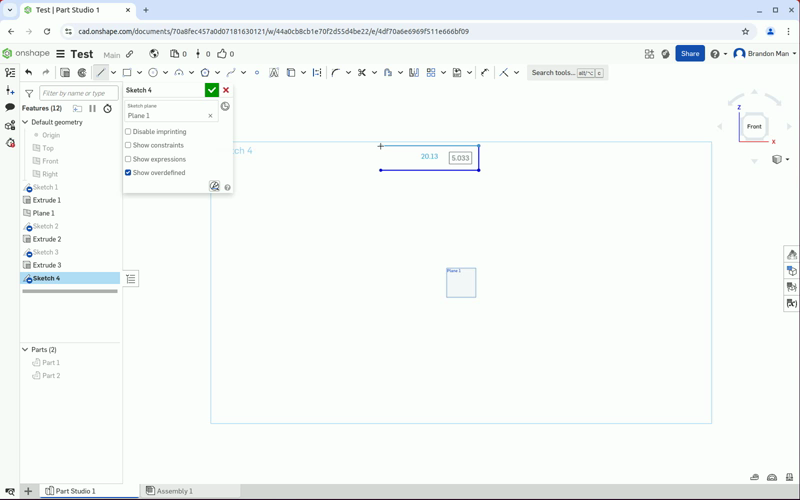
click(380, 145)
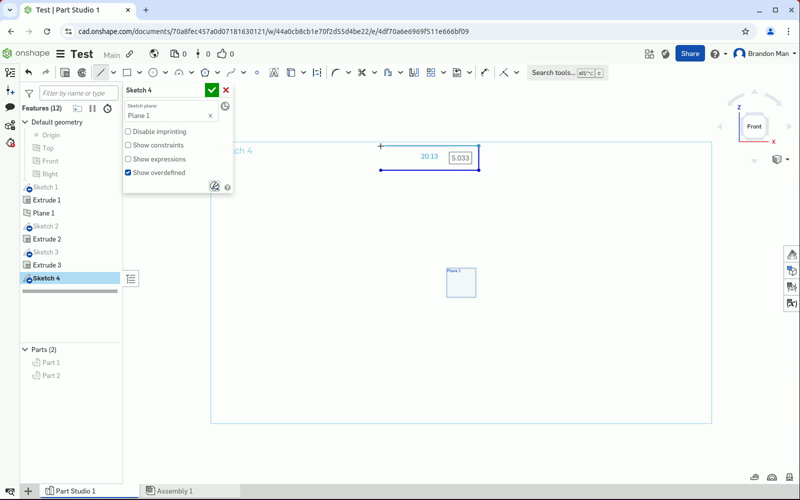
key_up(shift)
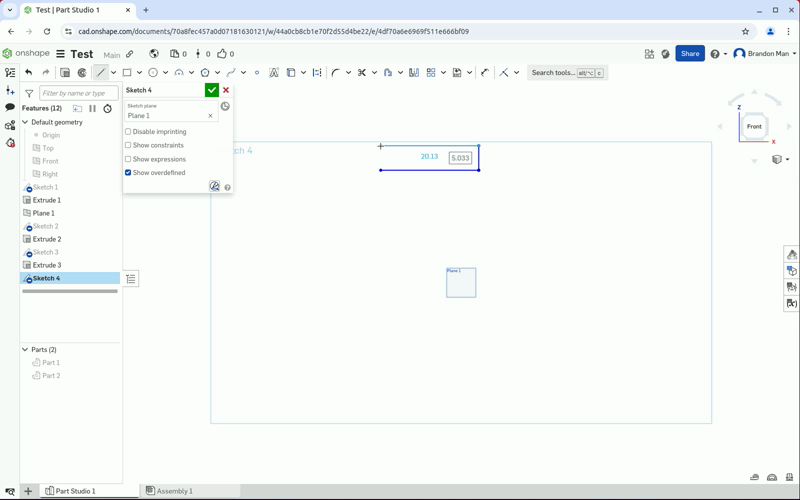
mouse_move(410, 145)
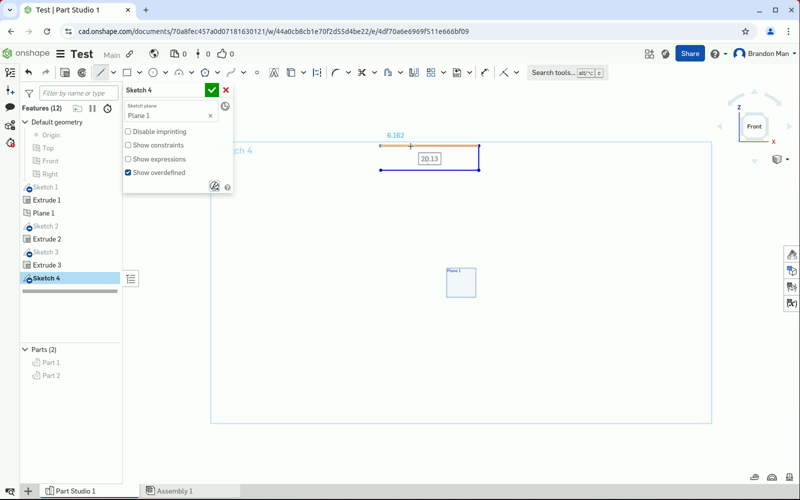
key_down(shift)
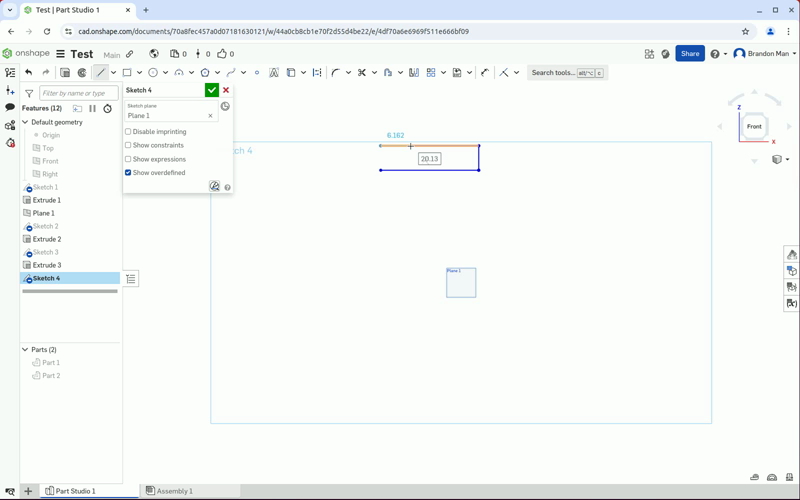
mouse_move(380, 170)
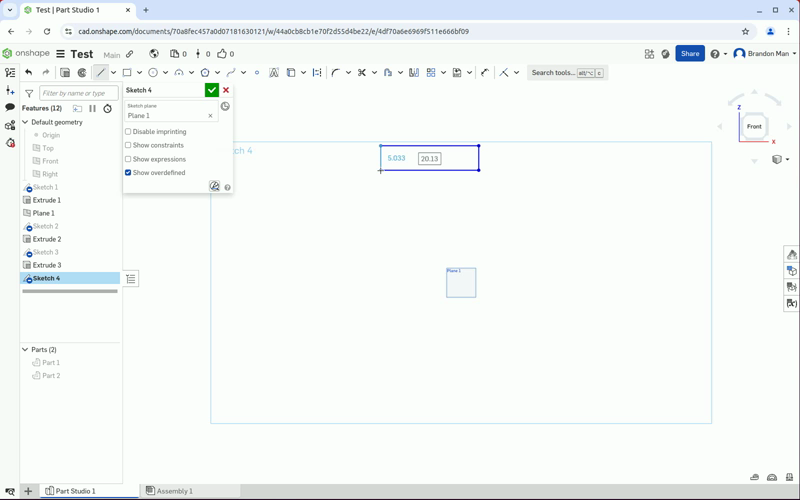
key_up(shift)
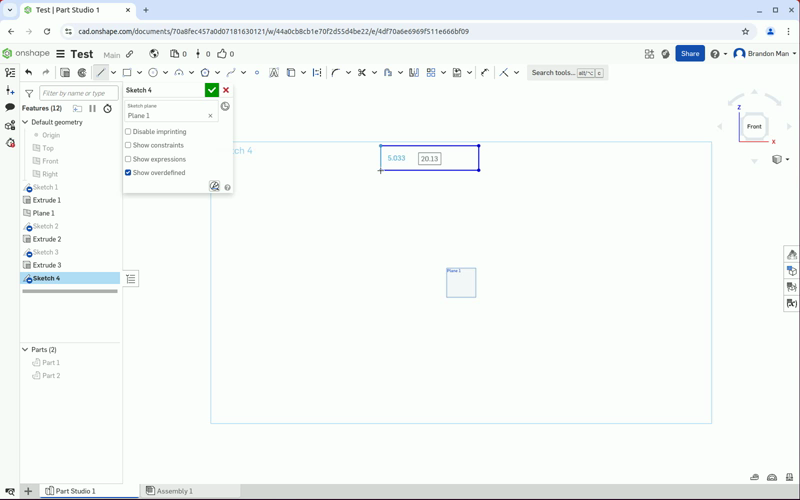
click(380, 170)
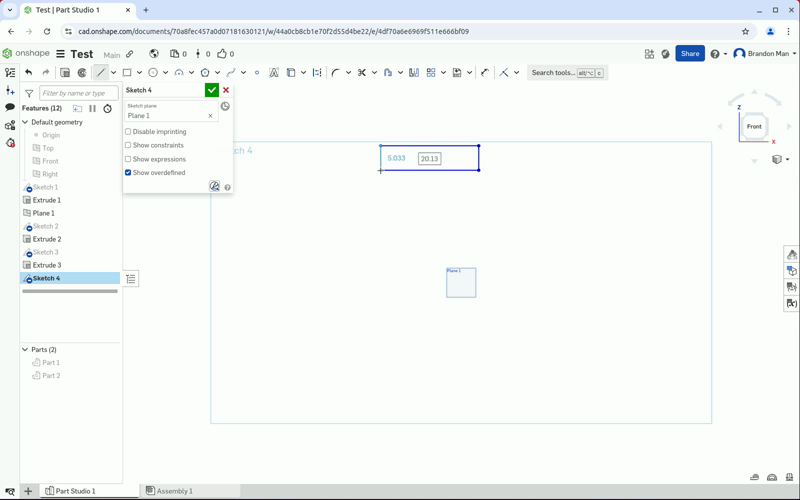
key(esc)
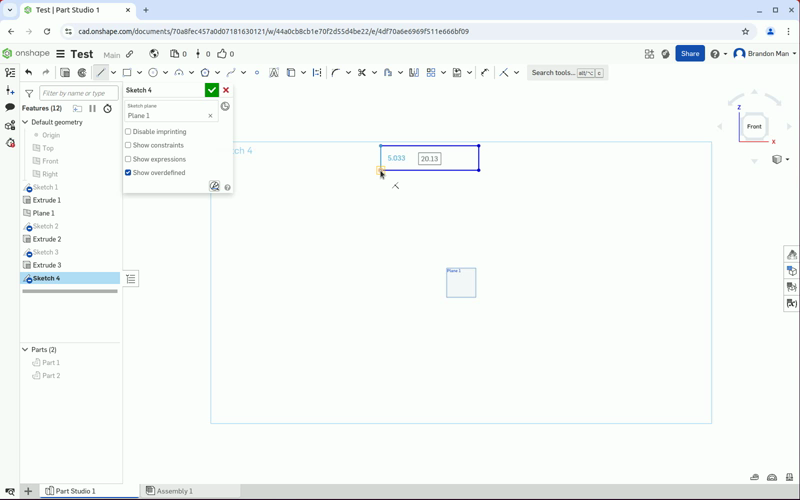
mouse_move(410, 154)
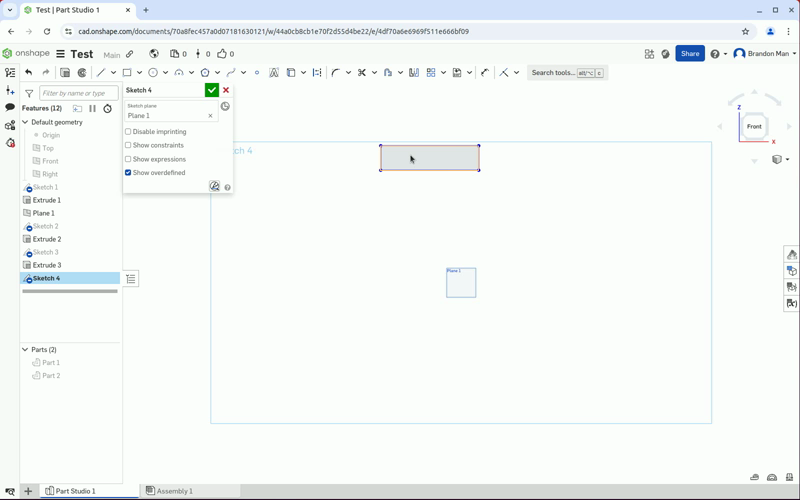
click(410, 154)
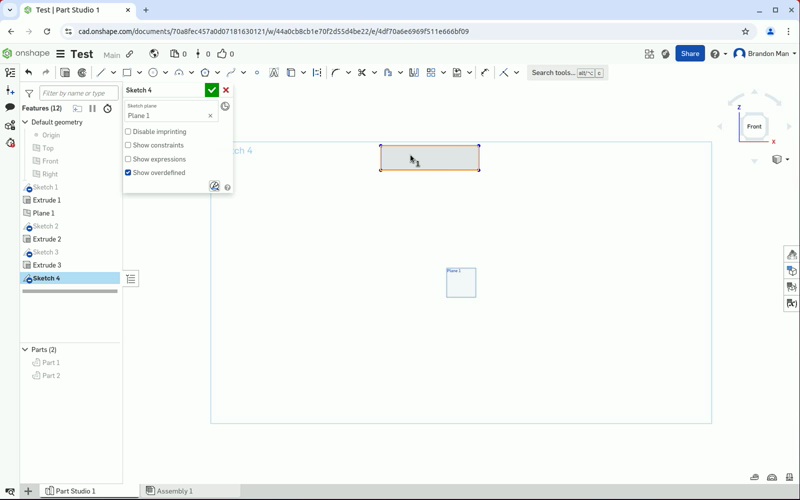
mouse_move(73, 352)
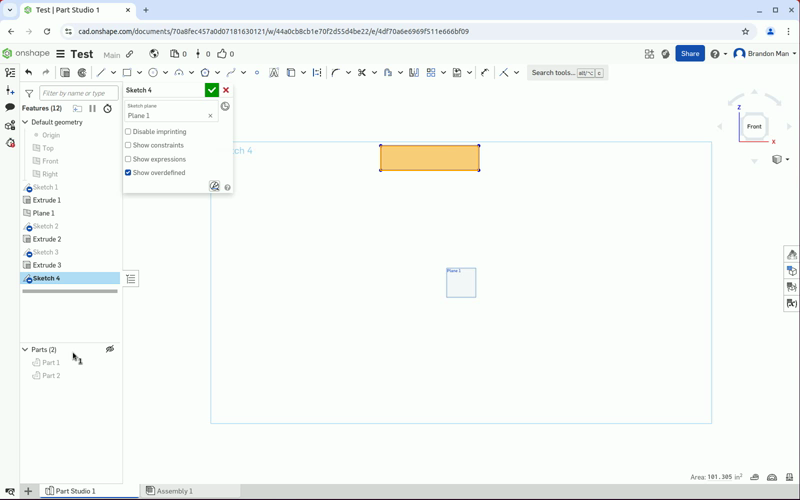
key(shift+y)
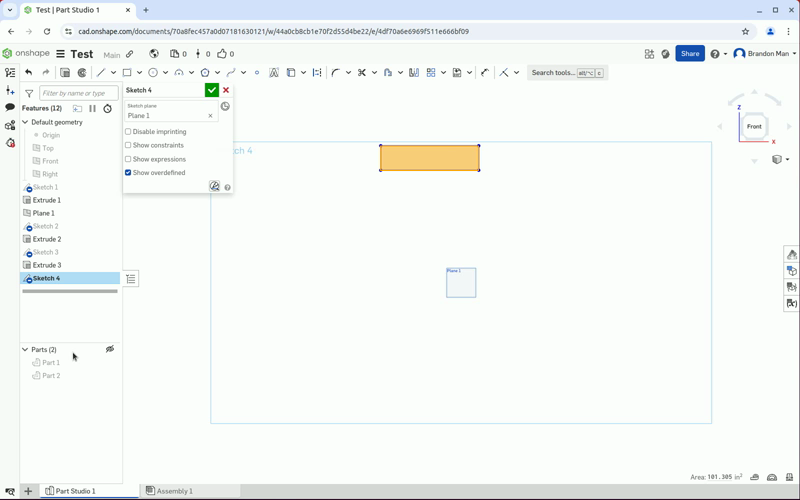
key(shift+e)
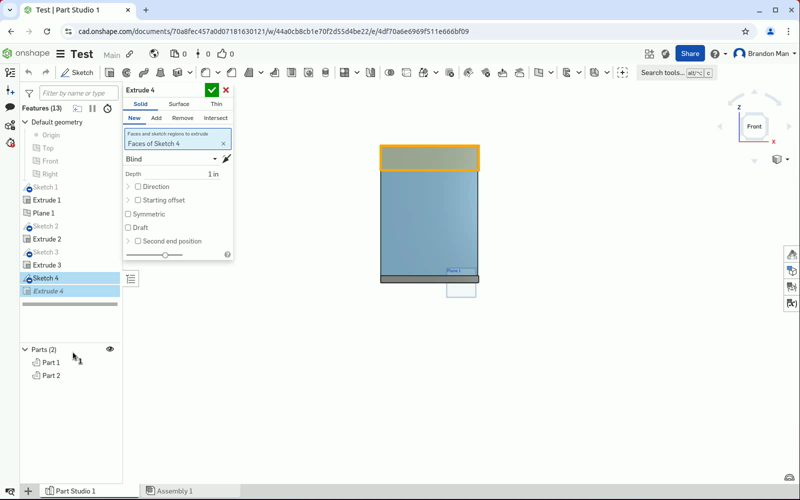
mouse_move(143, 106)
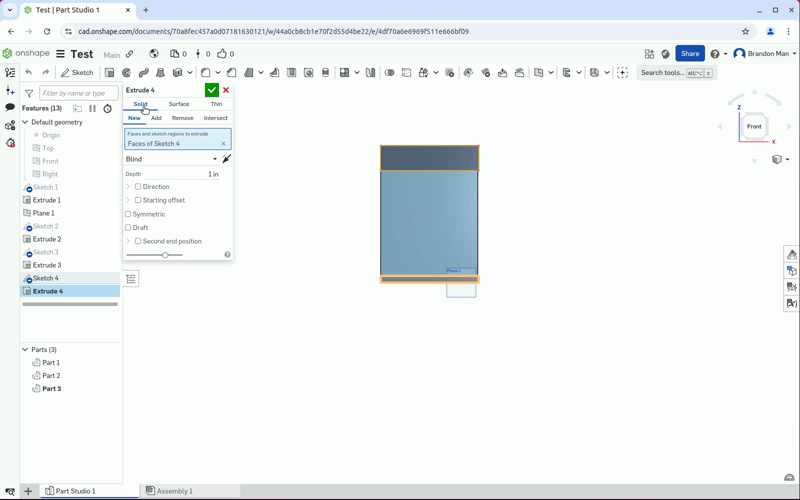
click(143, 106)
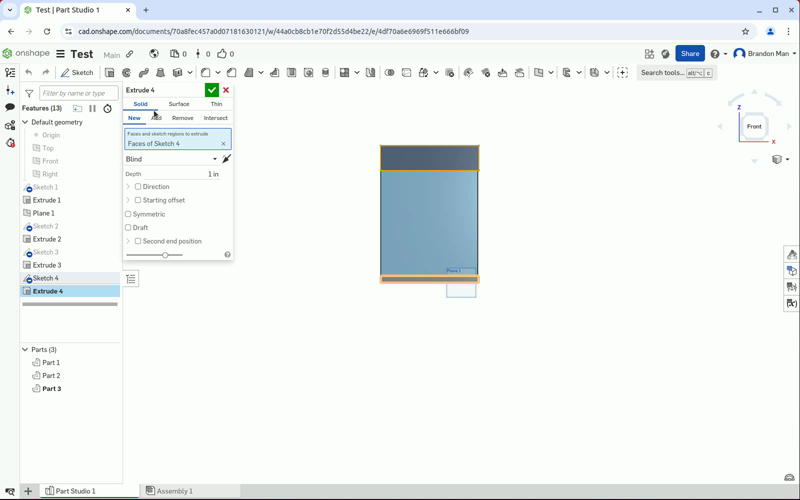
mouse_move(186, 120)
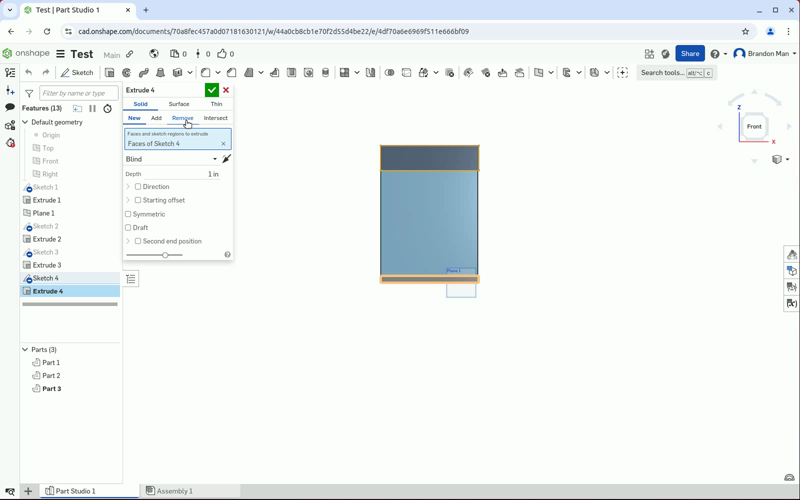
click(186, 120)
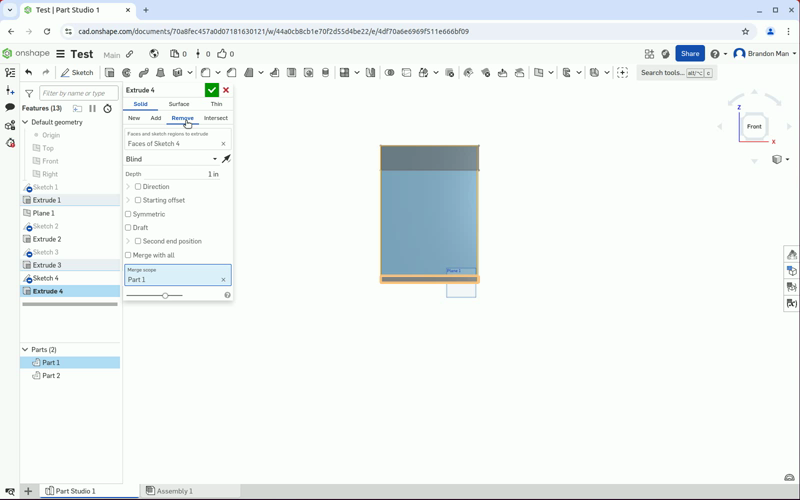
key(tab, 4)
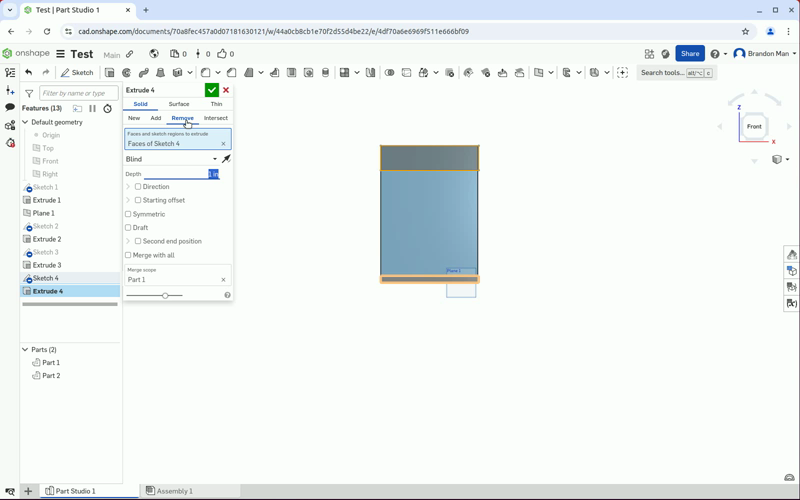
text(11.073)
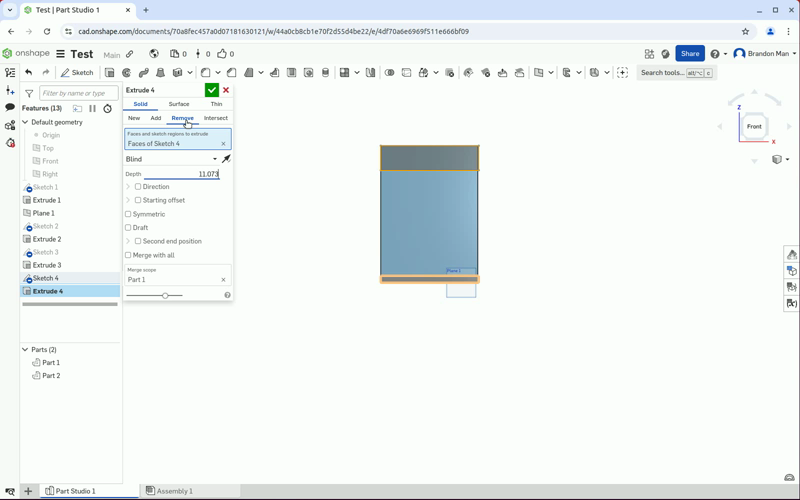
key(tab, 6)
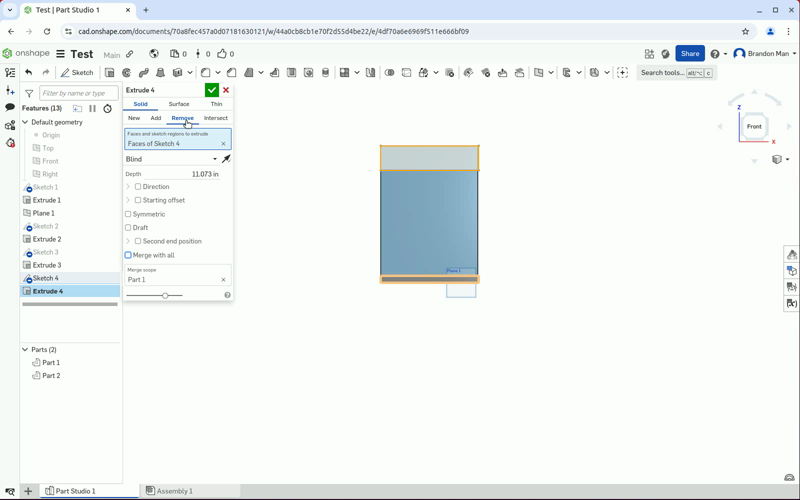
key(space)
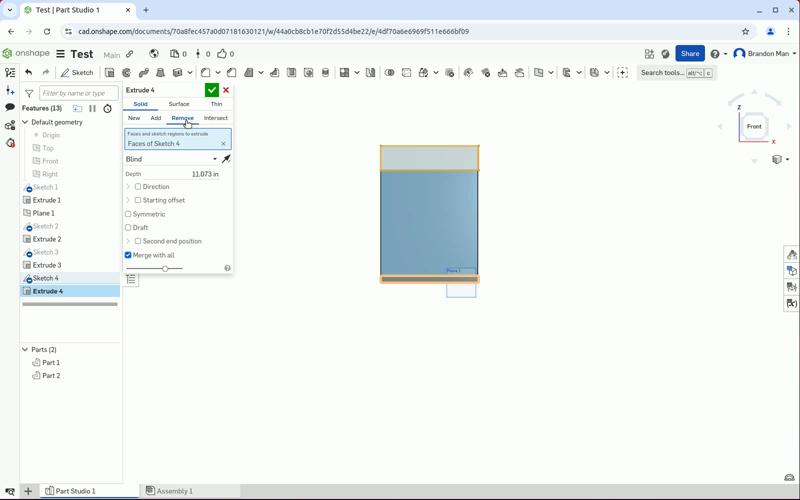
key(enter)
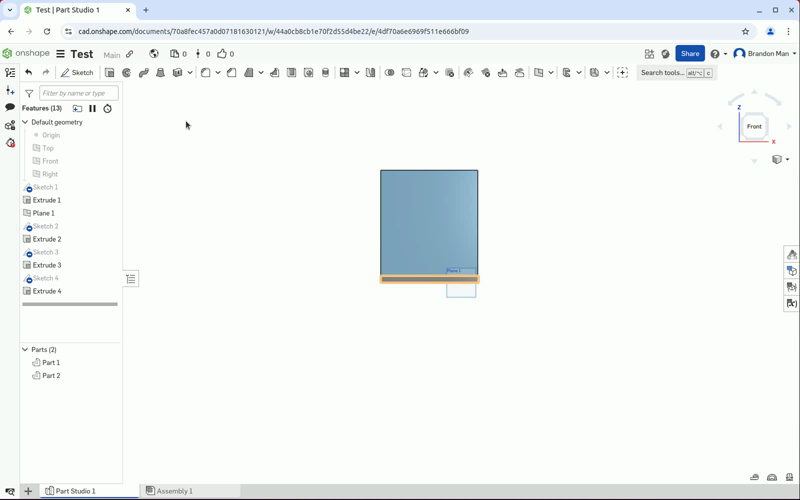
key(shift+h)
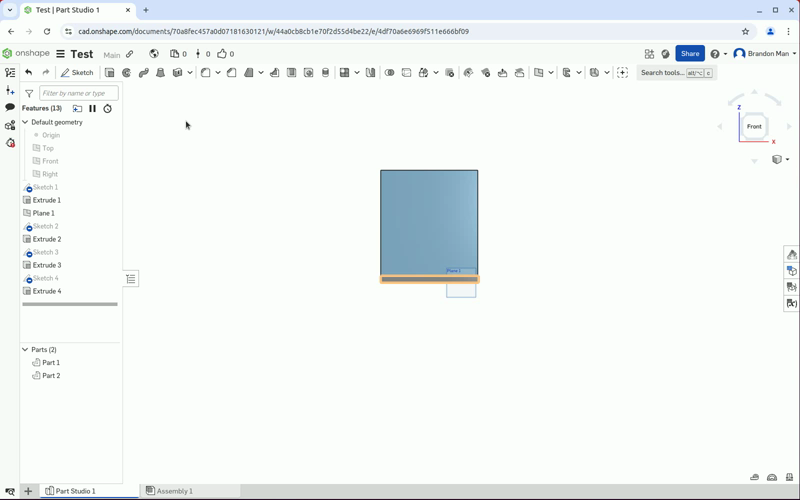
key(shift+h)
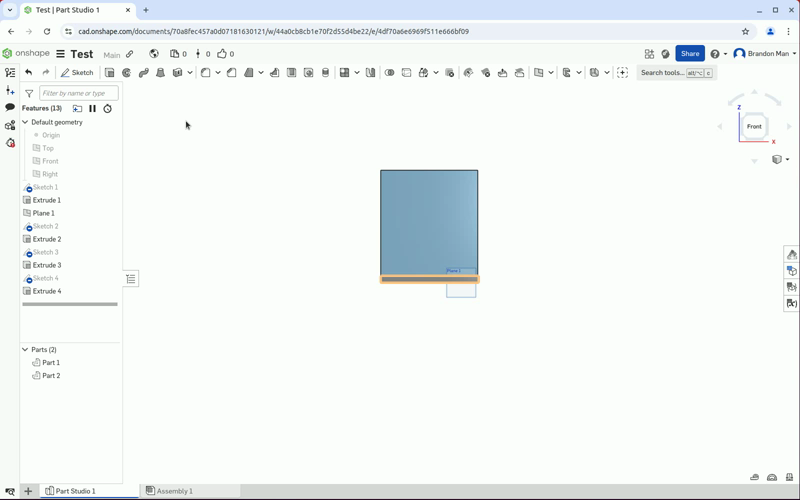
key(shift+7)
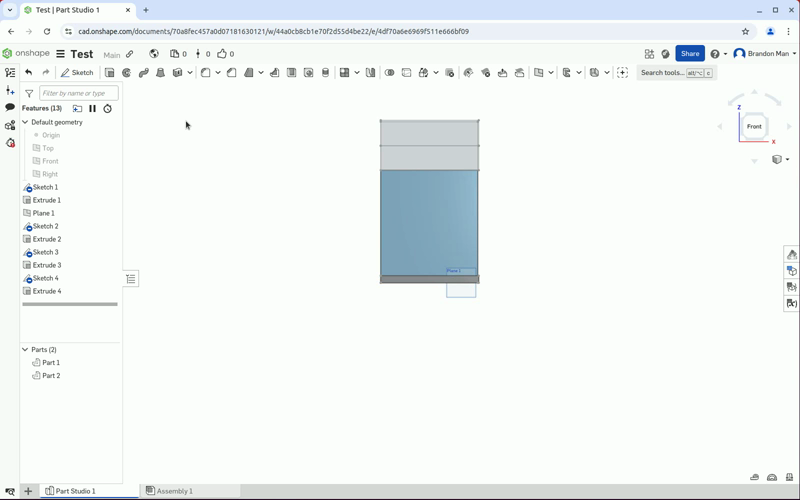
key(left, 2)
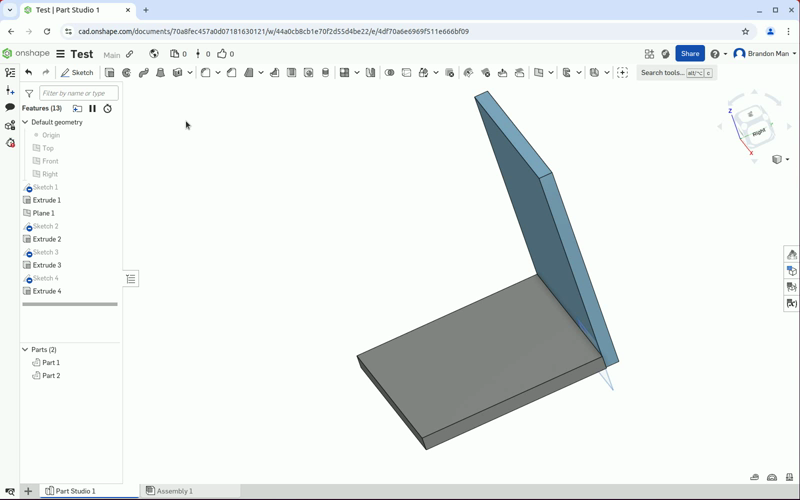
key(down, 2)
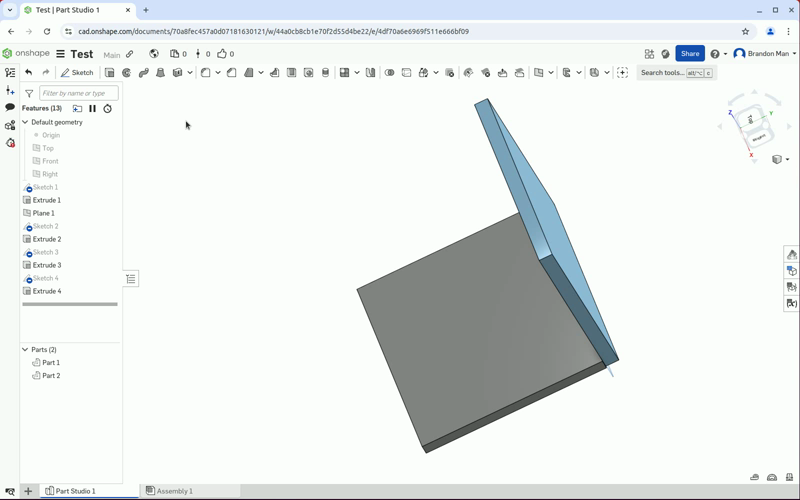
key(up, 2)
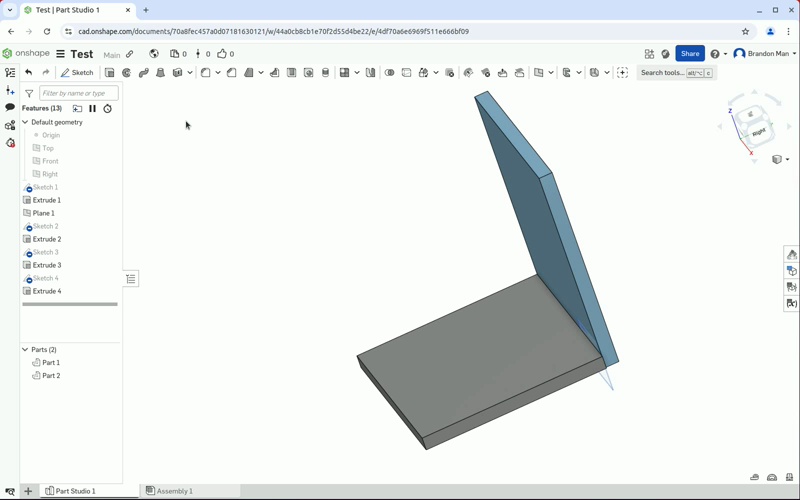
key(right, 2)
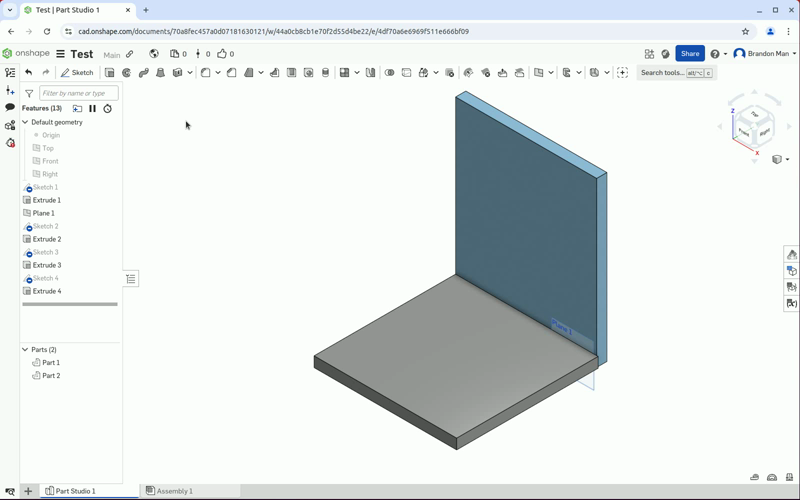
mouse_move(73, 189)
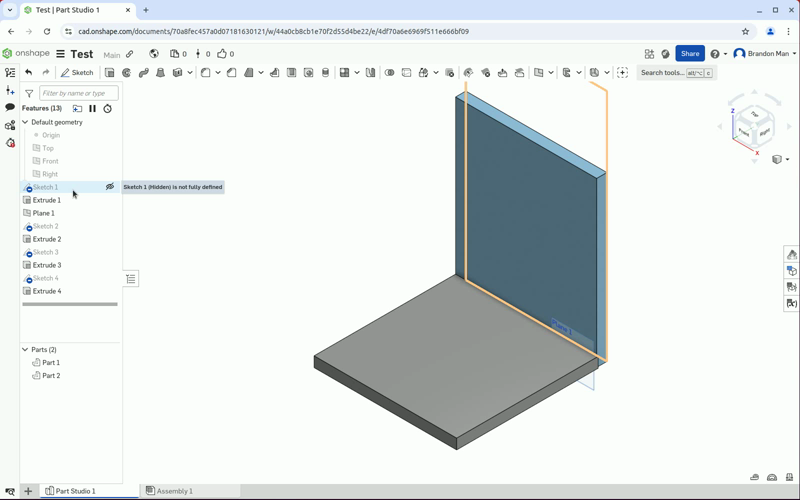
click(73, 189)